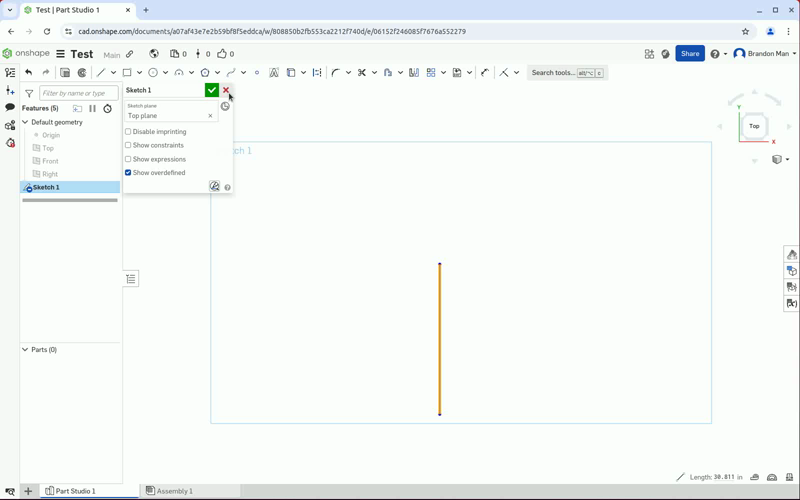
key(shift+h)
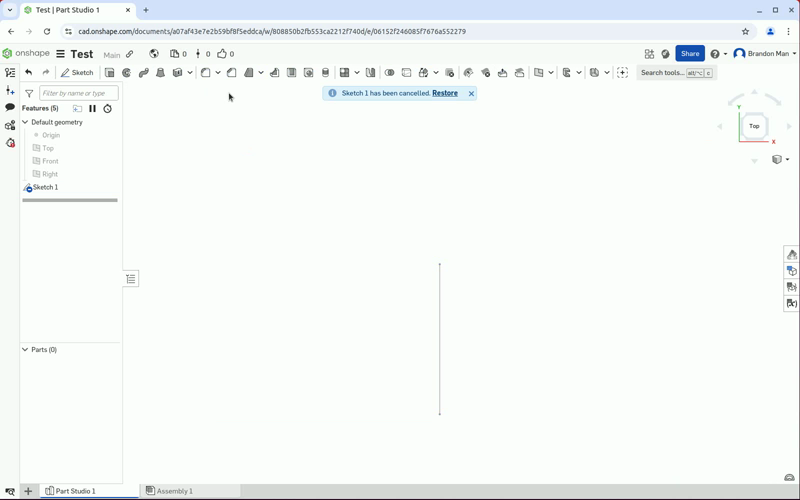
key(shift+s)
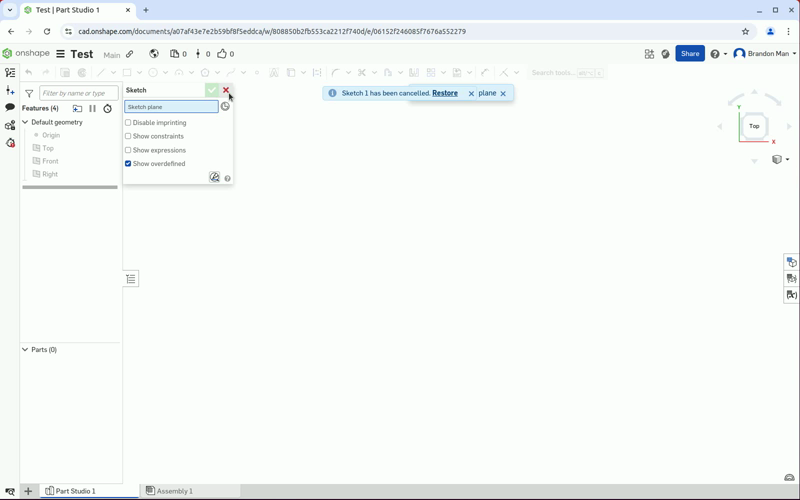
mouse_move(73, 150)
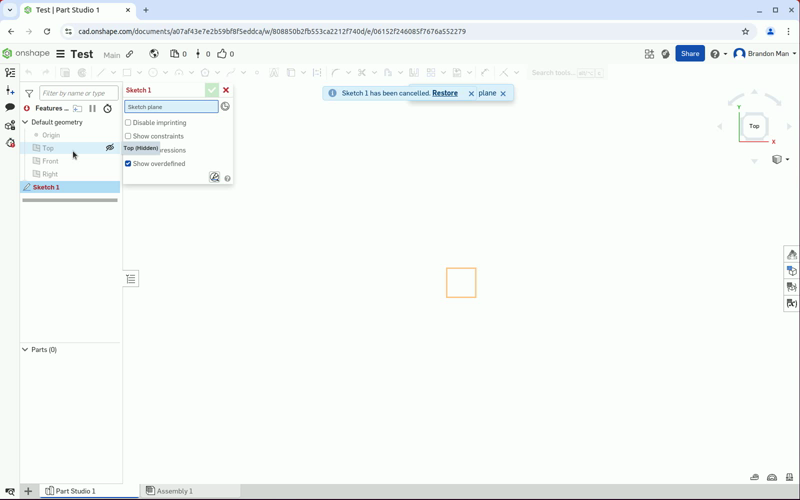
click(73, 150)
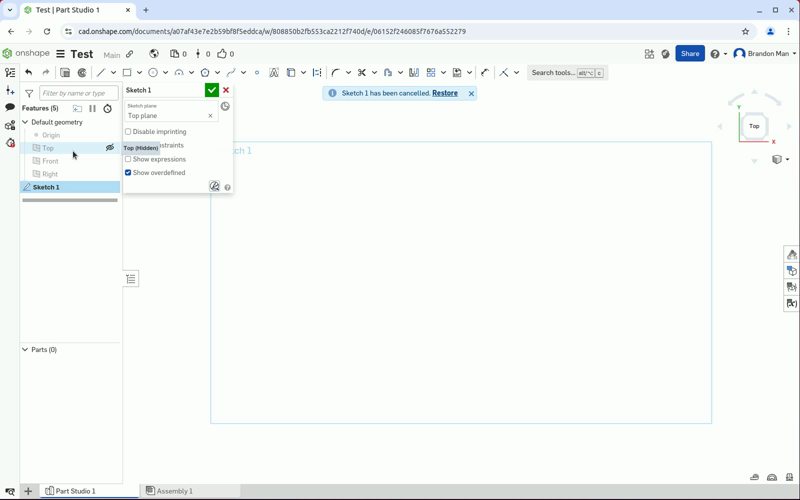
mouse_move(73, 352)
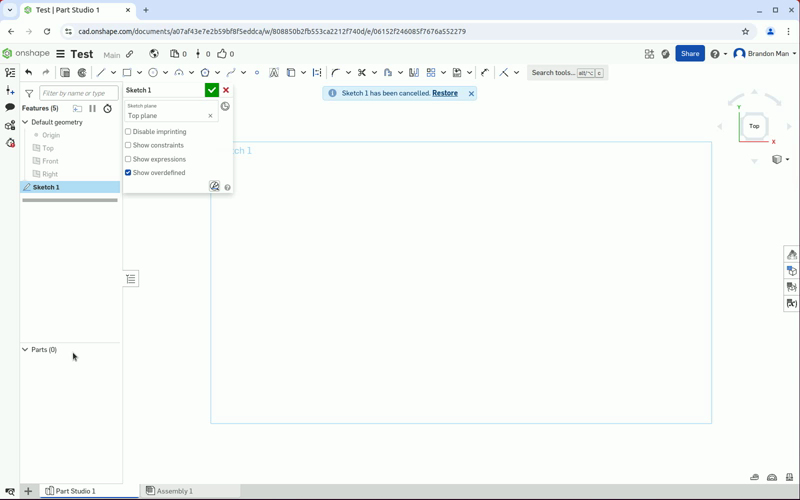
key(y)
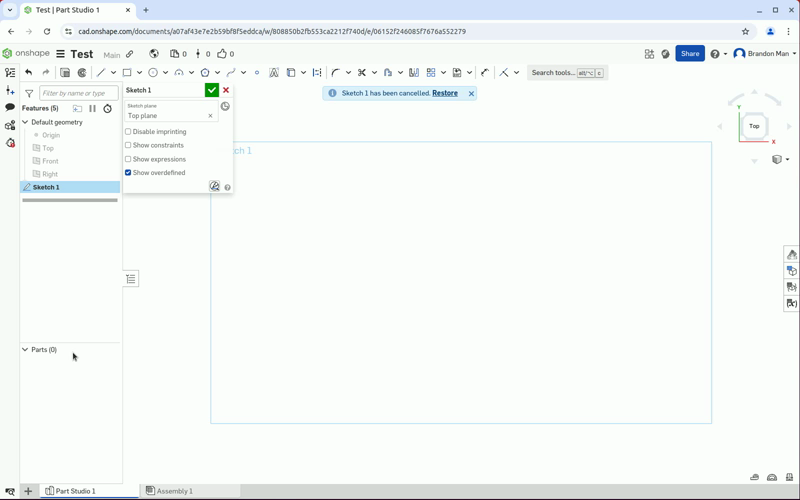
key(c)
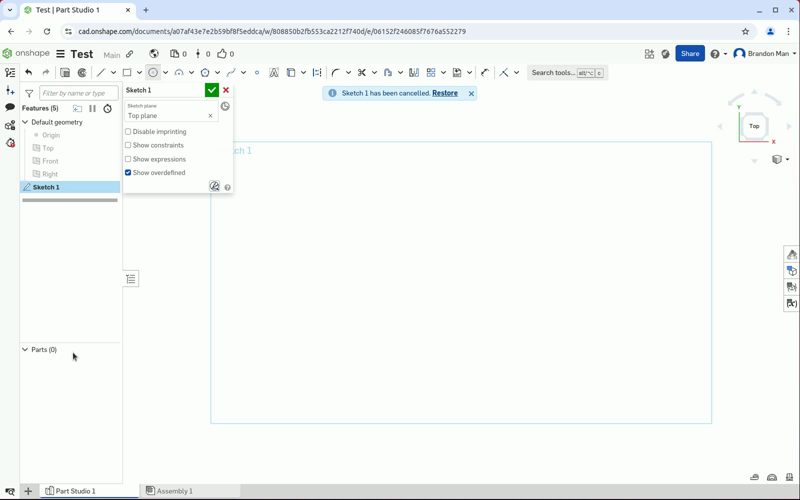
key_down(shift)
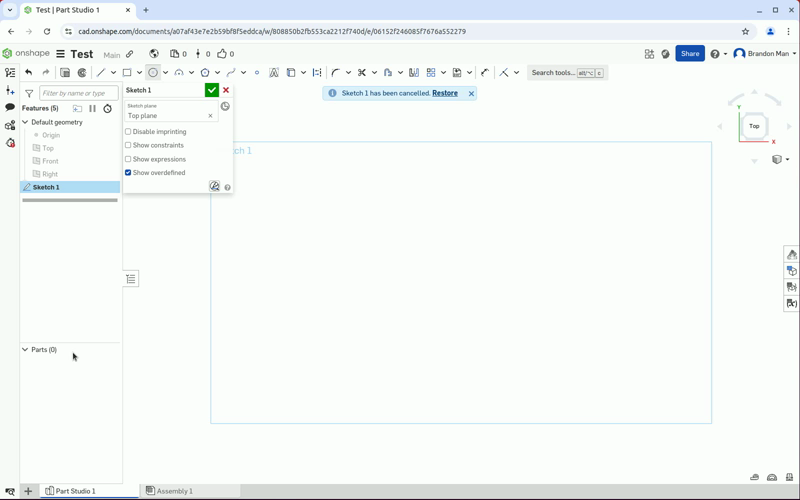
mouse_move(461, 282)
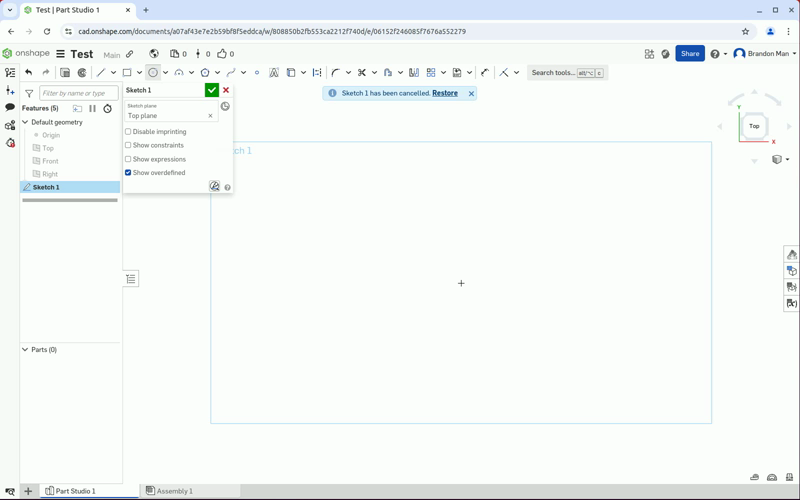
click(461, 282)
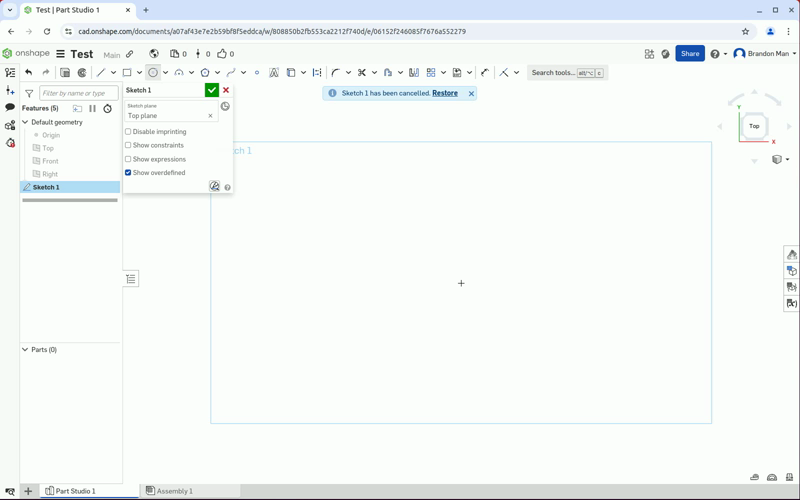
key_up(shift)
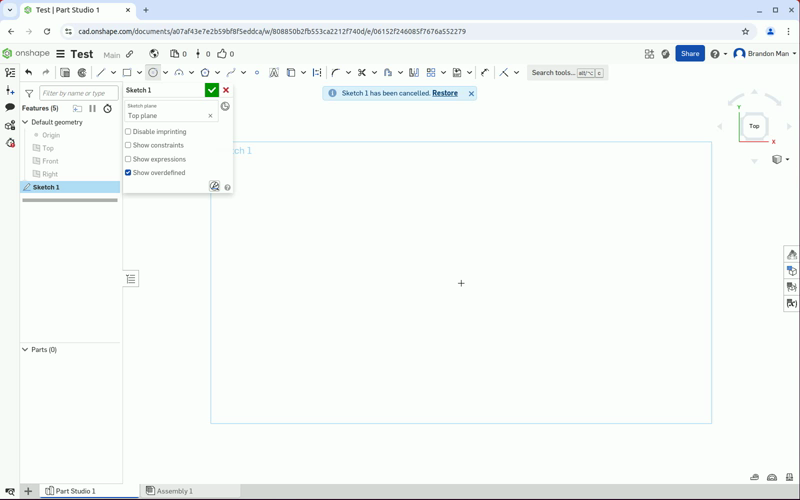
mouse_move(552, 282)
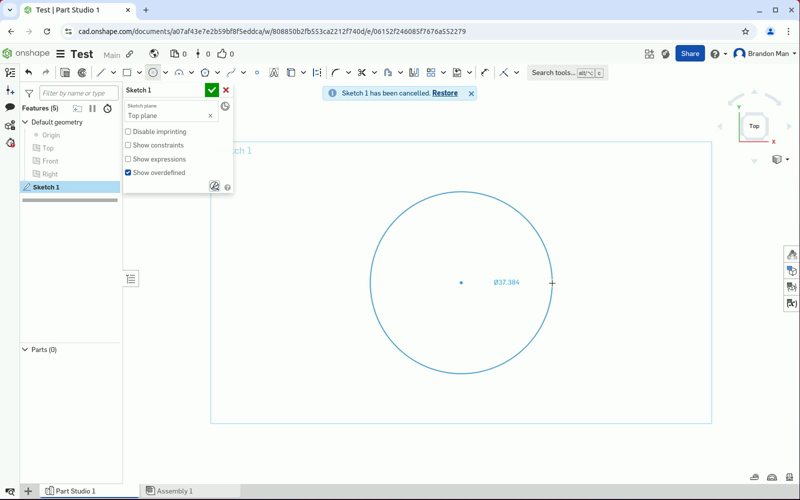
click(552, 282)
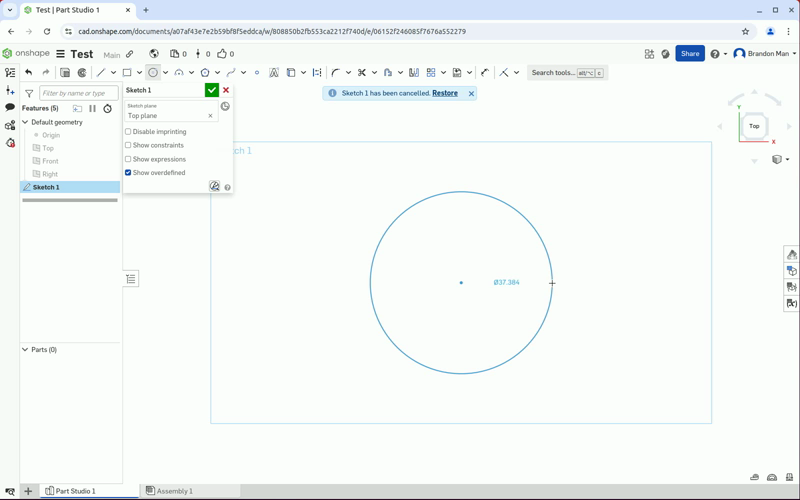
key(esc)
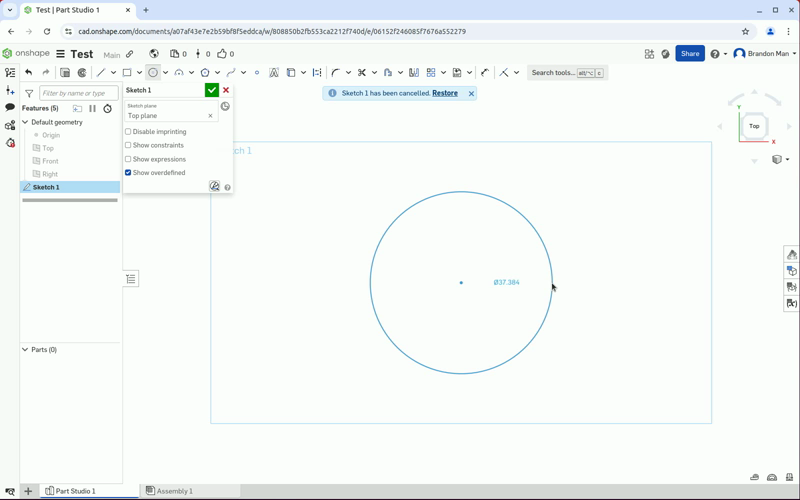
mouse_move(463, 292)
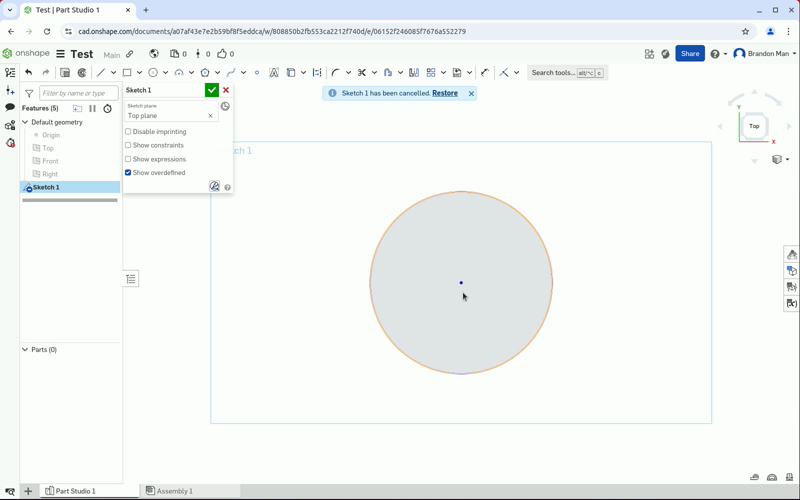
click(463, 292)
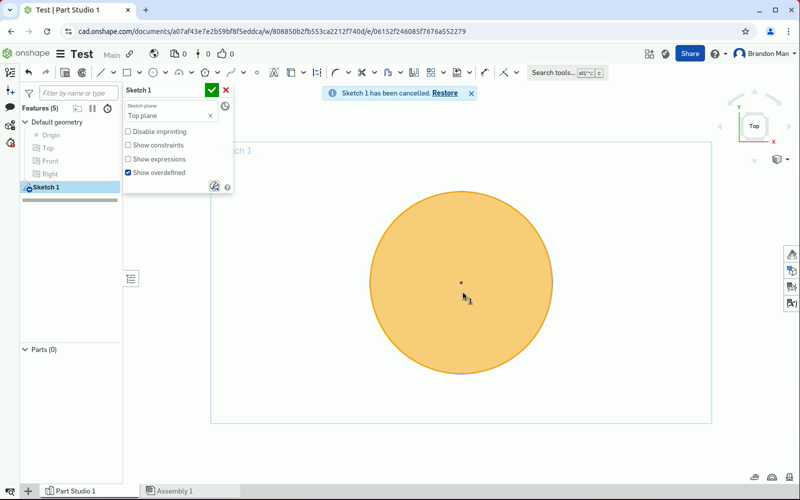
mouse_move(73, 352)
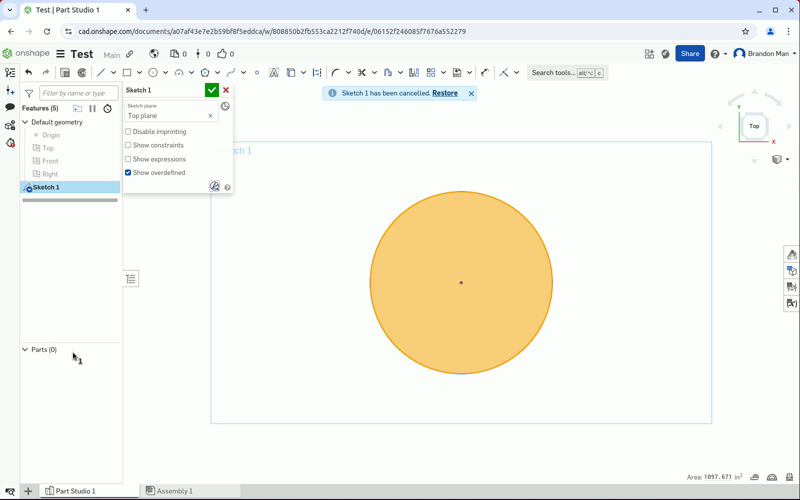
key(shift+y)
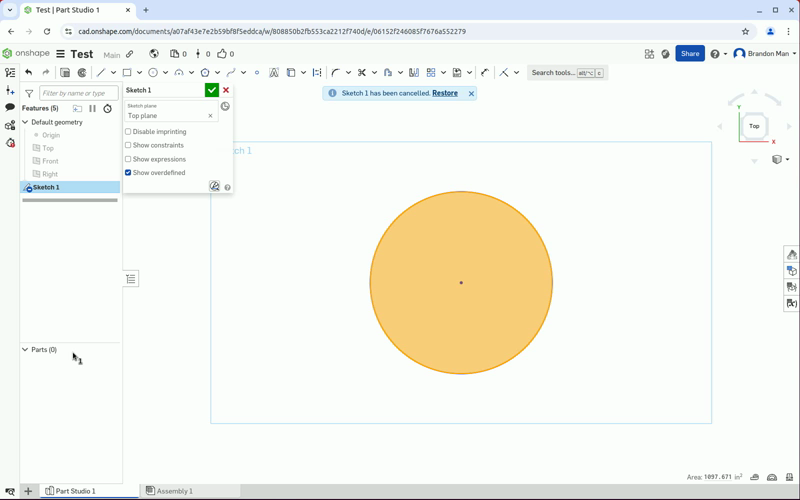
key(shift+e)
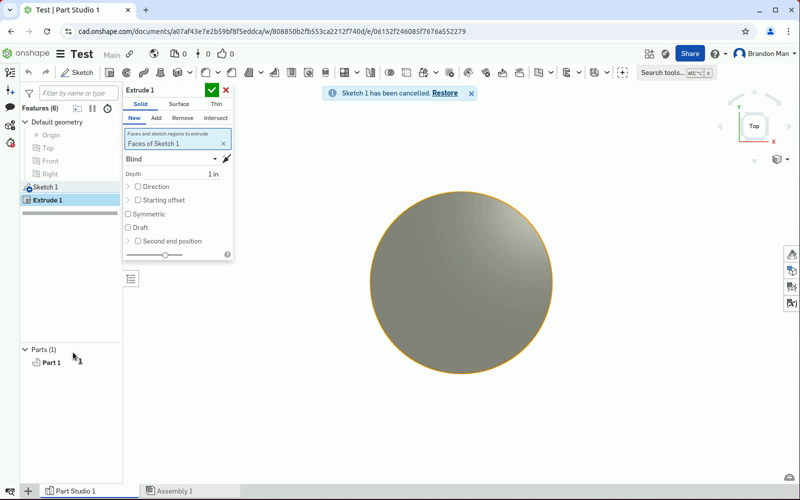
mouse_move(143, 106)
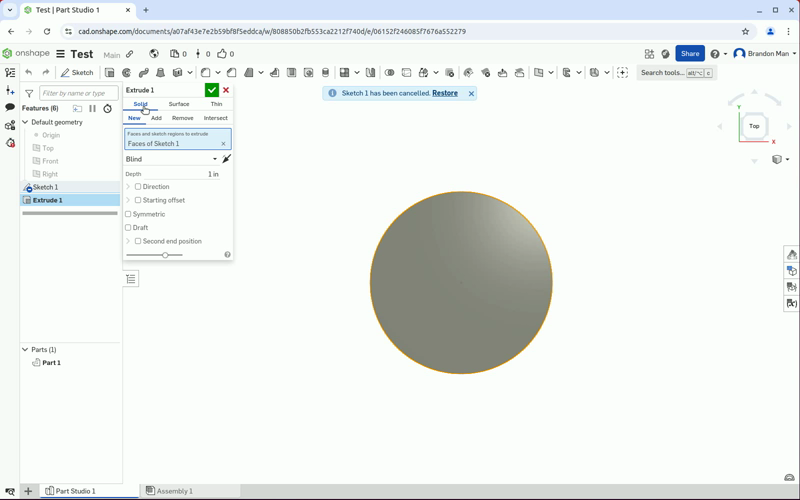
click(143, 106)
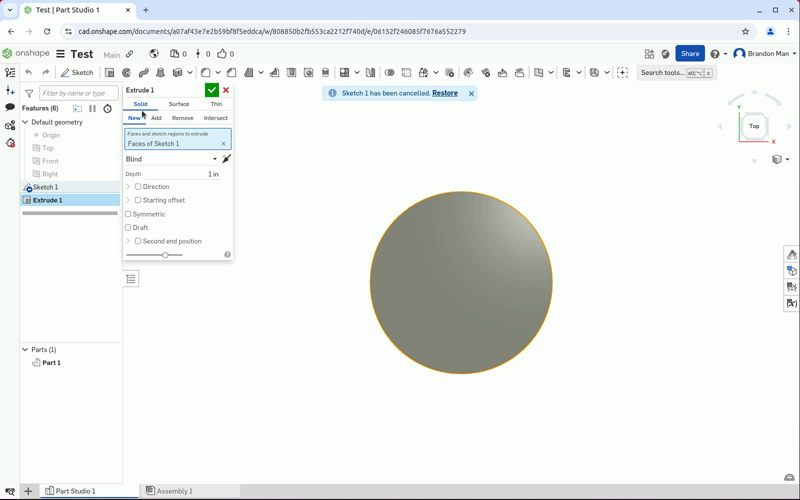
mouse_move(137, 120)
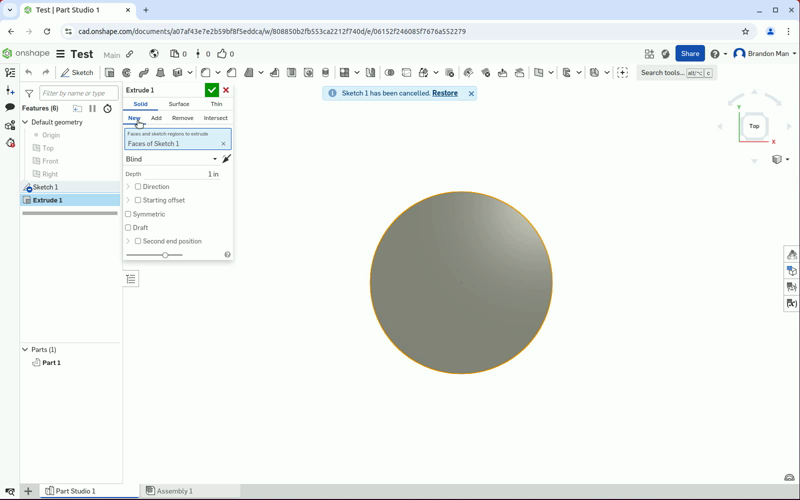
click(137, 120)
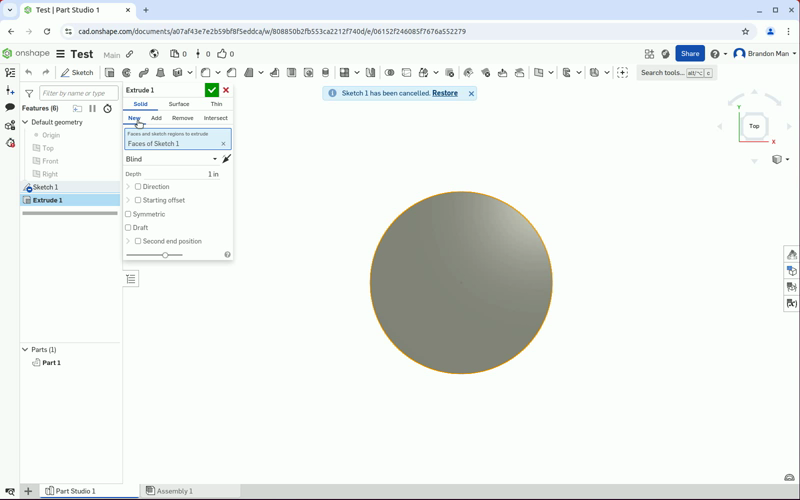
key(tab, 4)
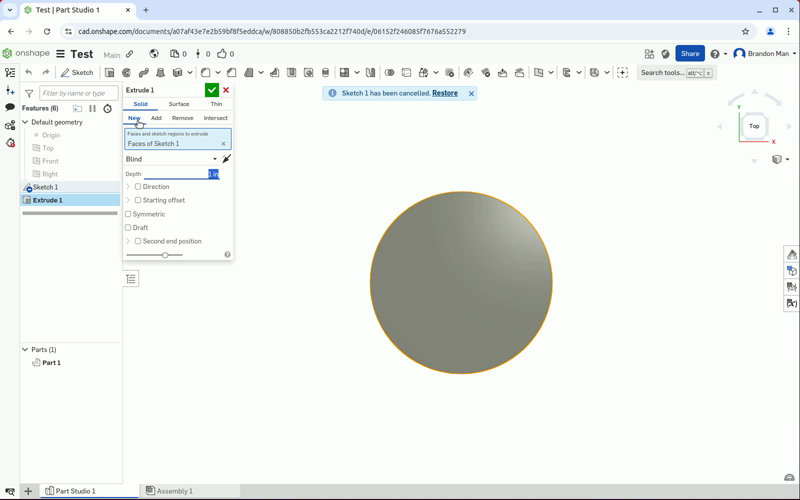
text(2.407)
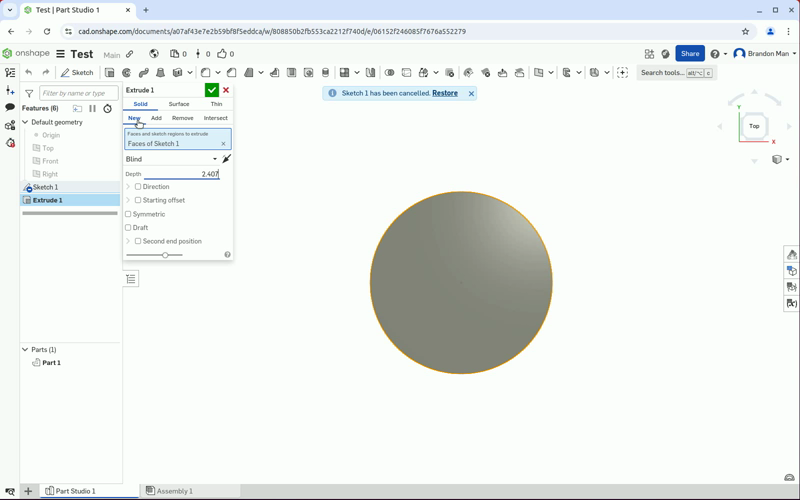
key(enter)
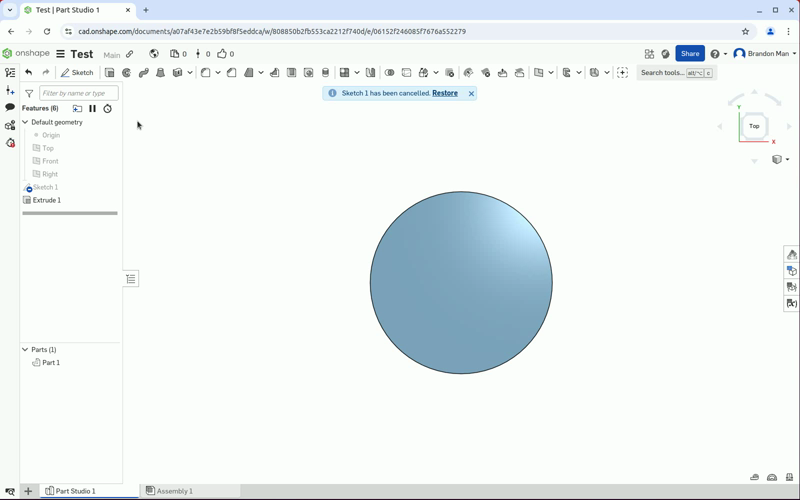
key(shift+h)
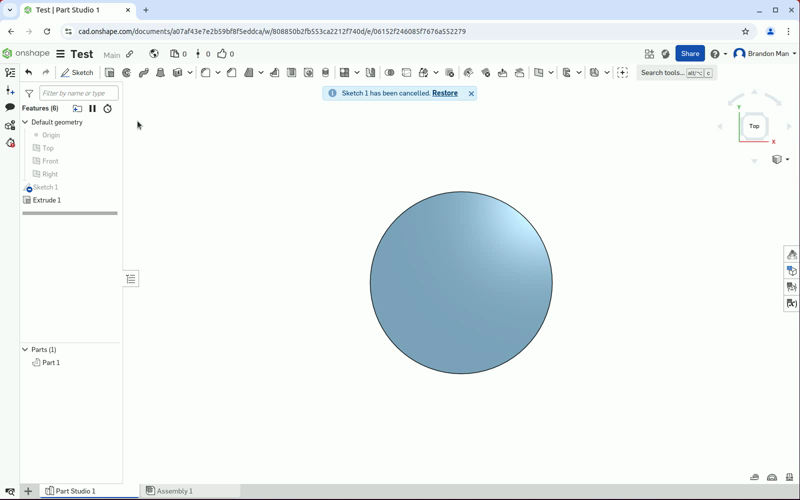
key(shift+h)
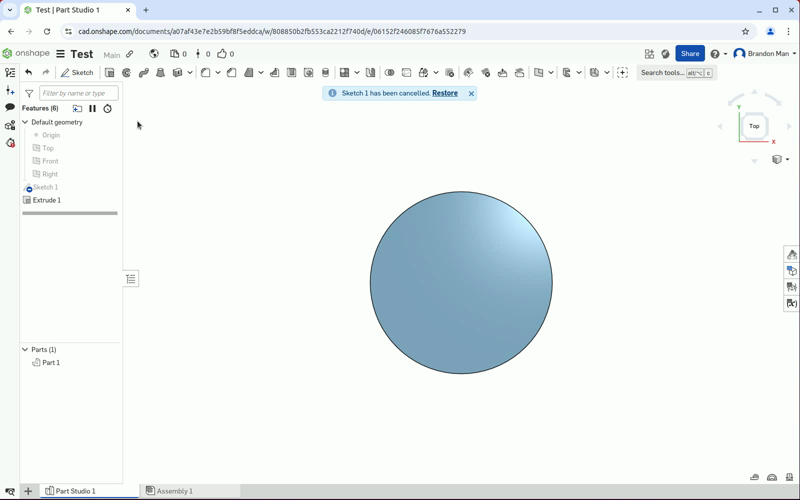
mouse_move(73, 189)
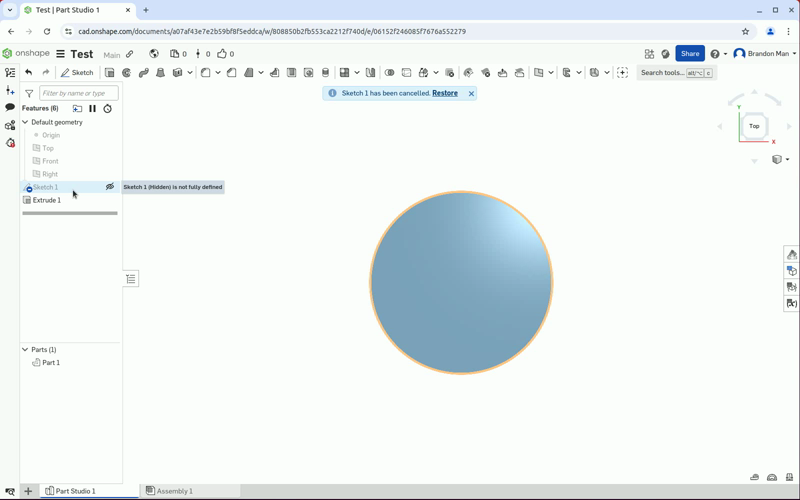
click(73, 189)
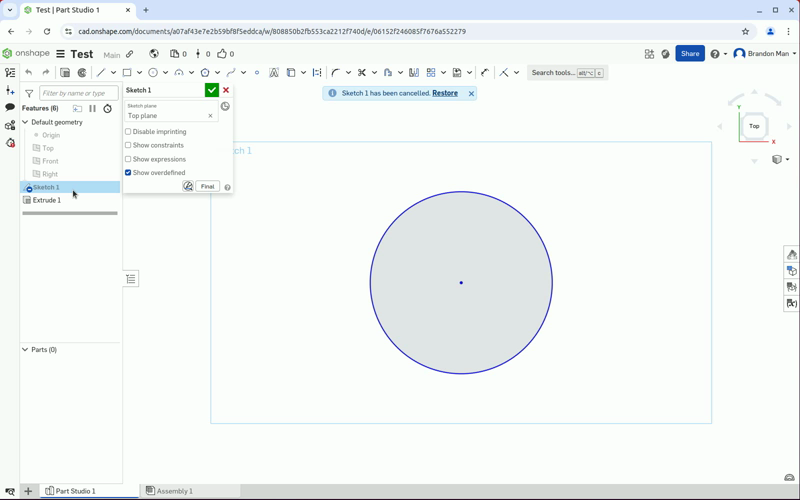
mouse_move(229, 92)
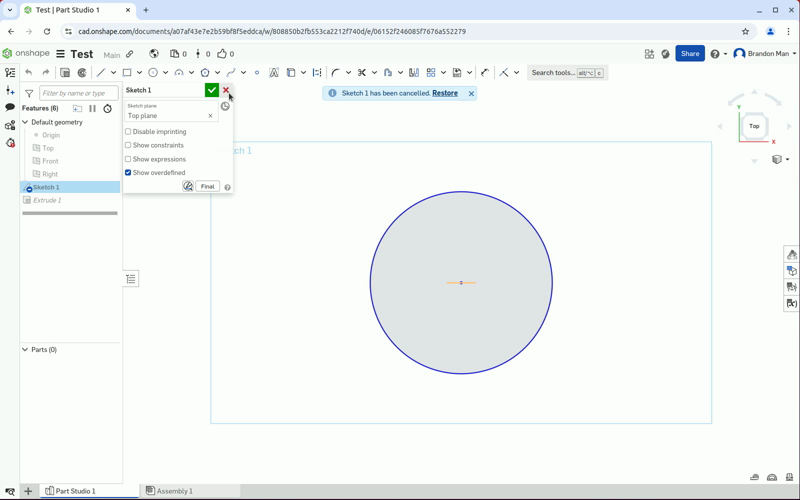
click(229, 92)
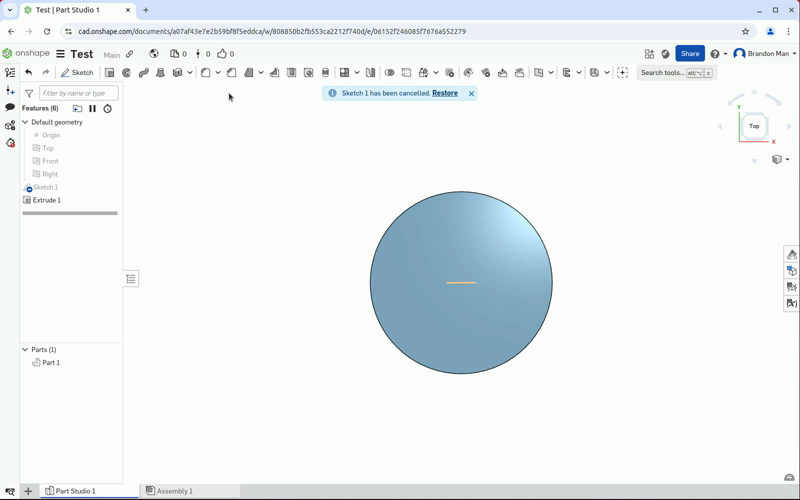
mouse_move(541, 75)
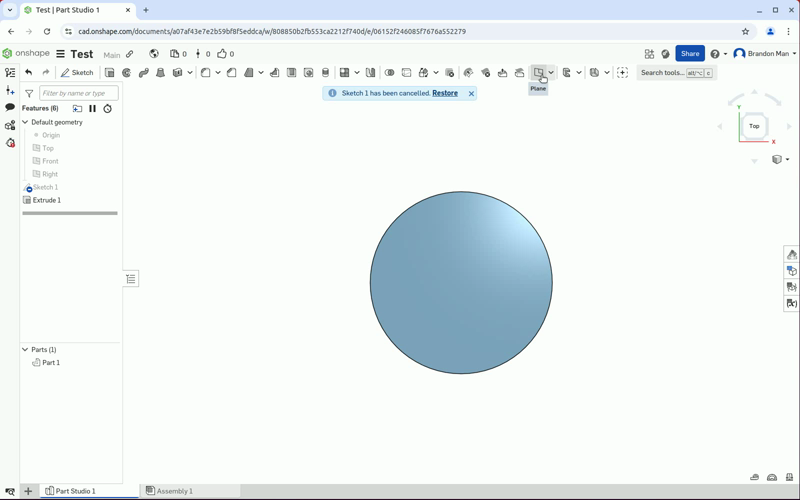
click(541, 75)
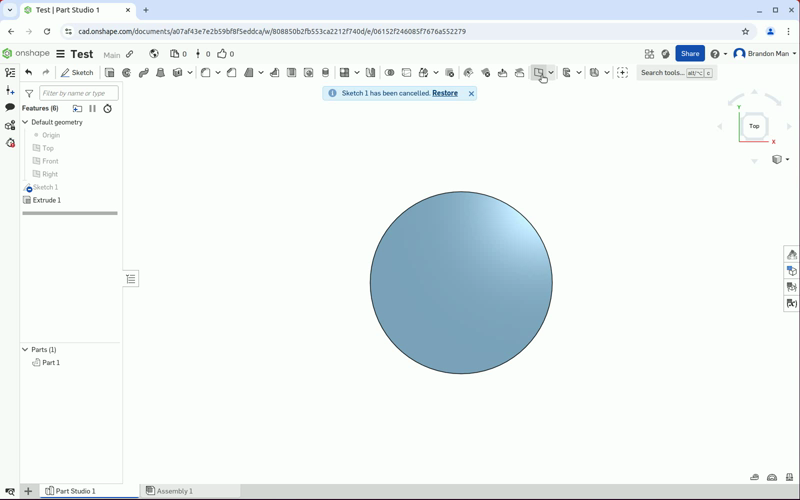
mouse_move(73, 150)
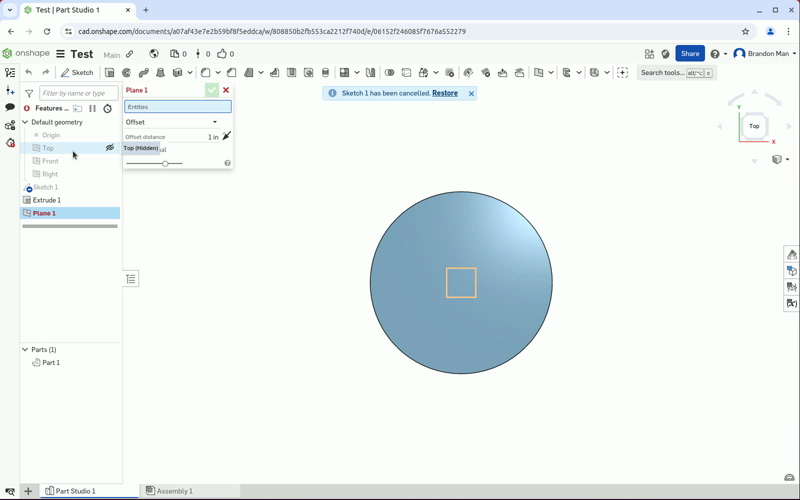
click(73, 150)
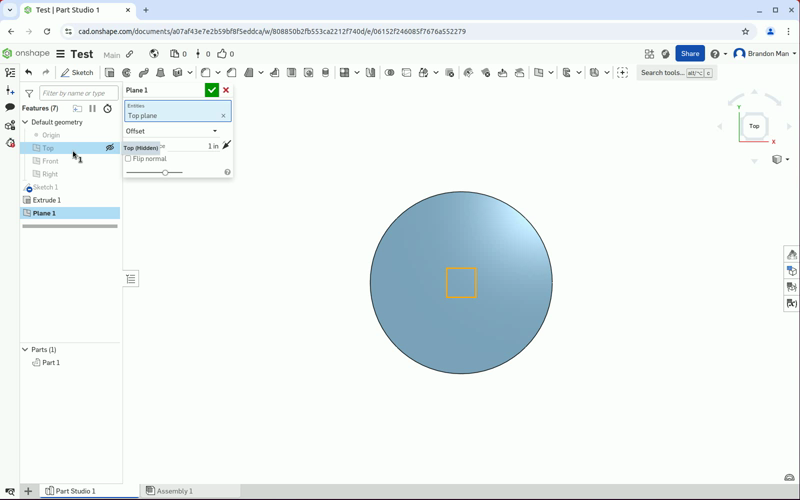
key(tab, 2)
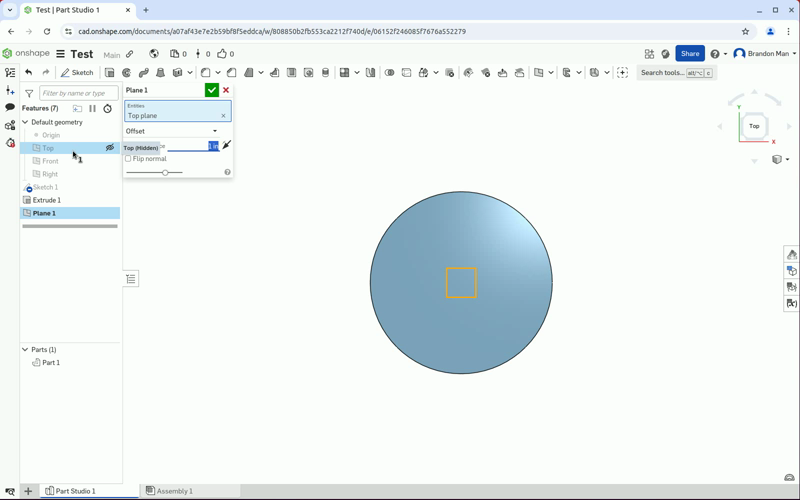
text(2.403)
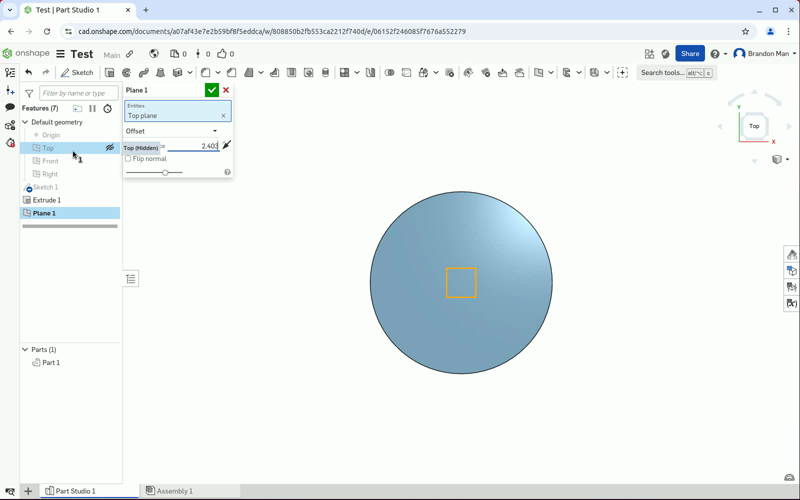
key(enter, 2)
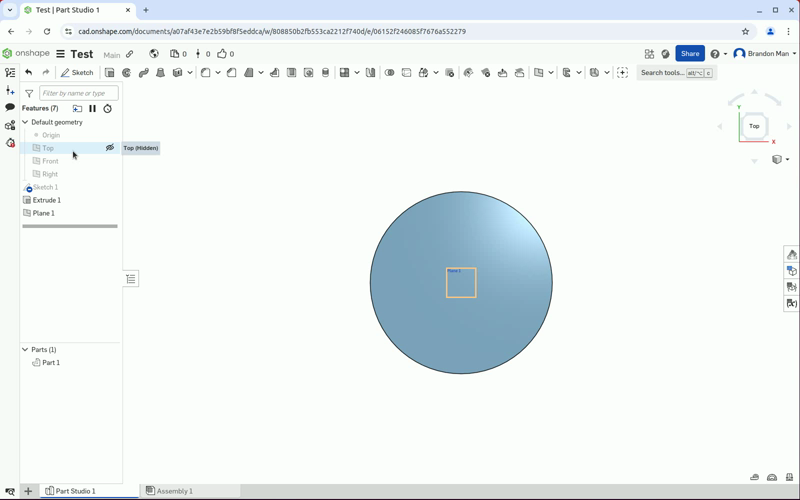
key(shift+s)
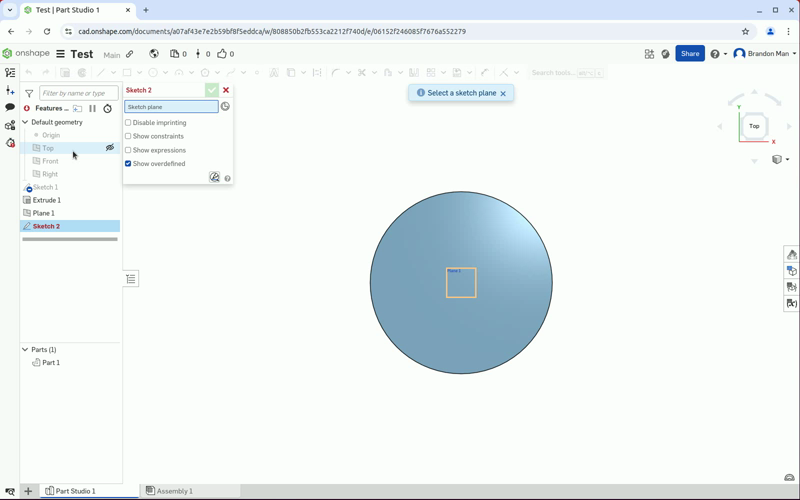
mouse_move(73, 215)
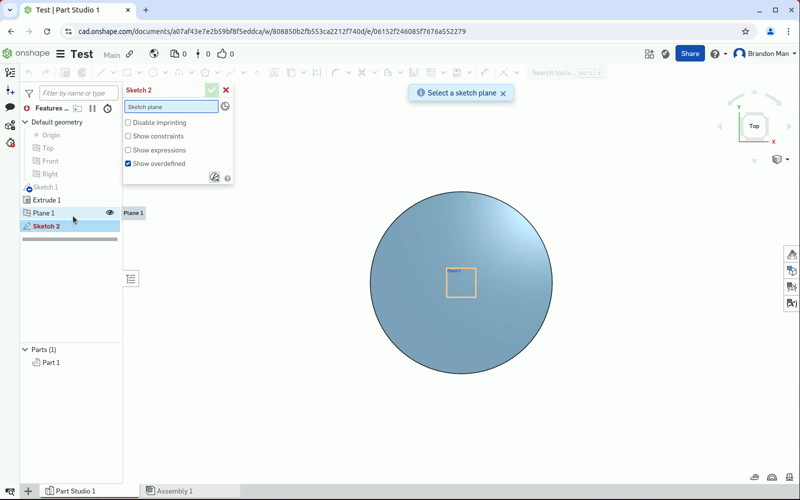
click(73, 215)
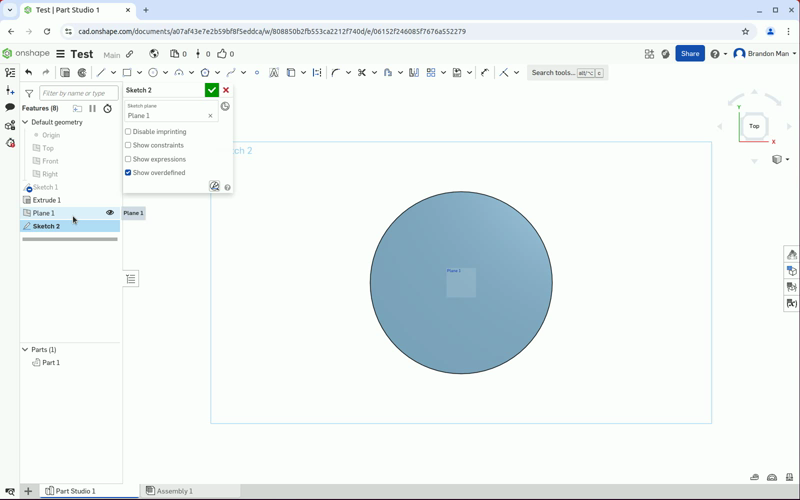
mouse_move(73, 352)
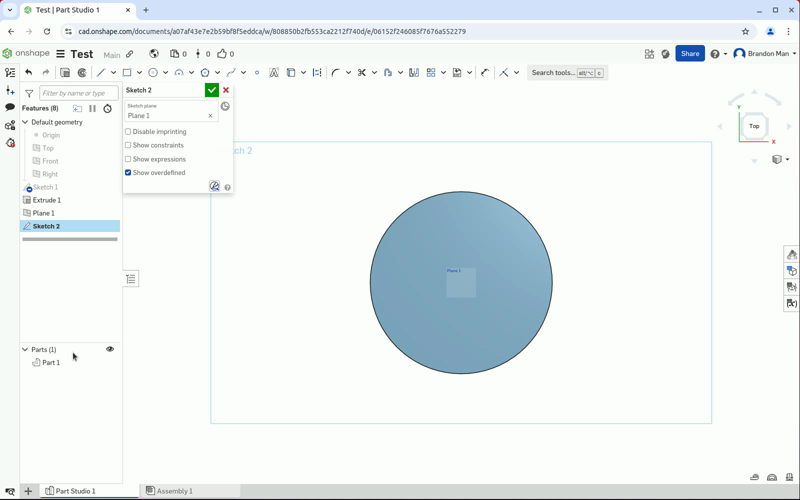
key(y)
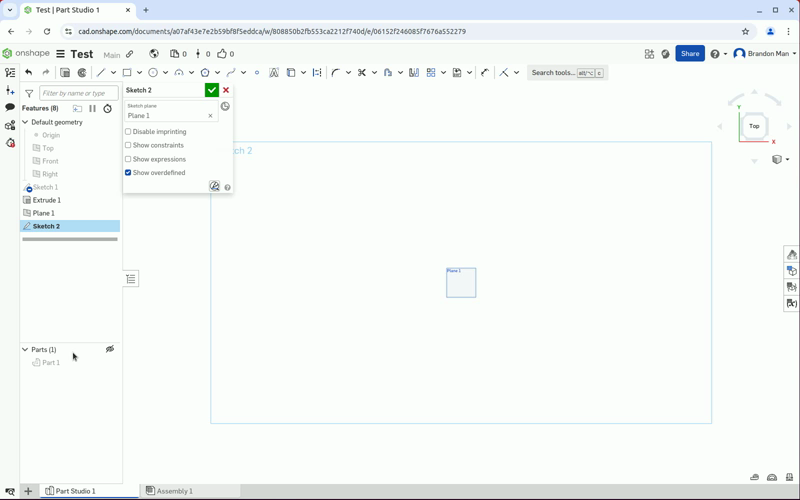
key(l)
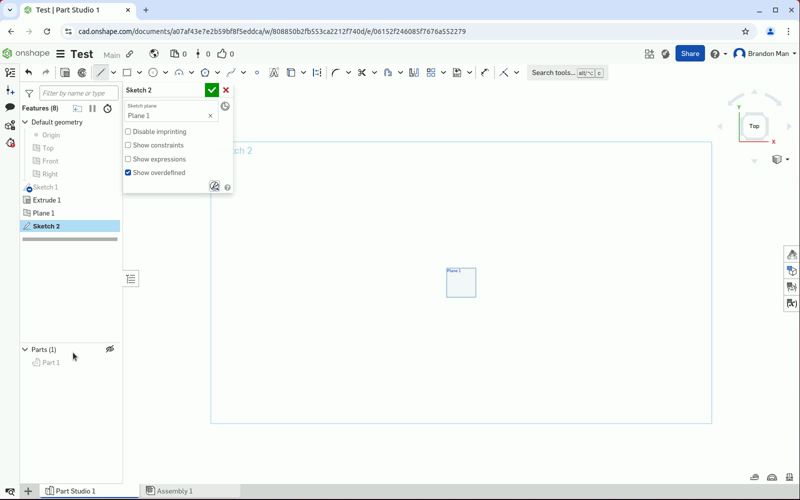
key_down(shift)
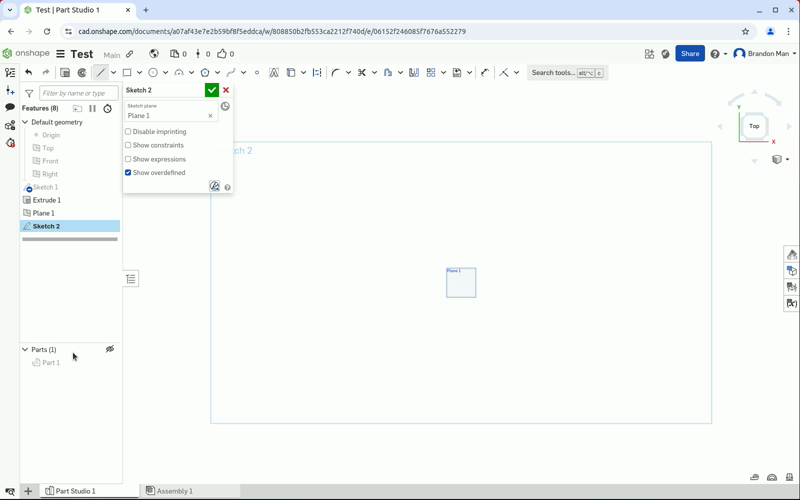
mouse_move(537, 330)
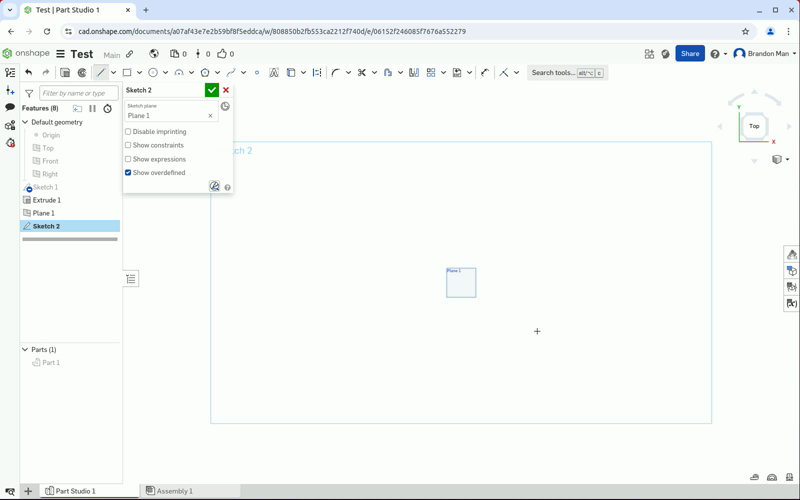
click(537, 330)
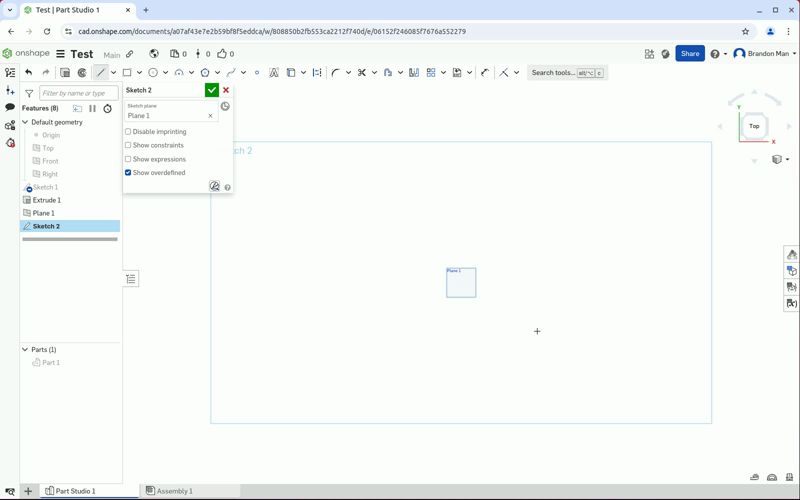
key_up(shift)
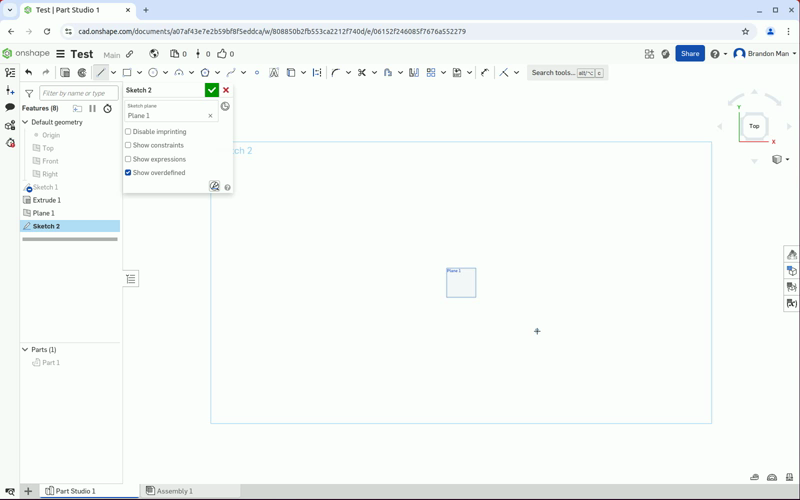
key_down(shift)
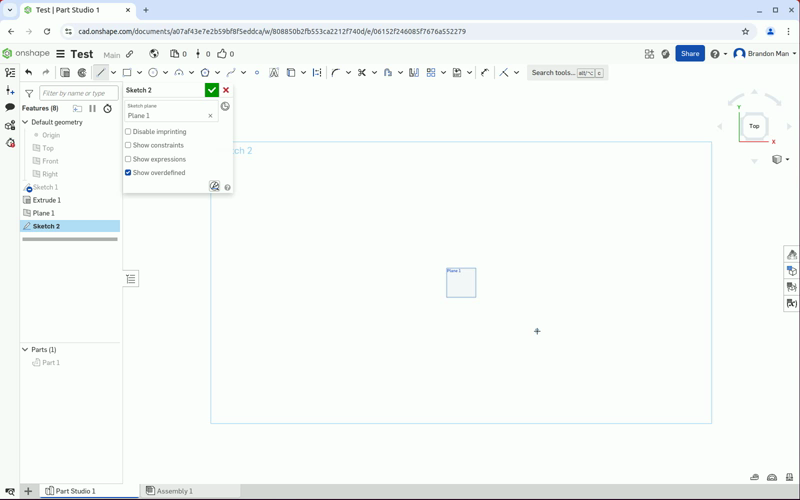
mouse_move(567, 330)
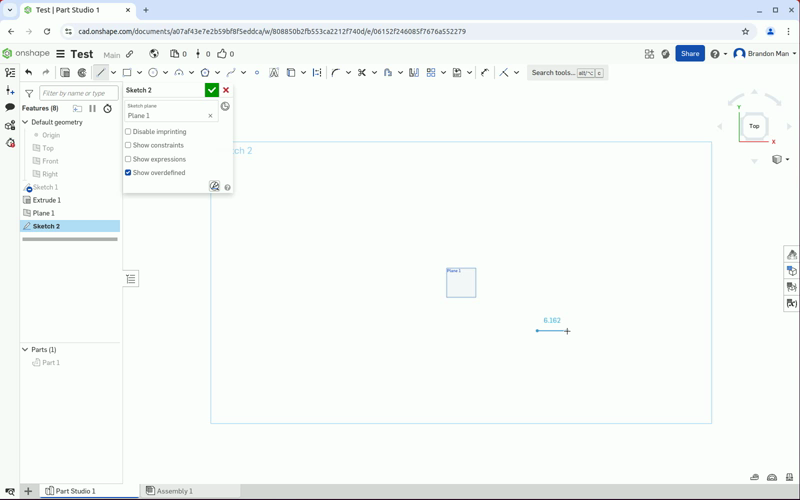
mouse_move(573, 330)
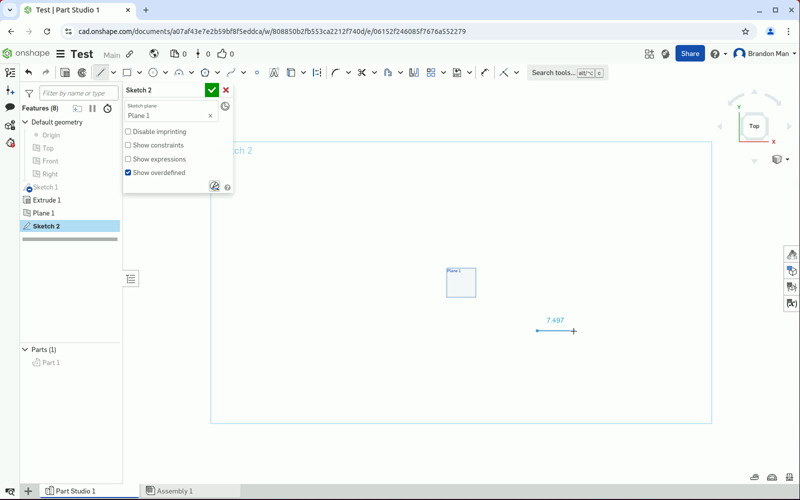
click(573, 330)
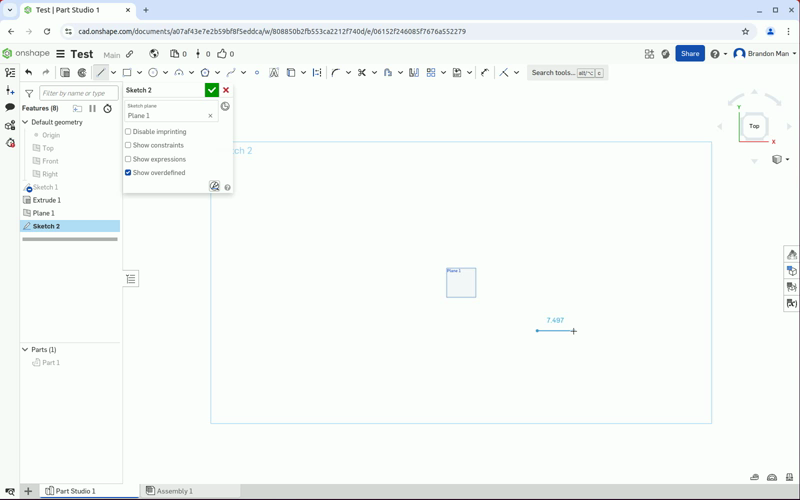
key_up(shift)
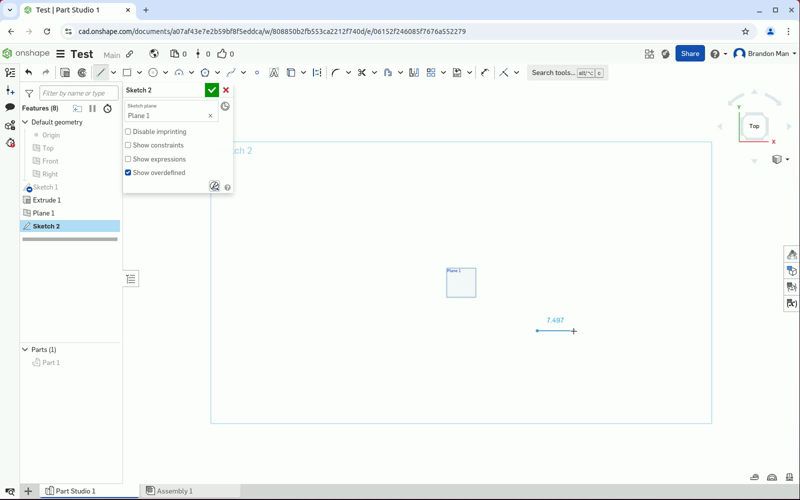
key_down(shift)
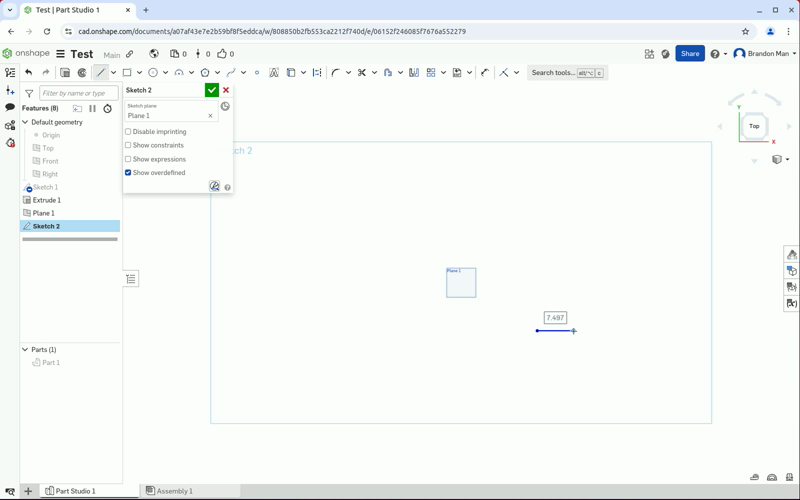
mouse_move(573, 234)
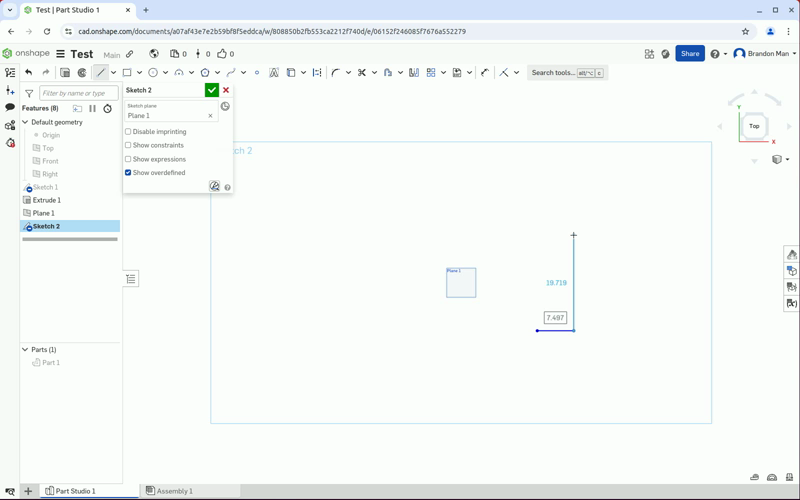
click(573, 234)
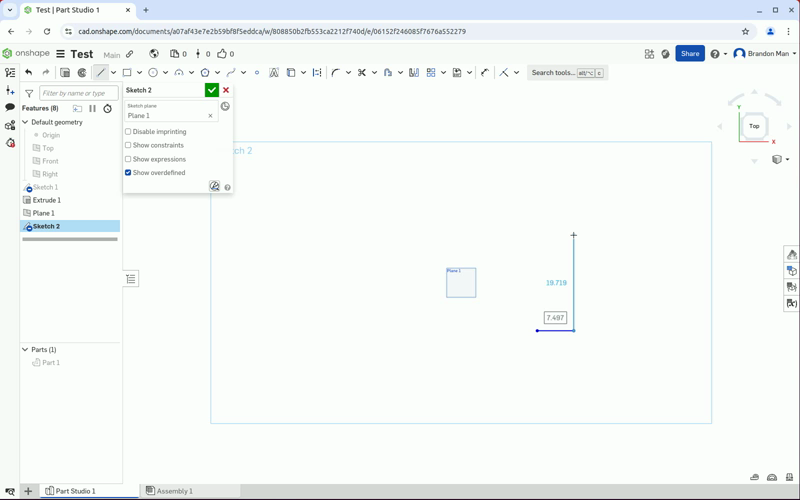
key_up(shift)
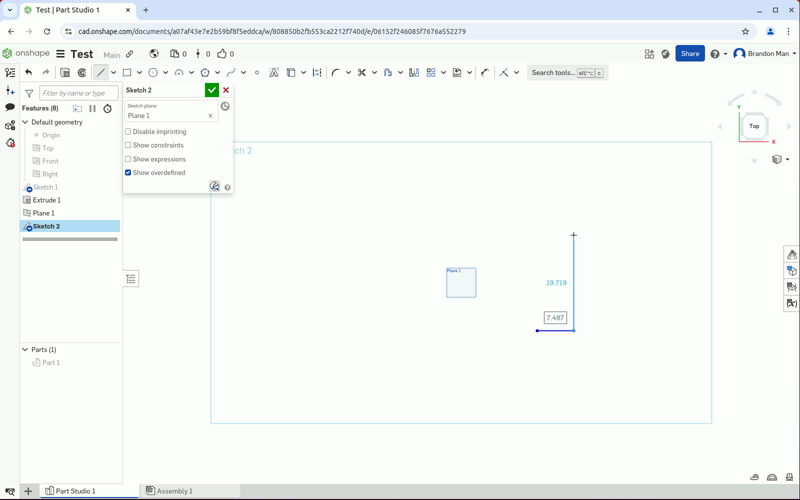
key_down(shift)
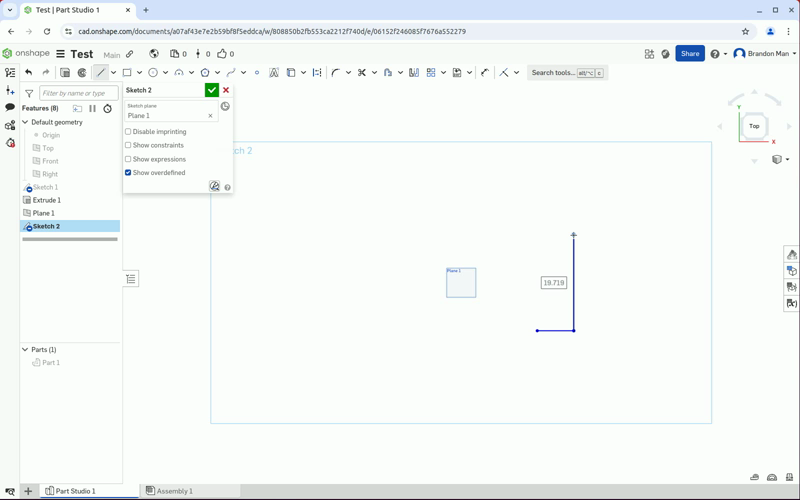
mouse_move(589, 234)
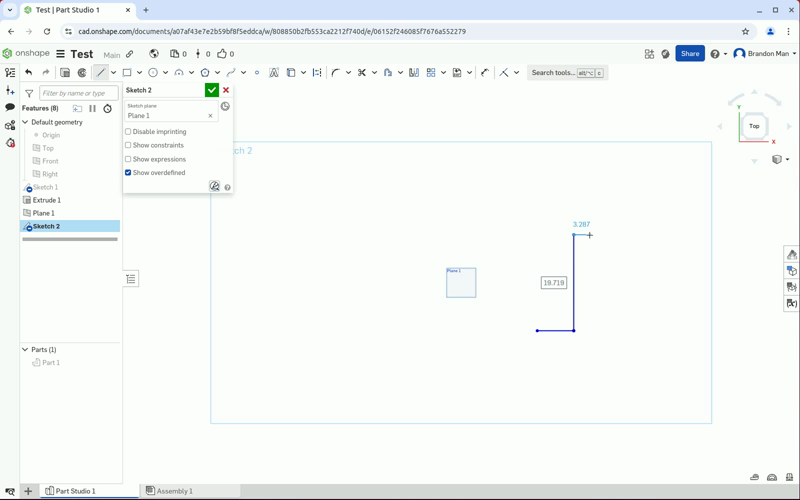
mouse_move(537, 234)
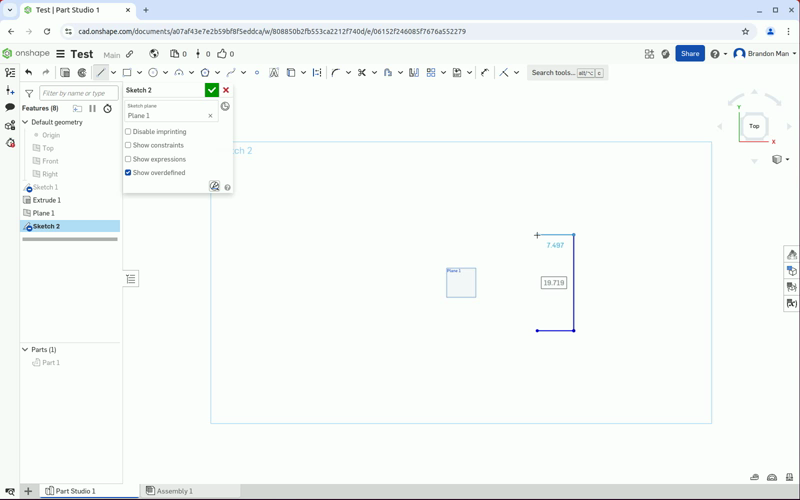
click(537, 234)
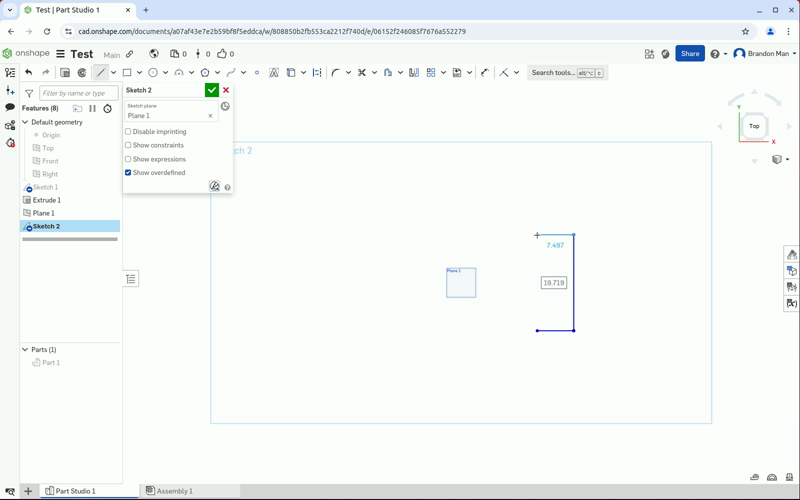
key_up(shift)
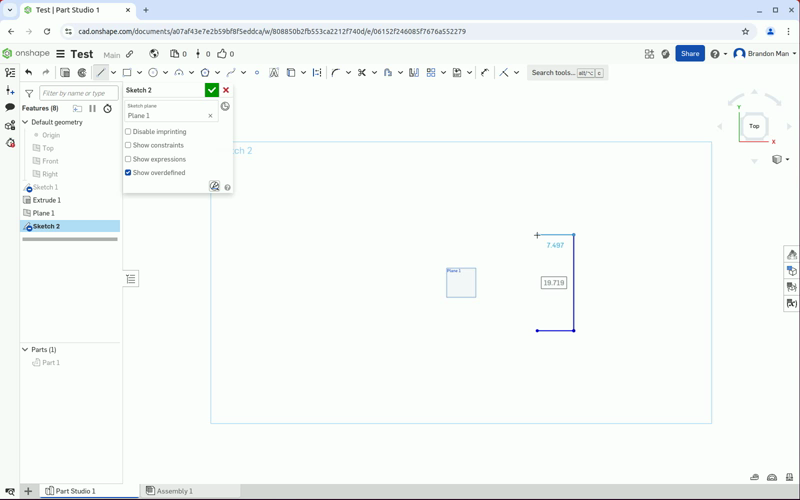
key(esc)
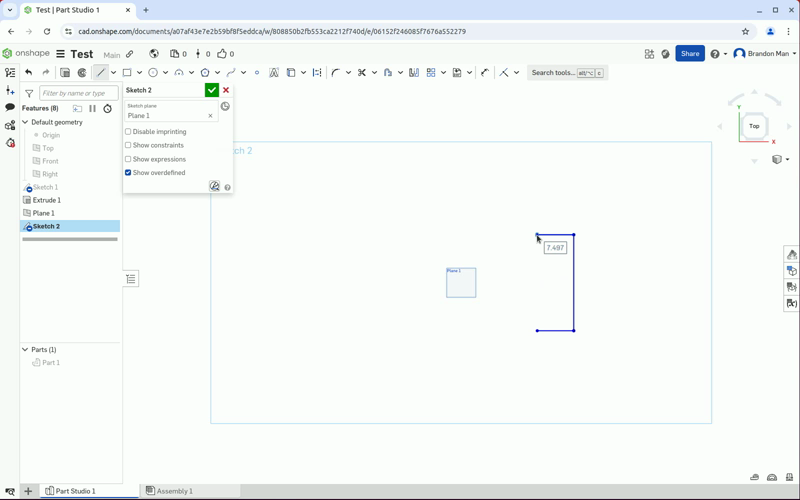
key(a)
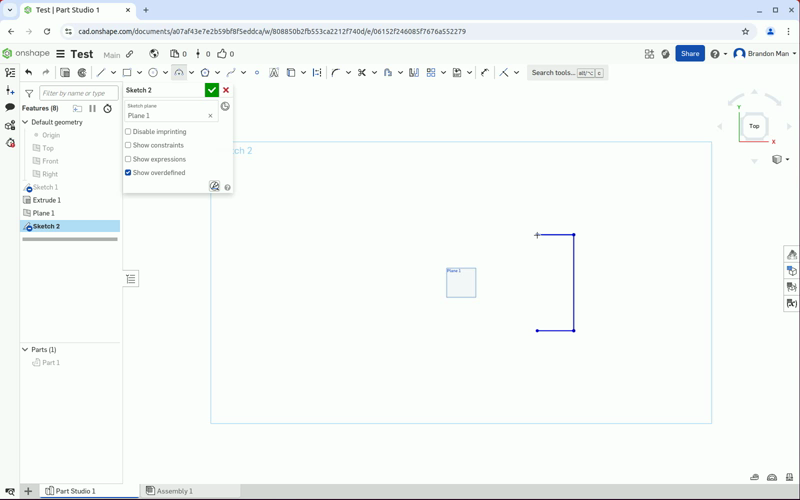
mouse_move(537, 234)
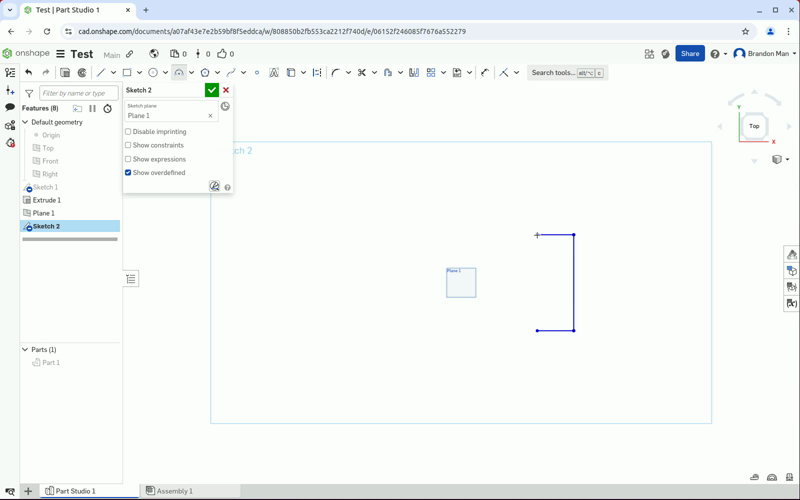
click(537, 234)
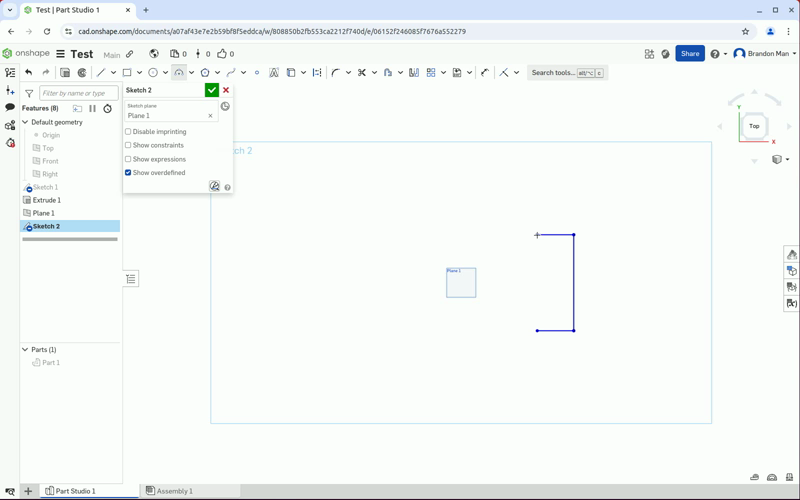
mouse_move(537, 330)
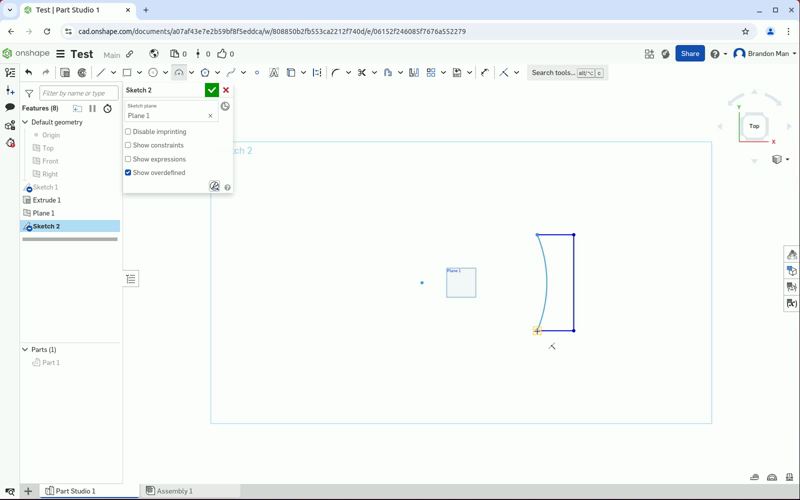
click(537, 330)
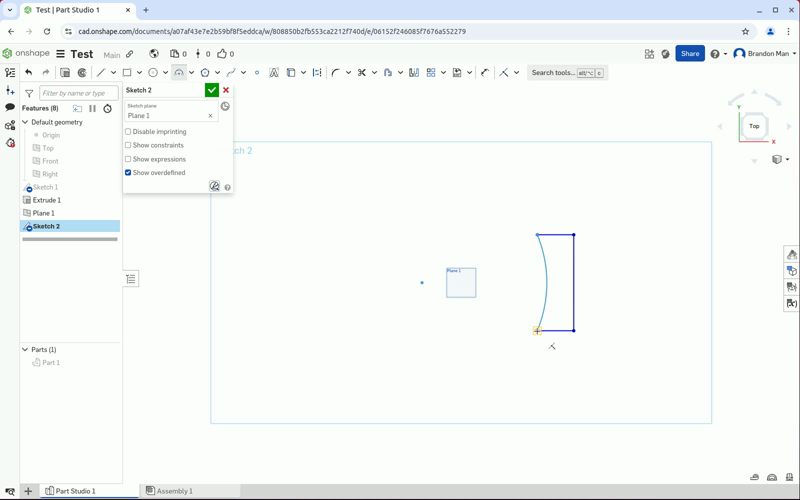
key_down(shift)
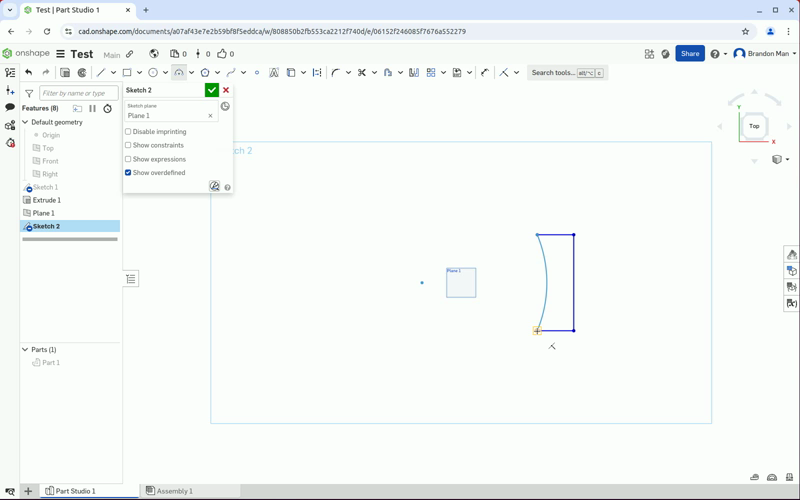
mouse_move(551, 282)
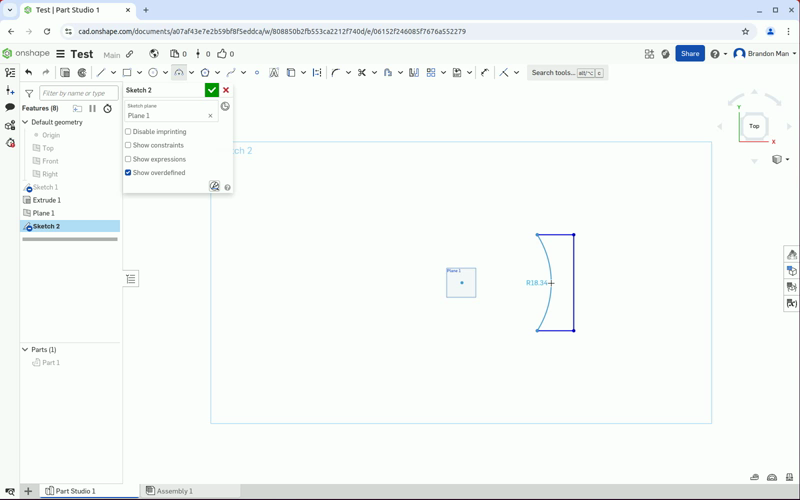
click(551, 282)
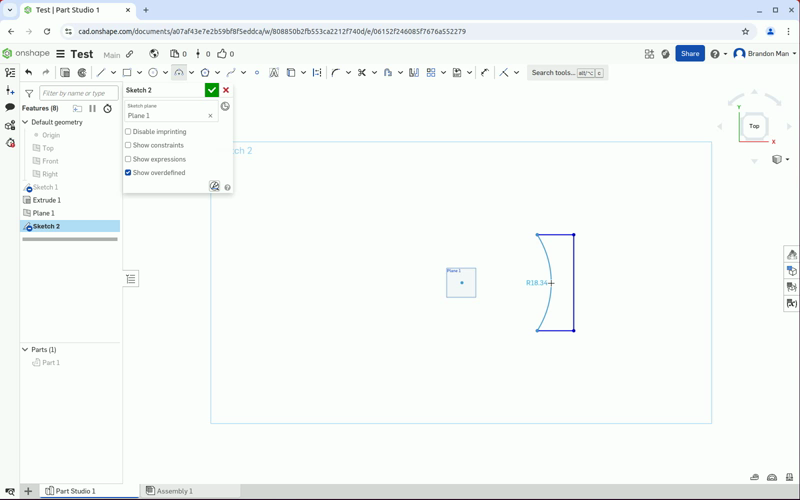
key_up(shift)
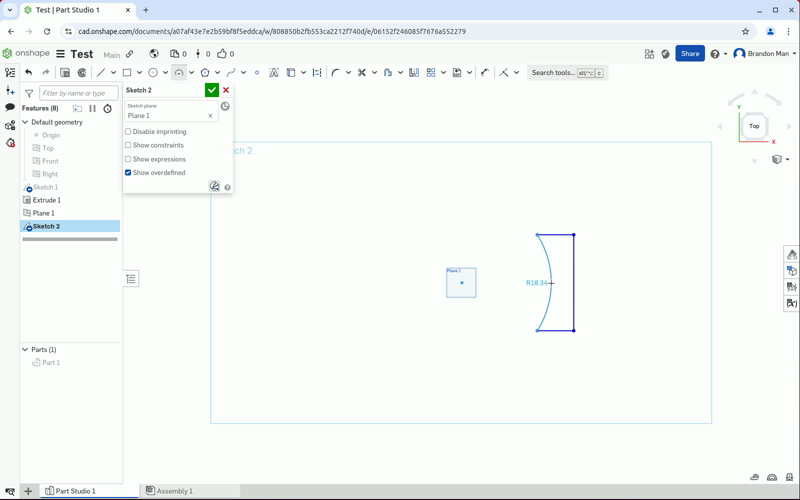
key(esc)
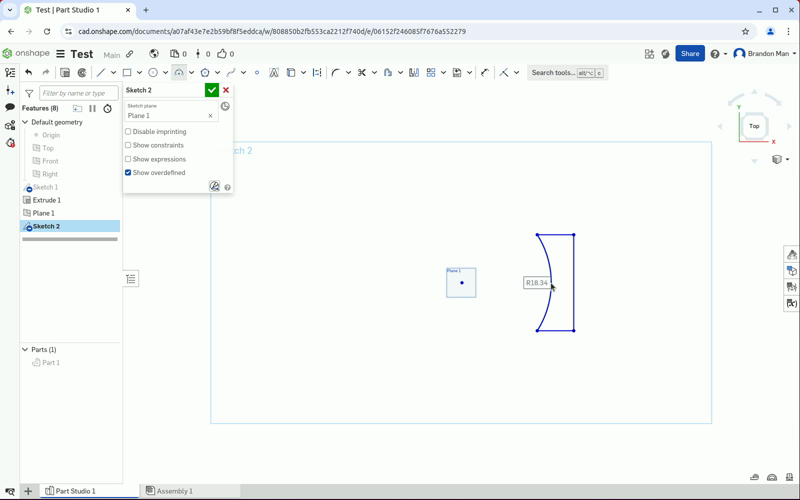
mouse_move(566, 293)
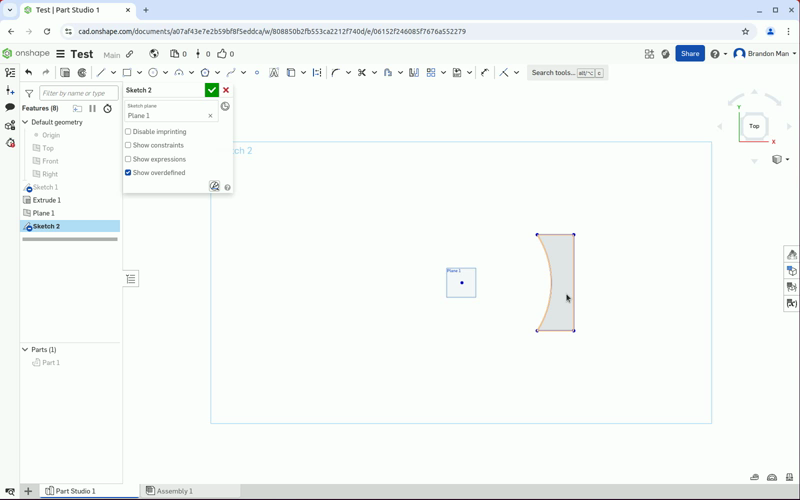
click(566, 293)
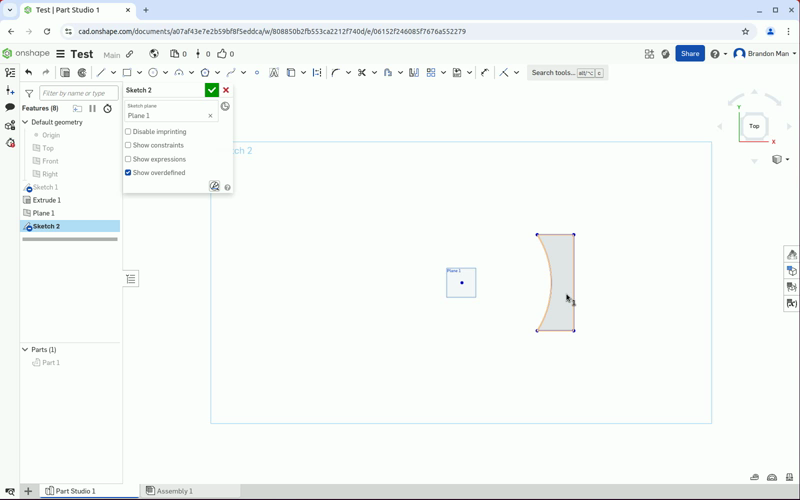
mouse_move(73, 352)
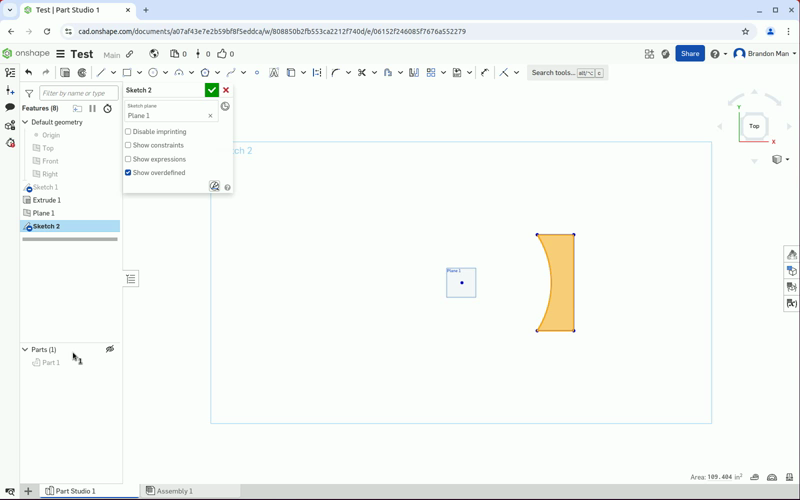
key(shift+y)
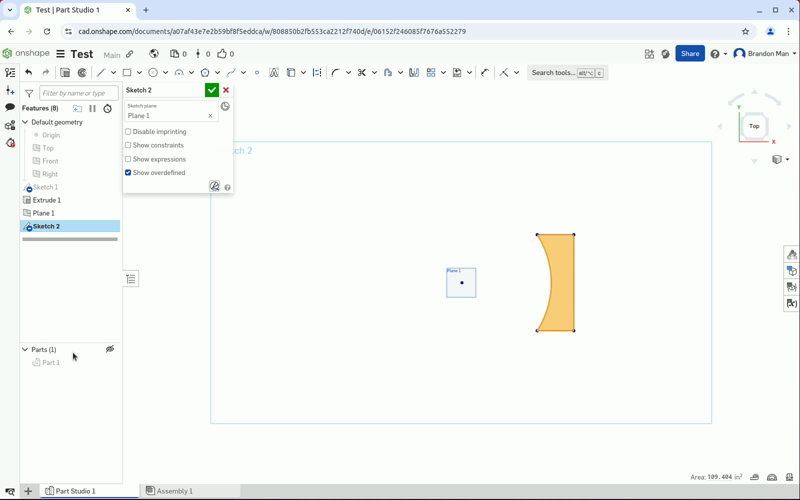
key(shift+e)
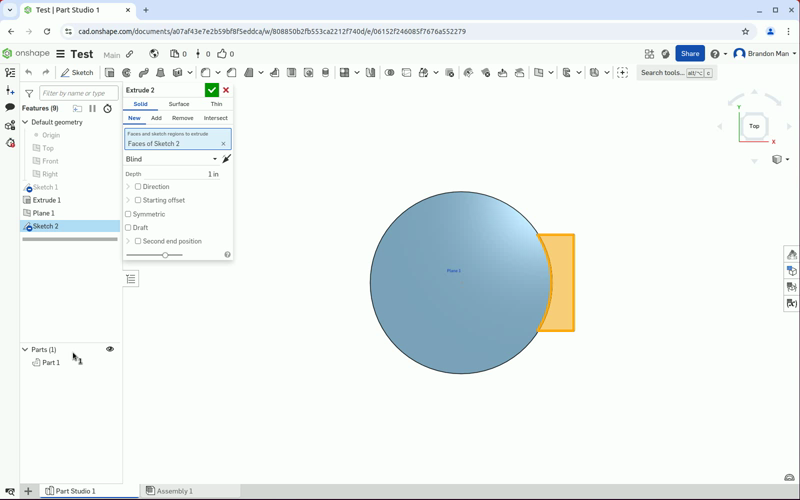
mouse_move(143, 106)
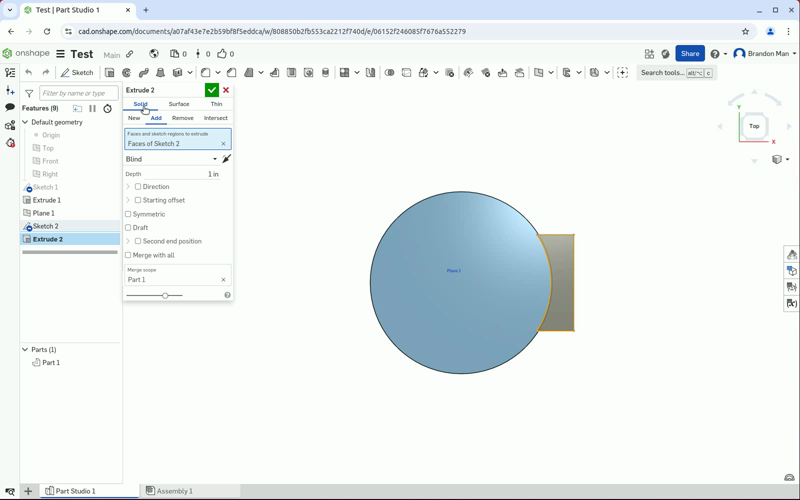
click(143, 106)
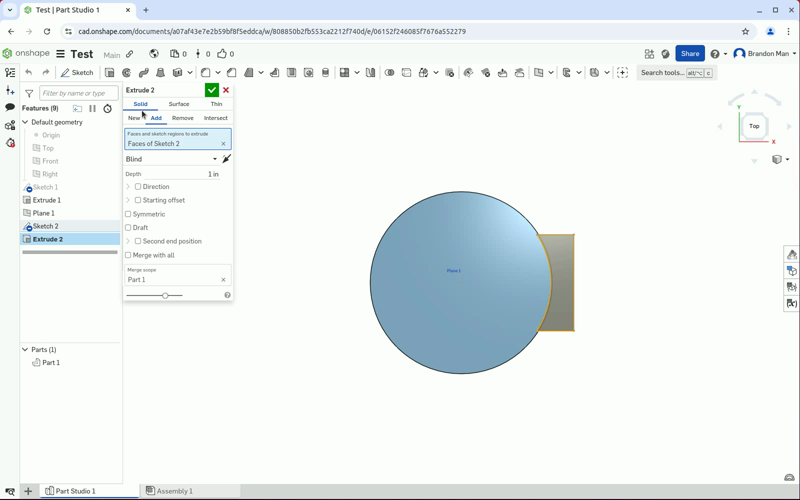
mouse_move(137, 120)
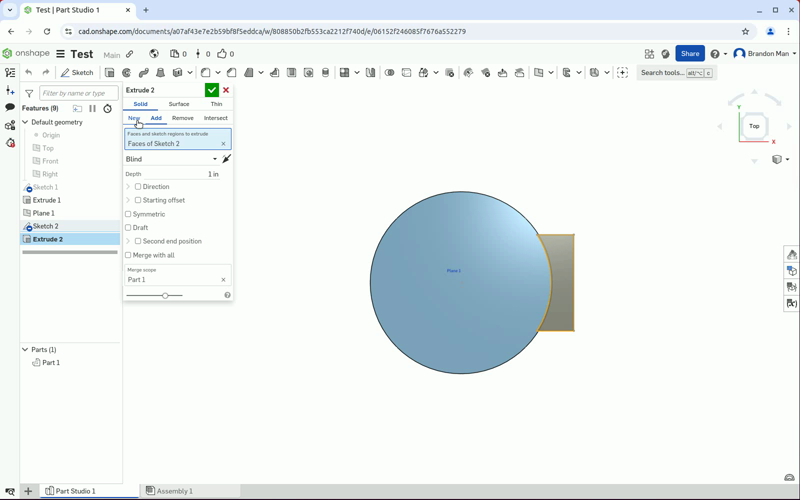
click(137, 120)
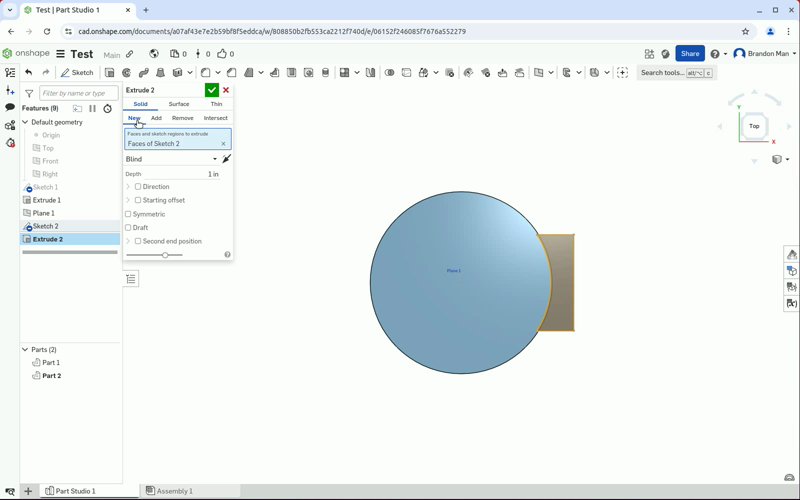
key(tab, 4)
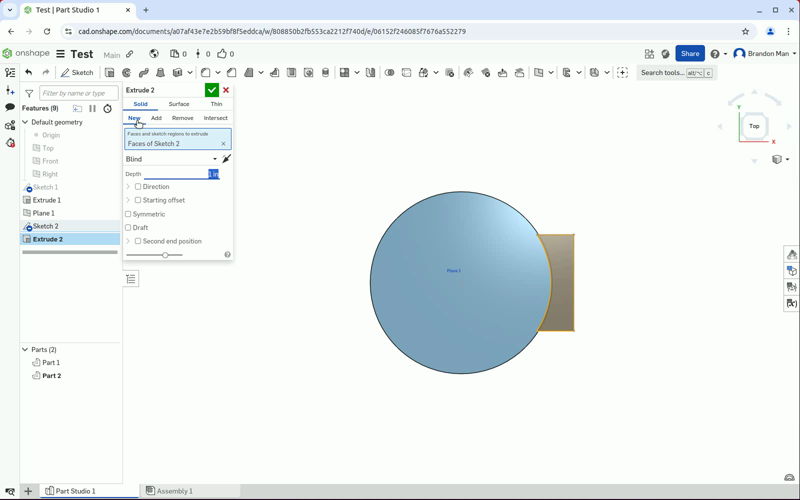
text(-2.407)
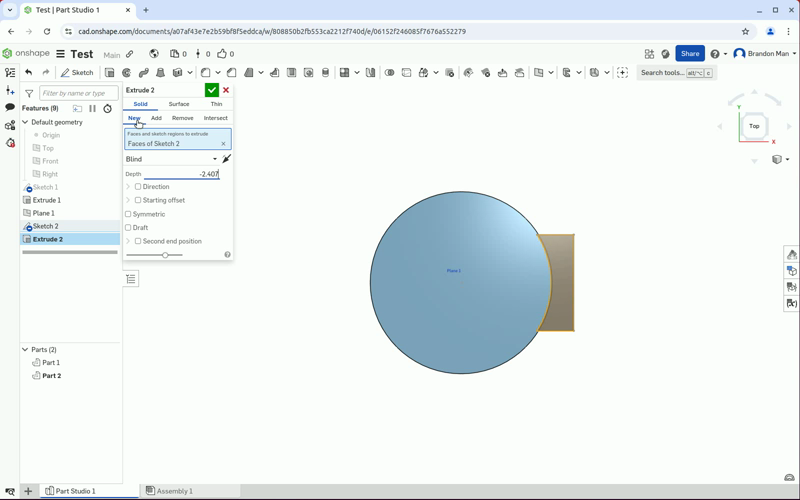
key(enter)
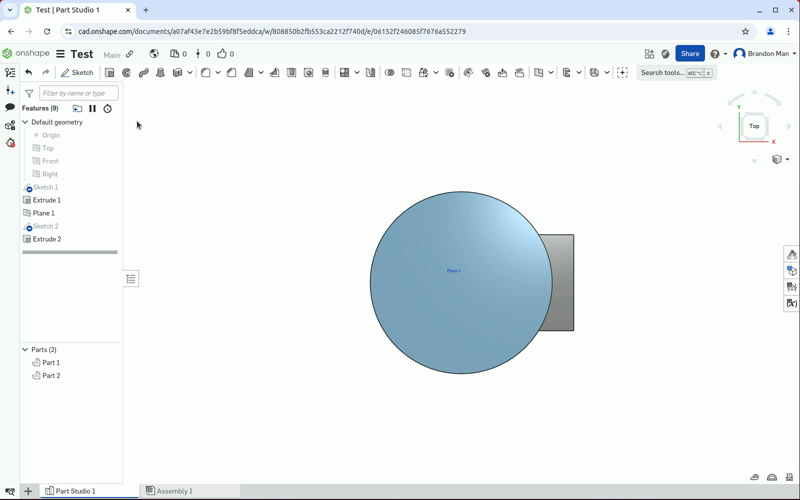
key(shift+h)
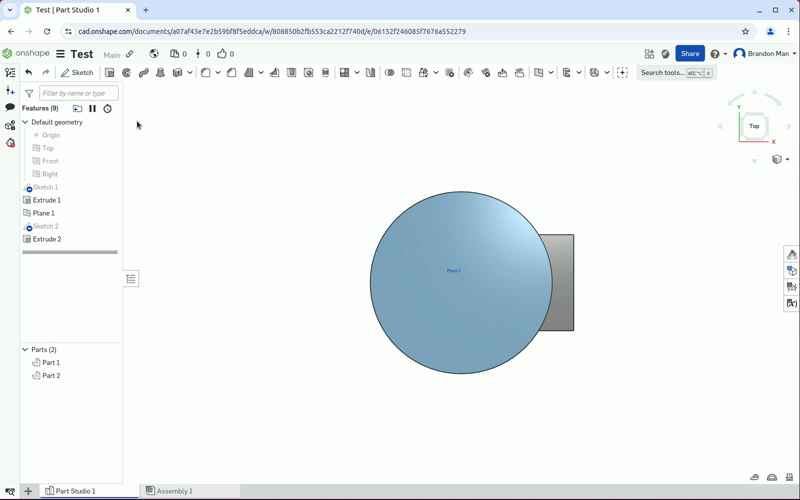
key(shift+h)
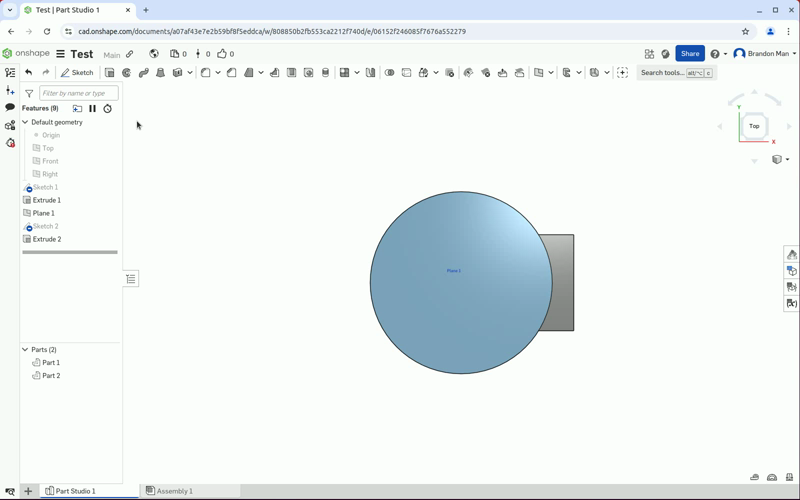
mouse_move(73, 189)
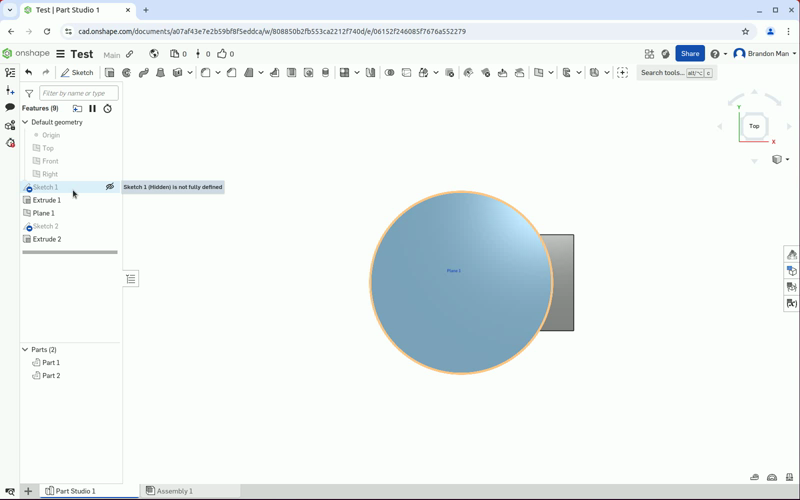
click(73, 189)
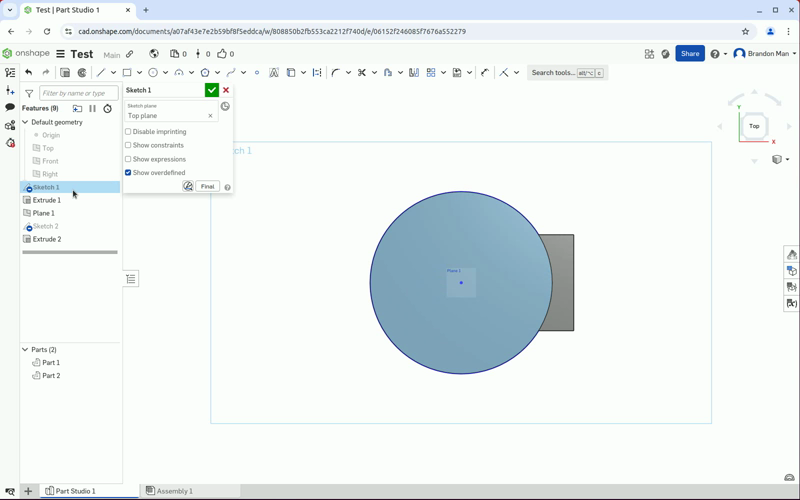
mouse_move(229, 92)
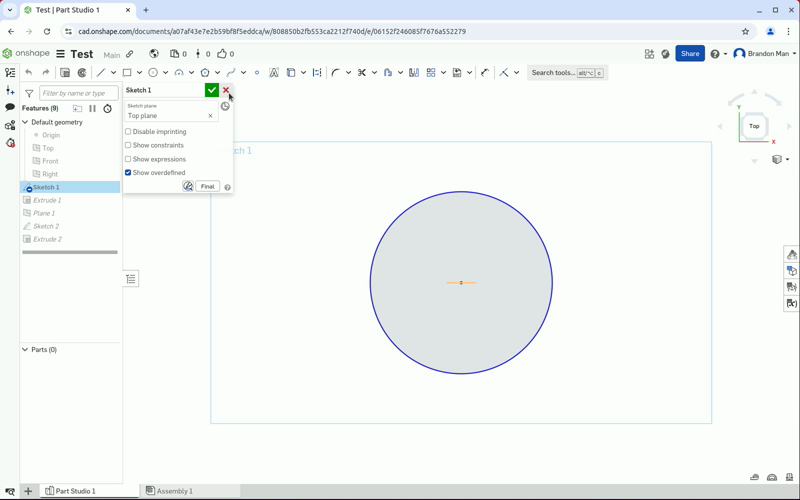
click(229, 92)
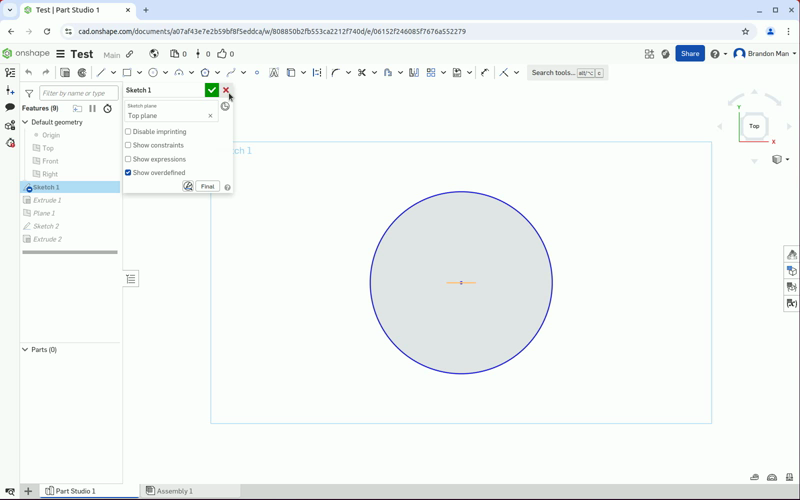
key(shift+s)
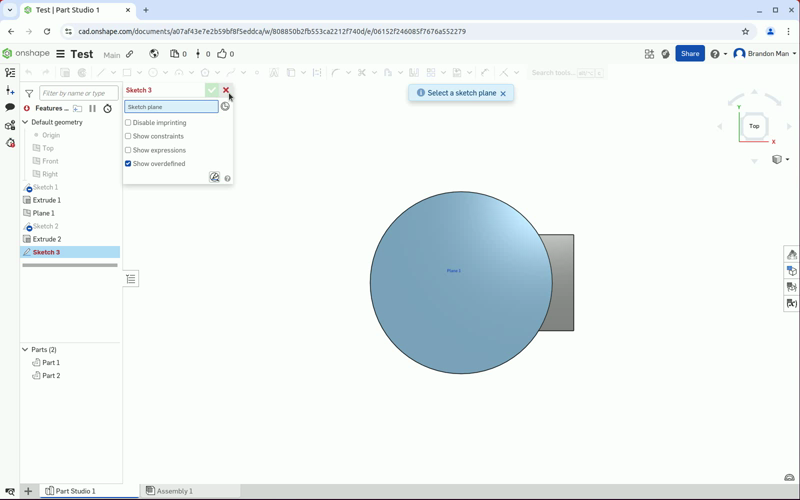
mouse_move(73, 215)
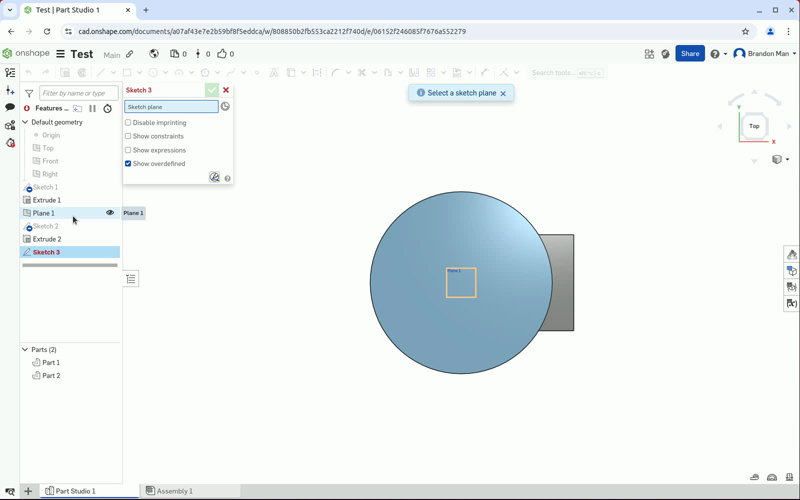
click(73, 215)
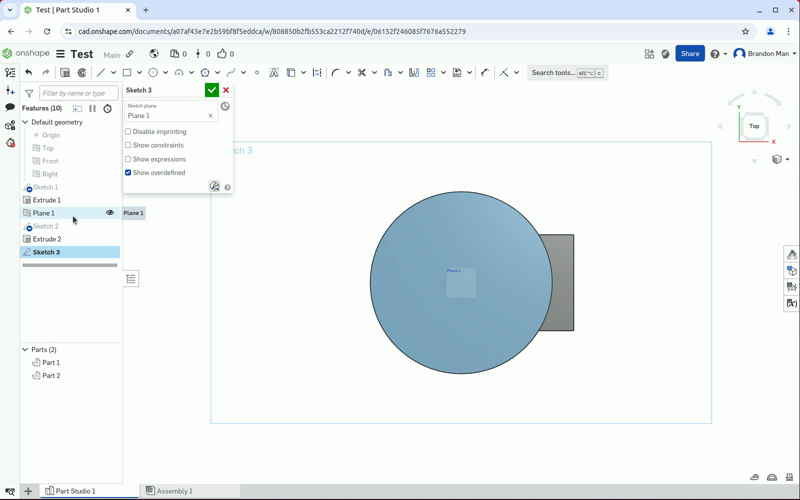
mouse_move(73, 352)
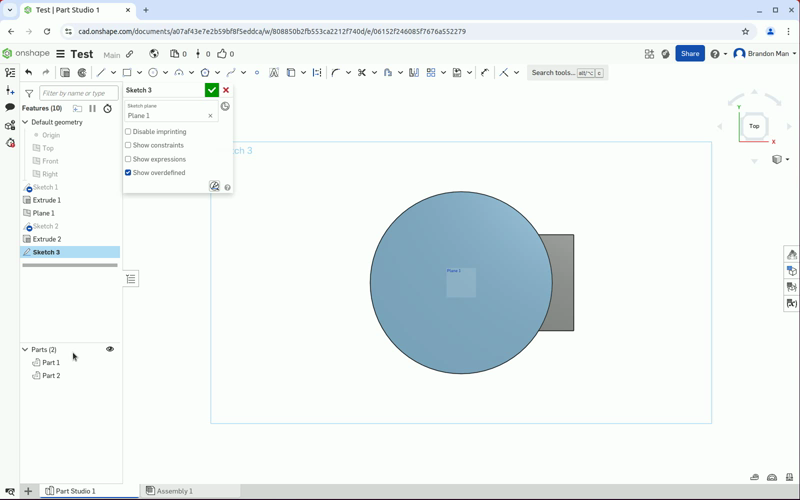
key(y)
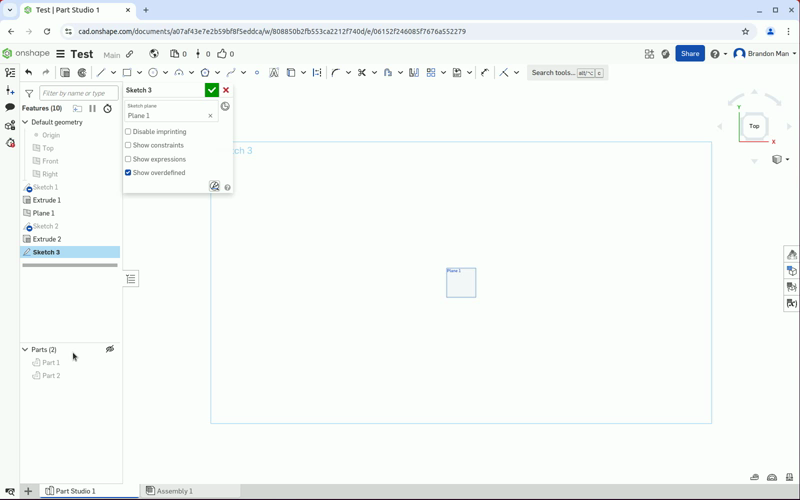
key(l)
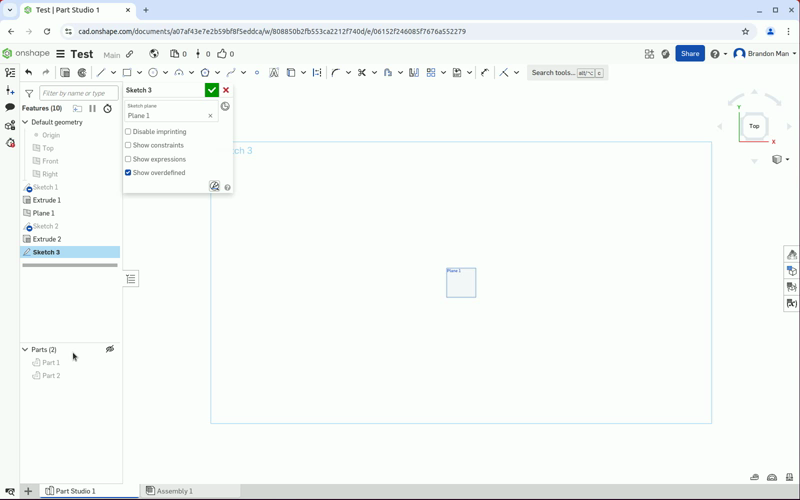
key_down(shift)
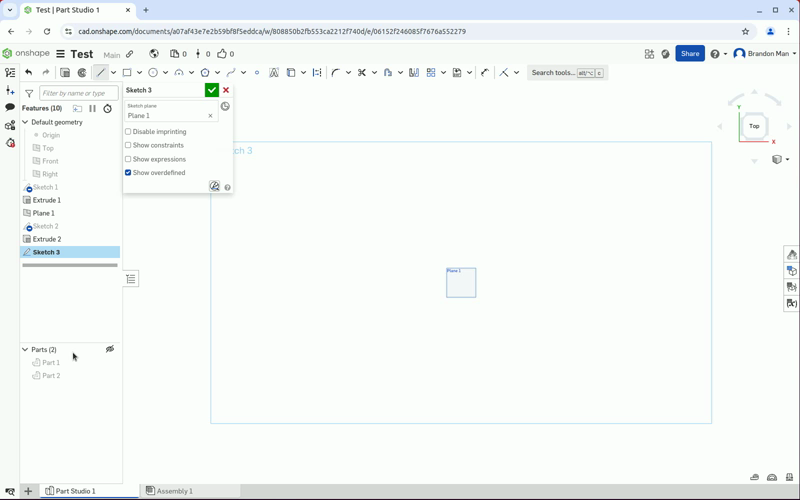
mouse_move(348, 330)
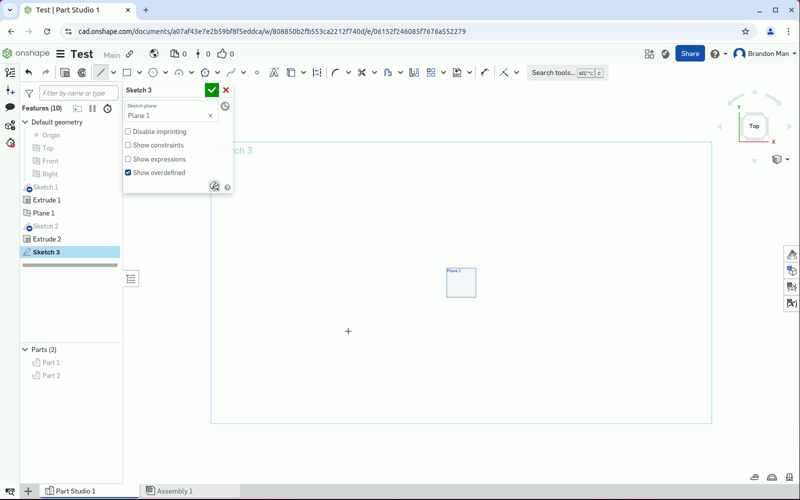
click(348, 330)
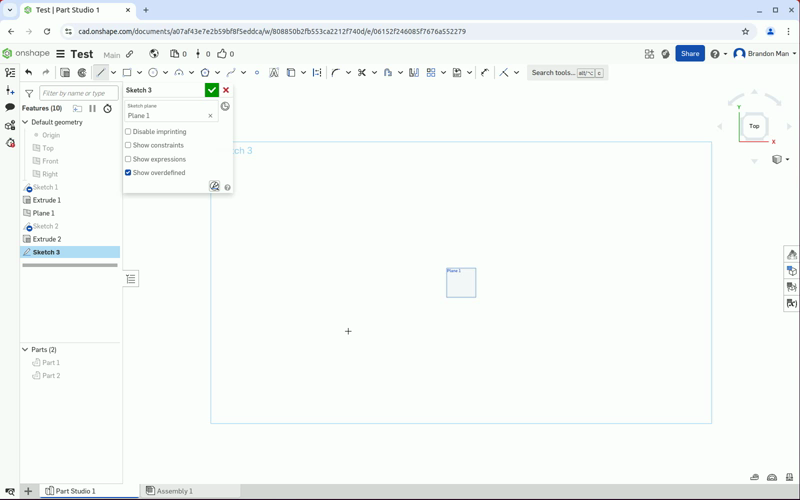
key_up(shift)
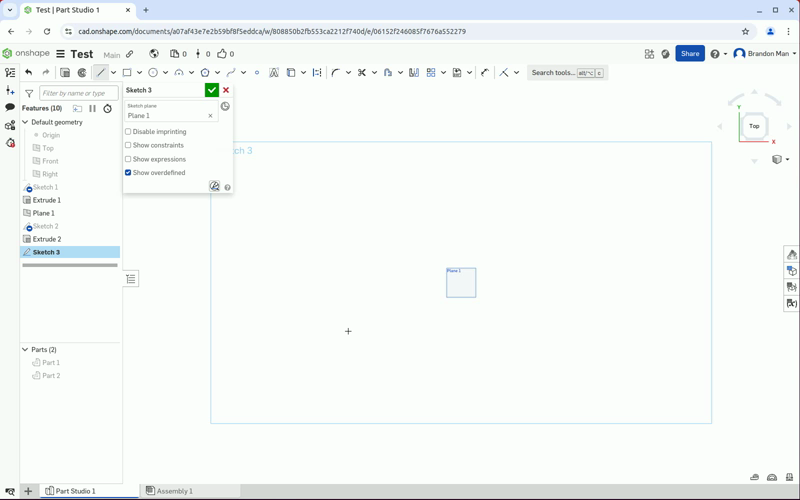
key_down(shift)
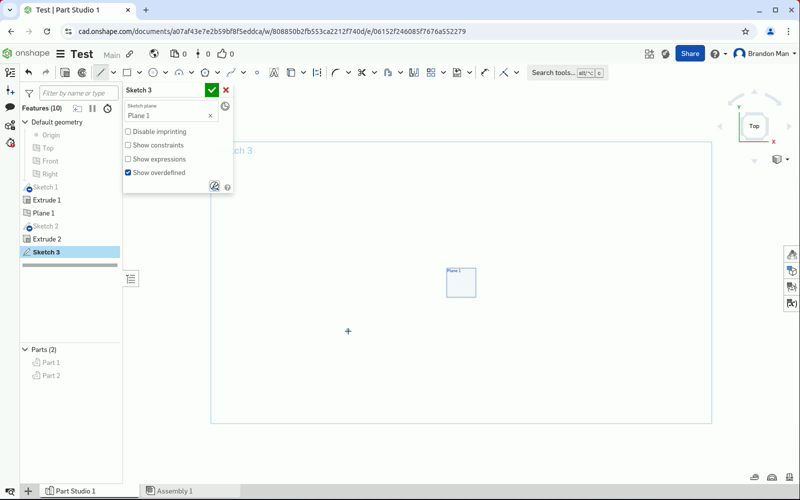
mouse_move(378, 330)
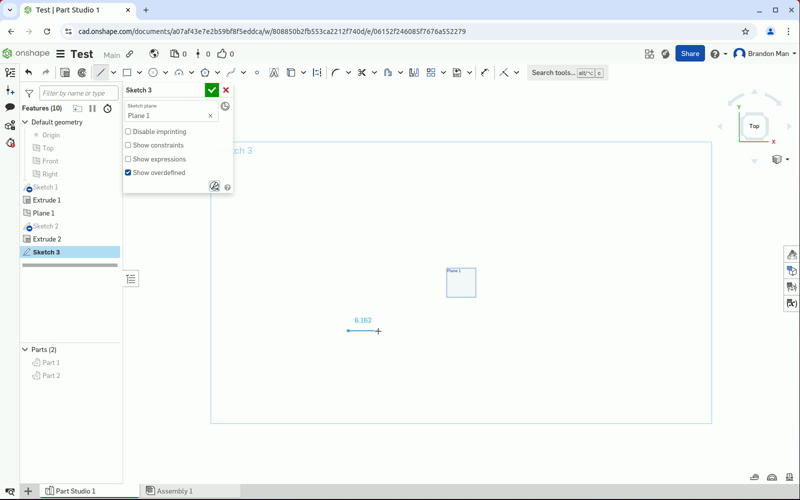
mouse_move(384, 330)
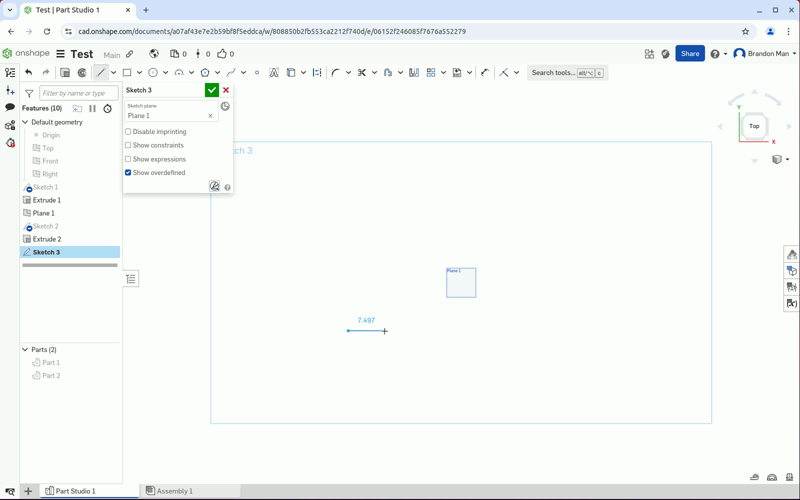
click(384, 330)
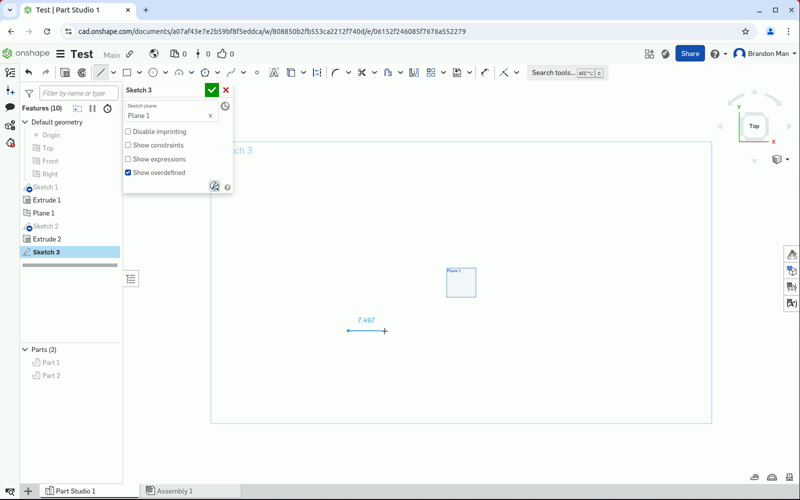
key_up(shift)
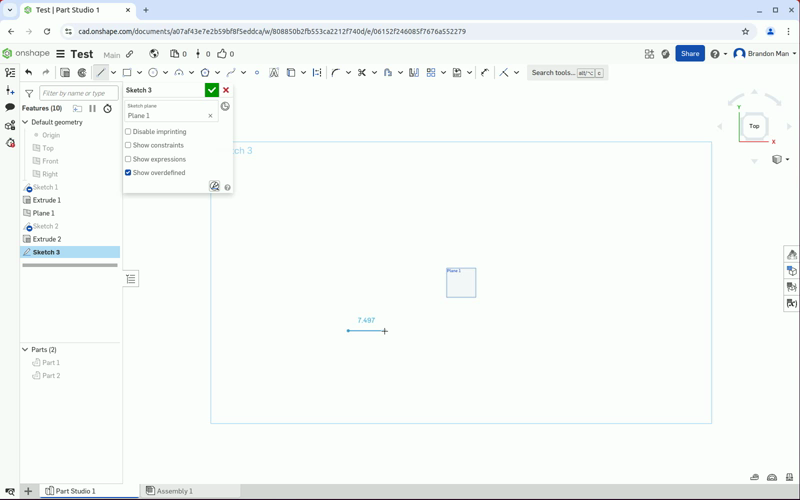
key(esc)
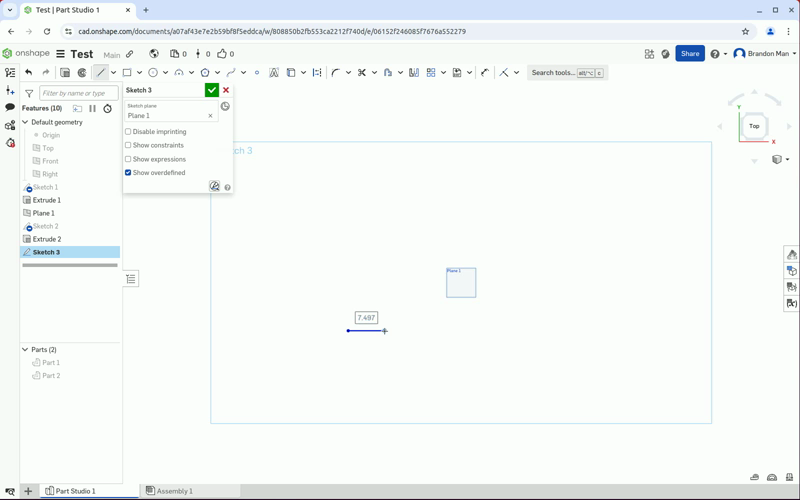
key(a)
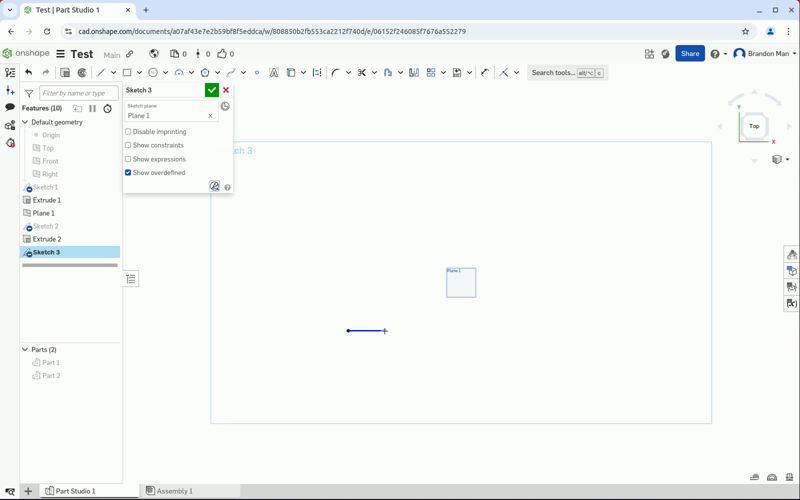
mouse_move(384, 330)
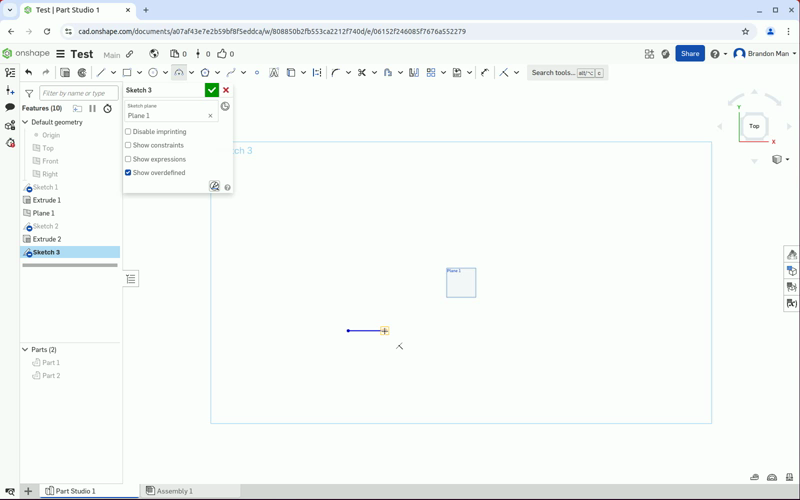
click(384, 330)
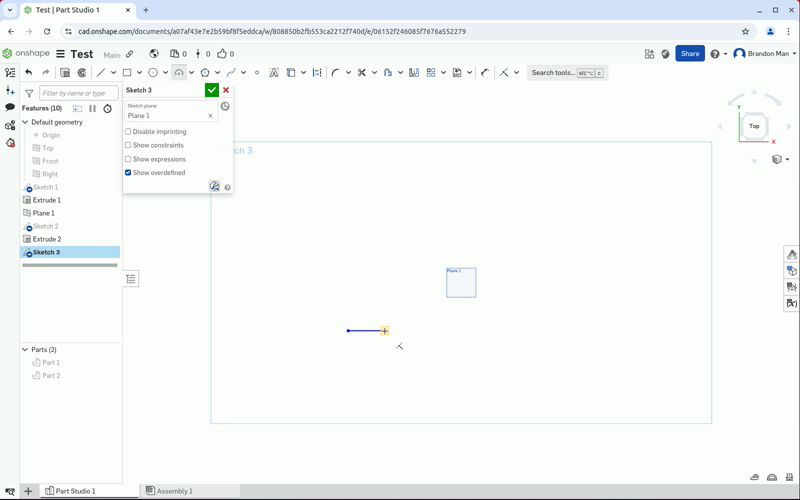
key_down(shift)
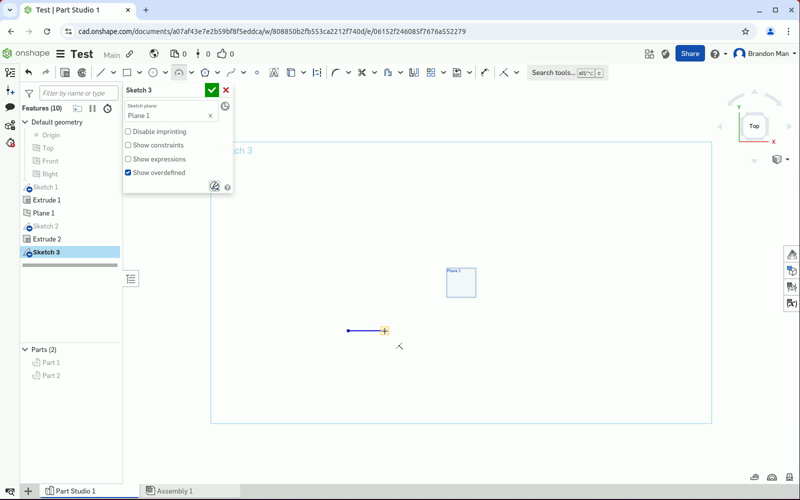
mouse_move(384, 234)
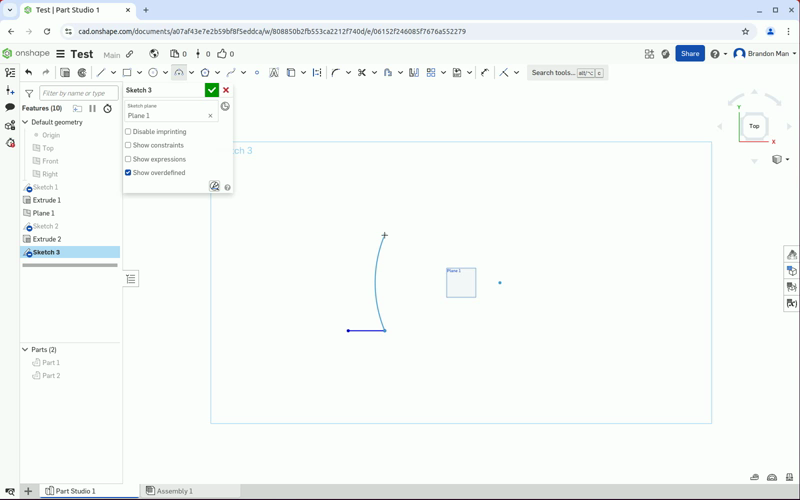
click(384, 234)
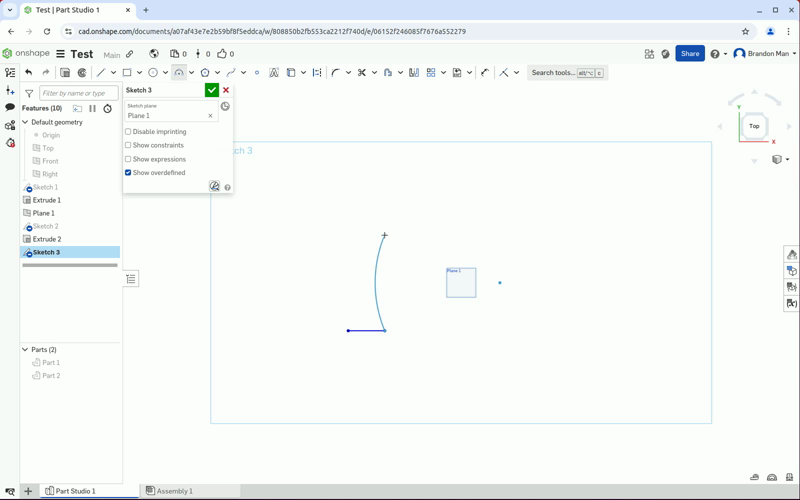
mouse_move(370, 282)
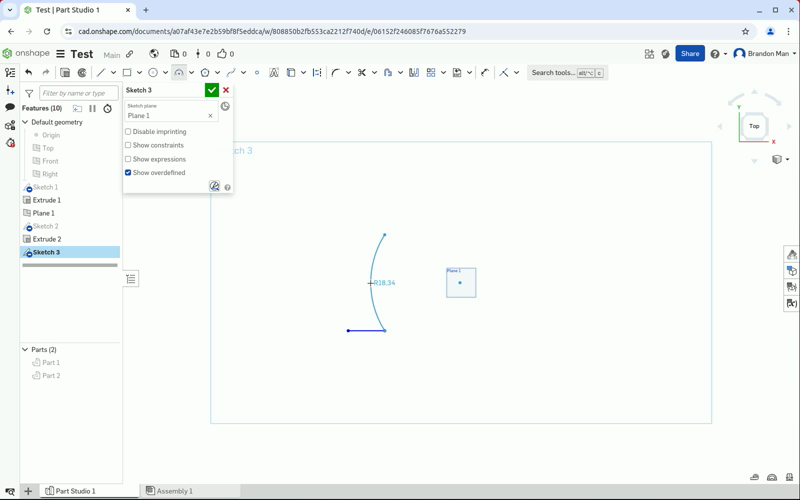
click(370, 282)
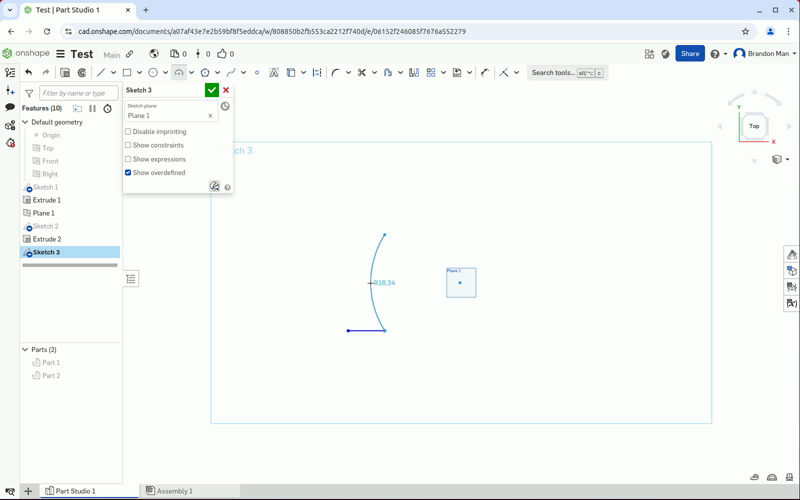
key_up(shift)
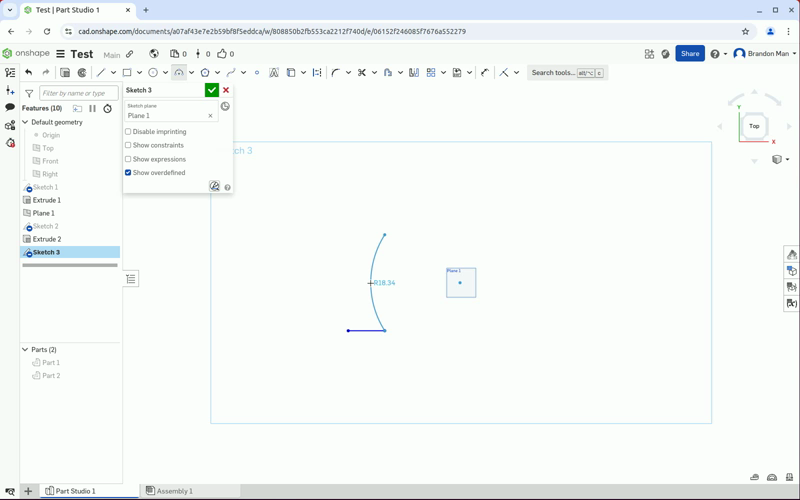
key(esc)
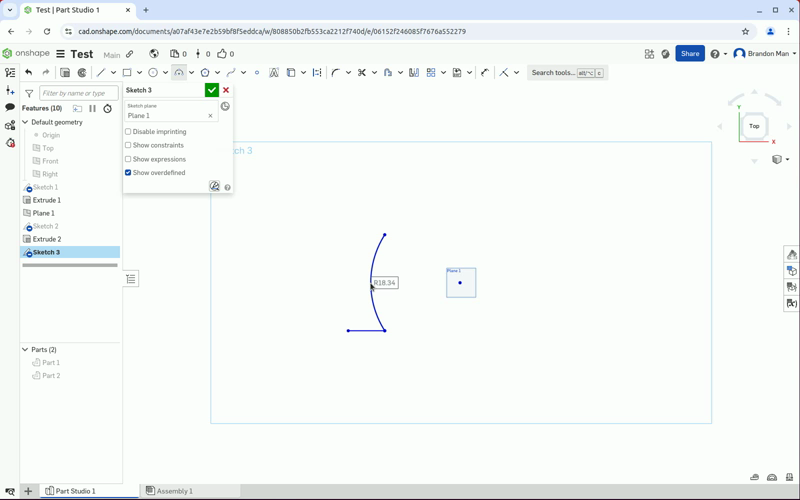
key(l)
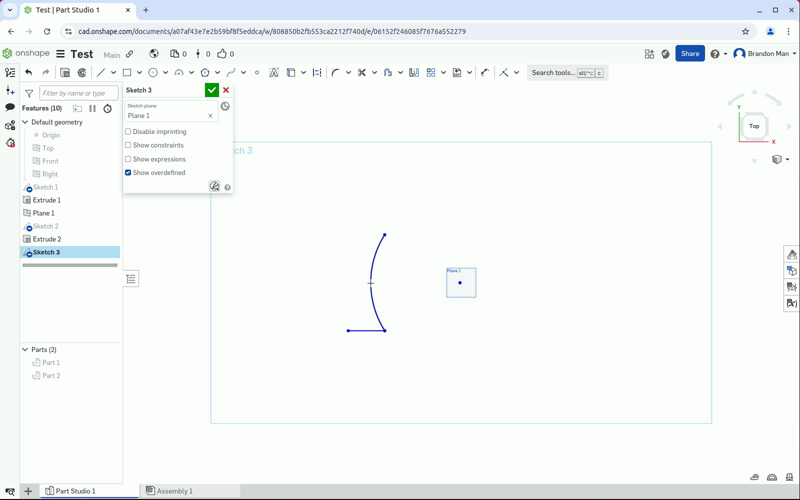
mouse_move(384, 234)
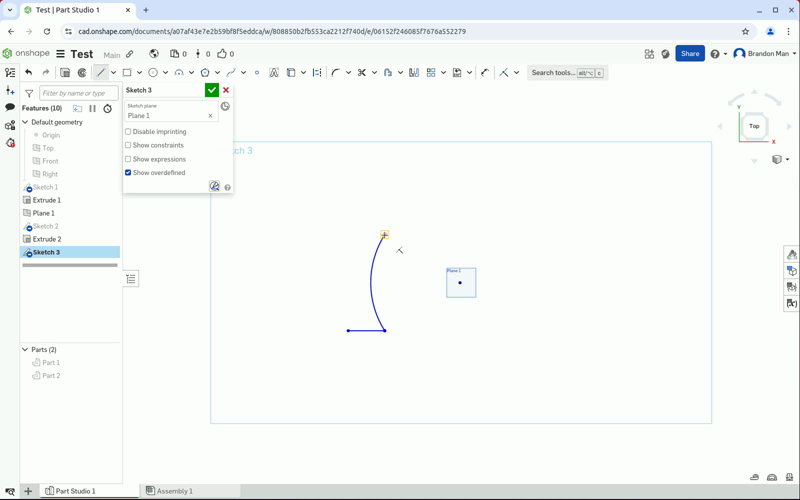
click(384, 234)
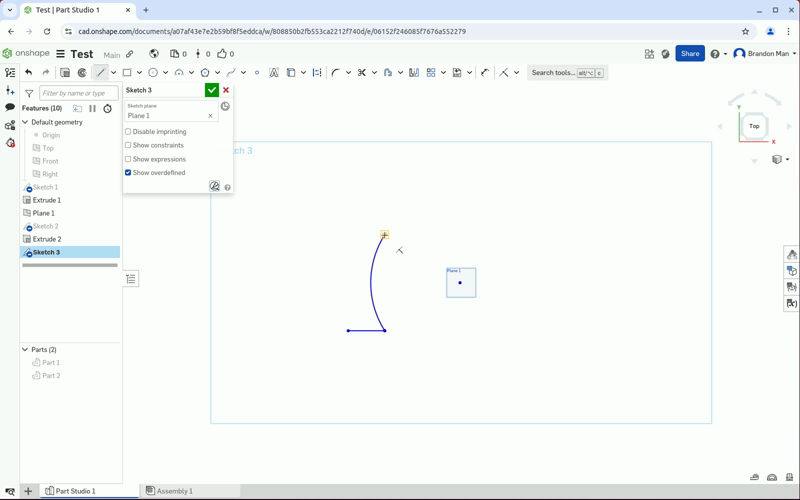
key_down(shift)
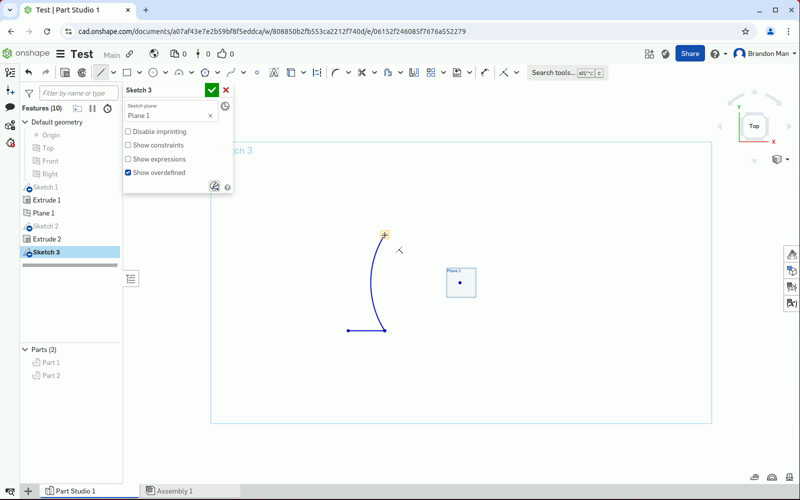
mouse_move(414, 234)
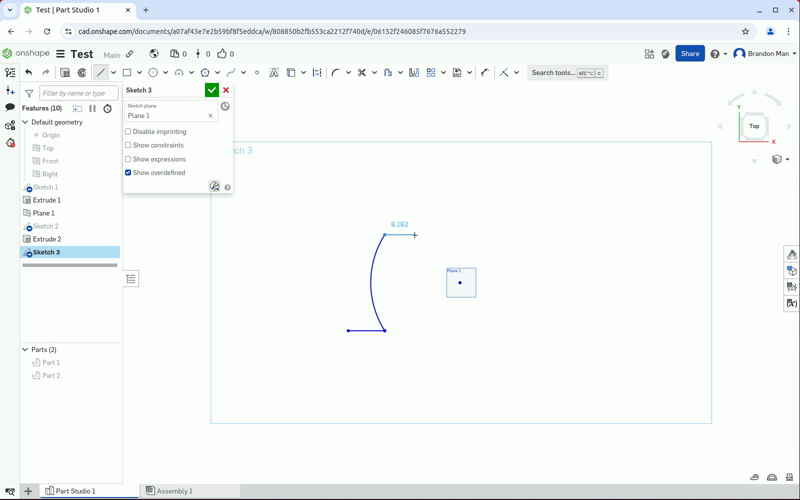
mouse_move(348, 234)
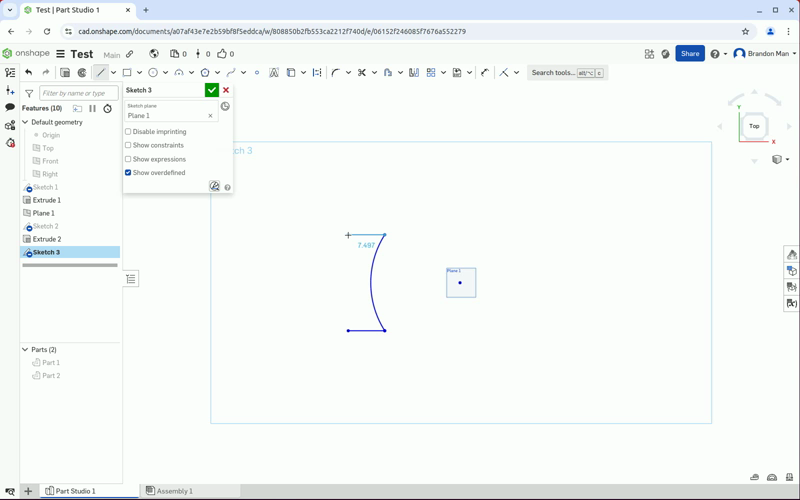
click(348, 234)
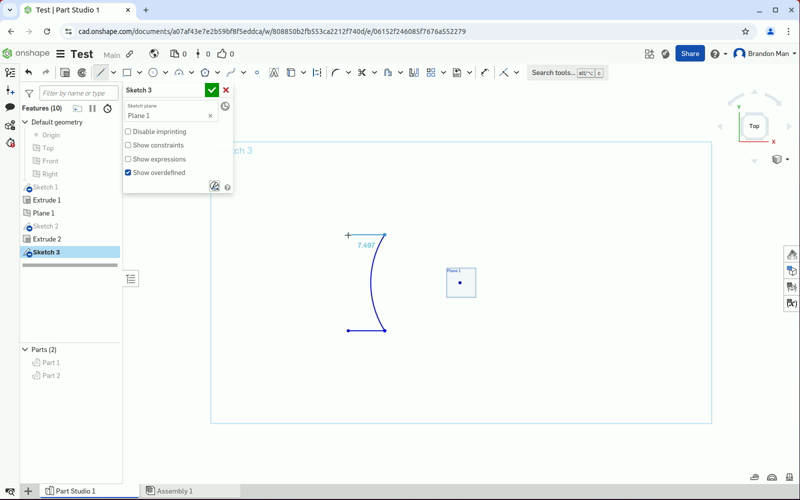
key_up(shift)
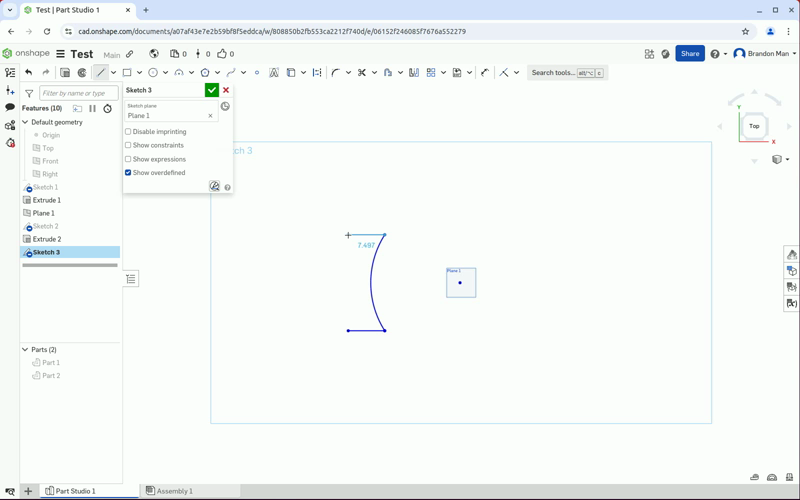
key_down(shift)
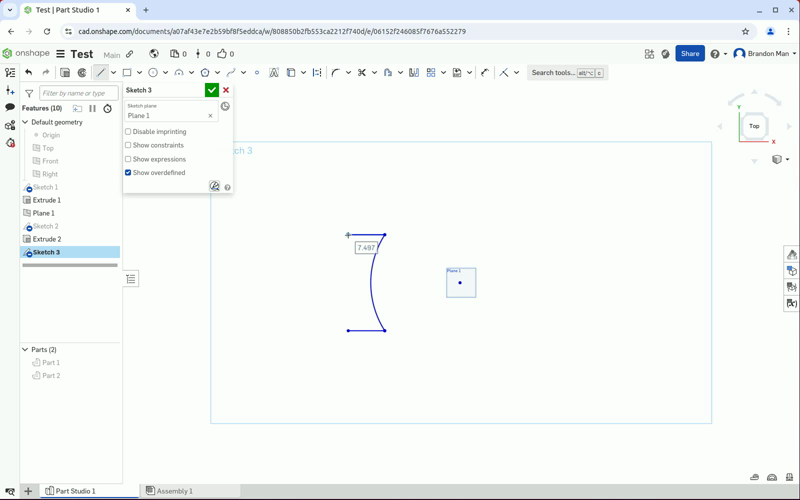
mouse_move(348, 330)
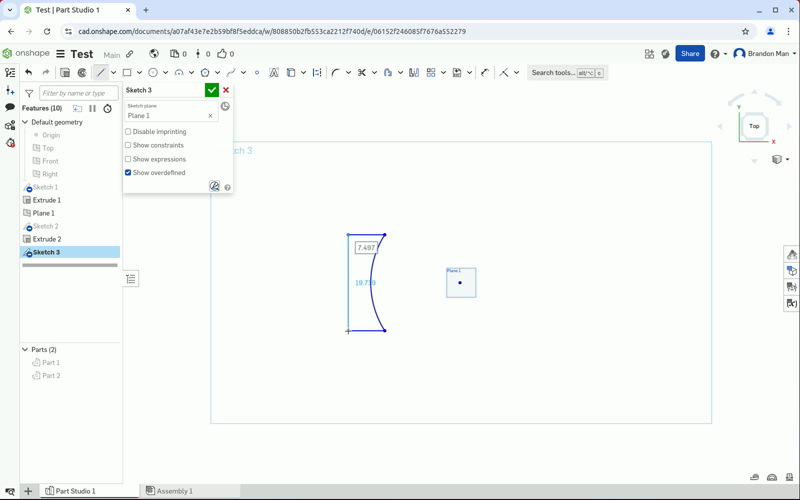
key_up(shift)
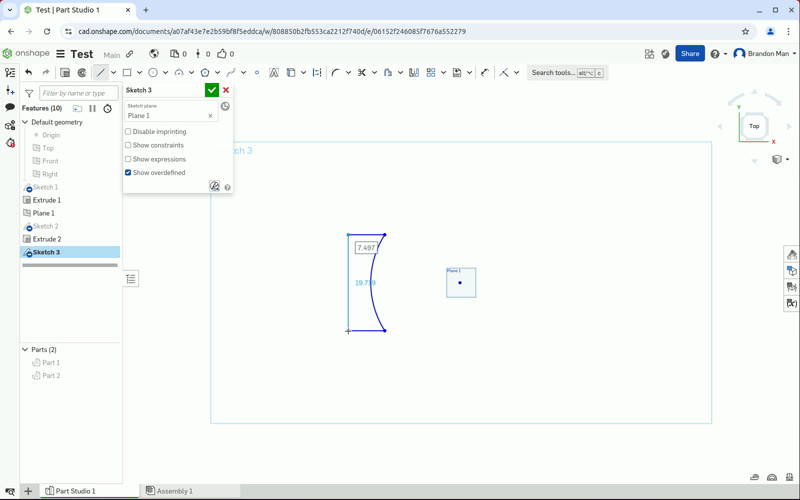
click(348, 330)
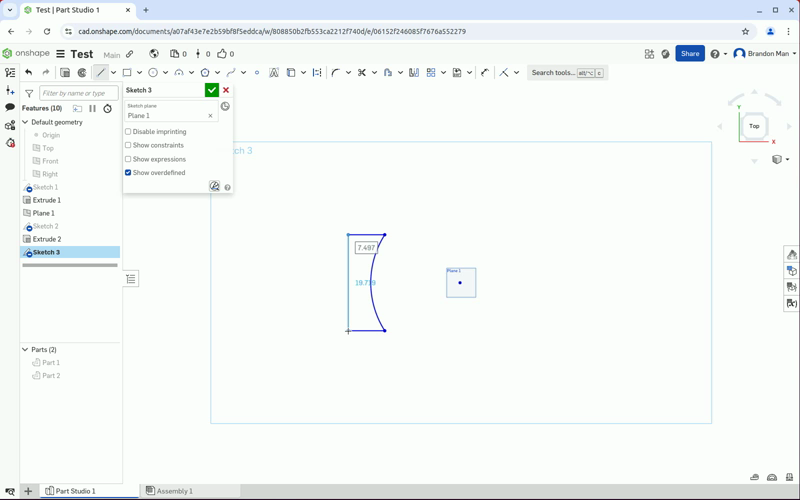
key(esc)
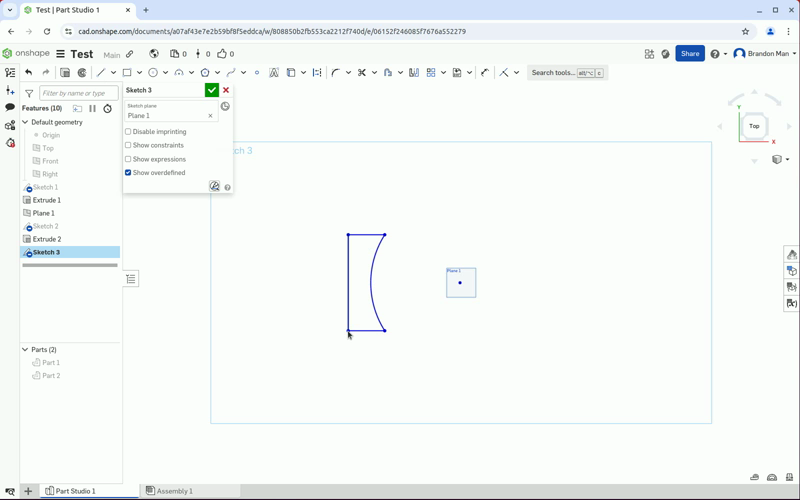
mouse_move(376, 323)
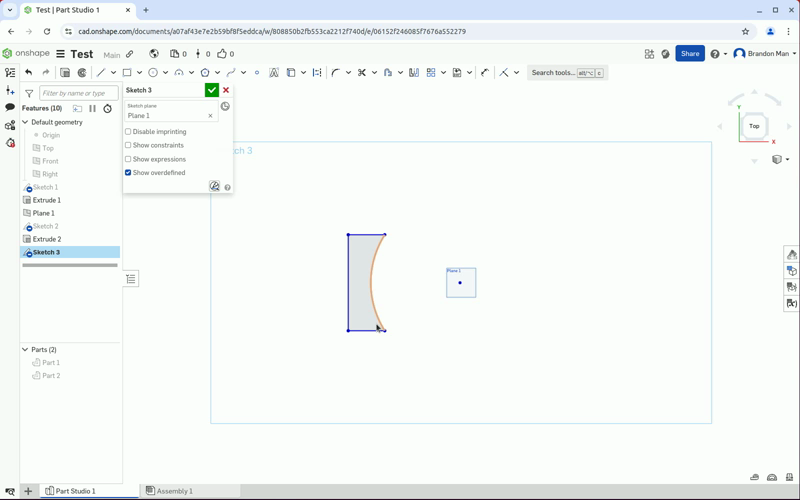
click(376, 323)
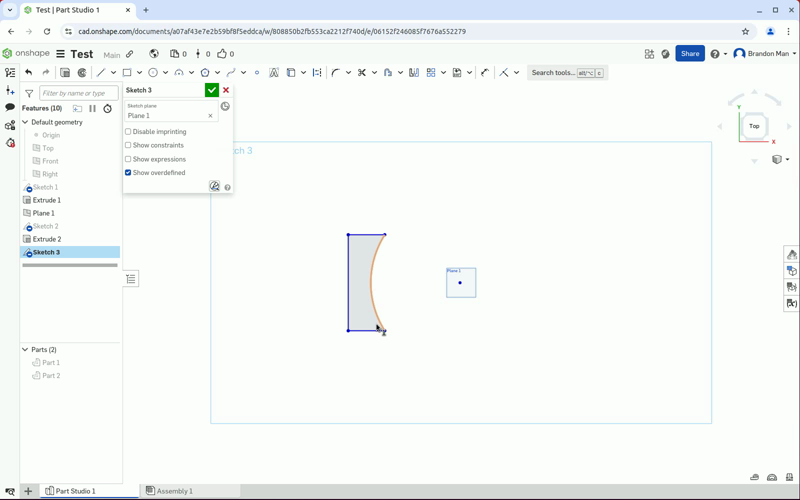
mouse_move(73, 352)
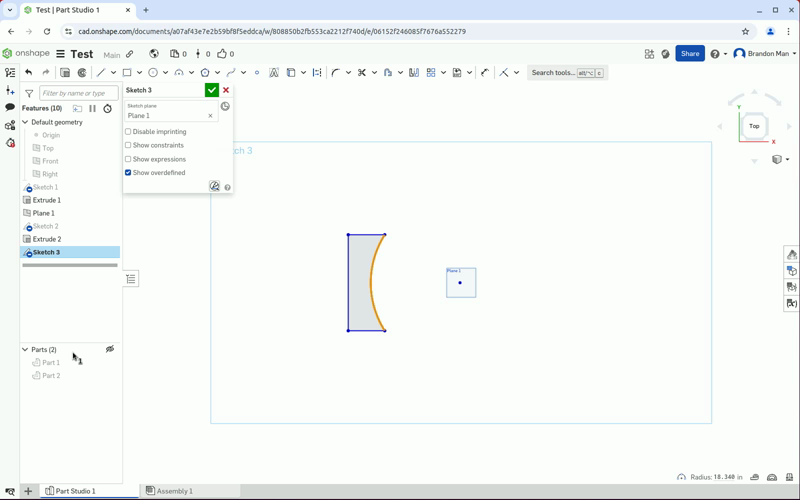
key(shift+y)
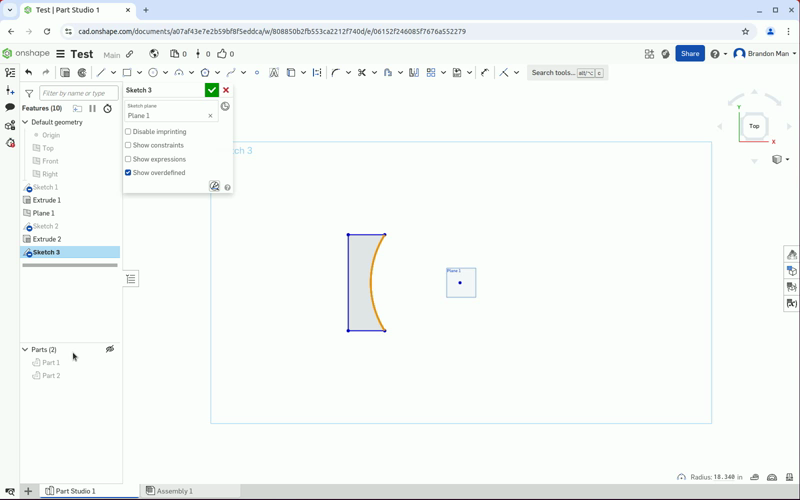
key(shift+e)
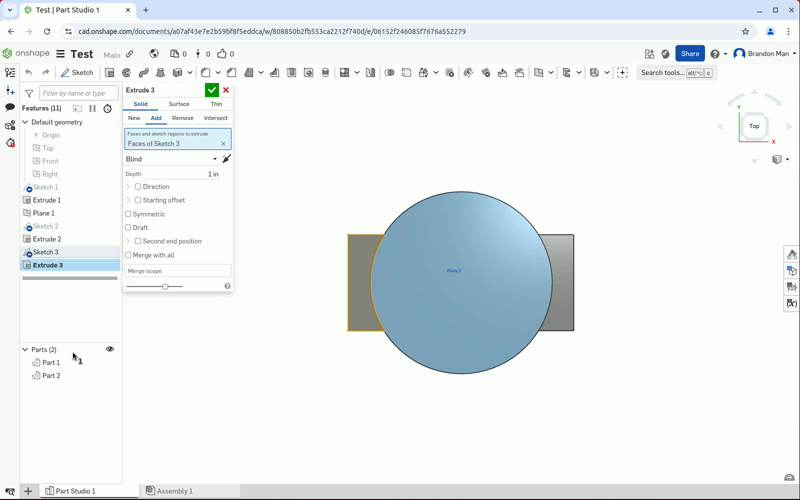
mouse_move(143, 106)
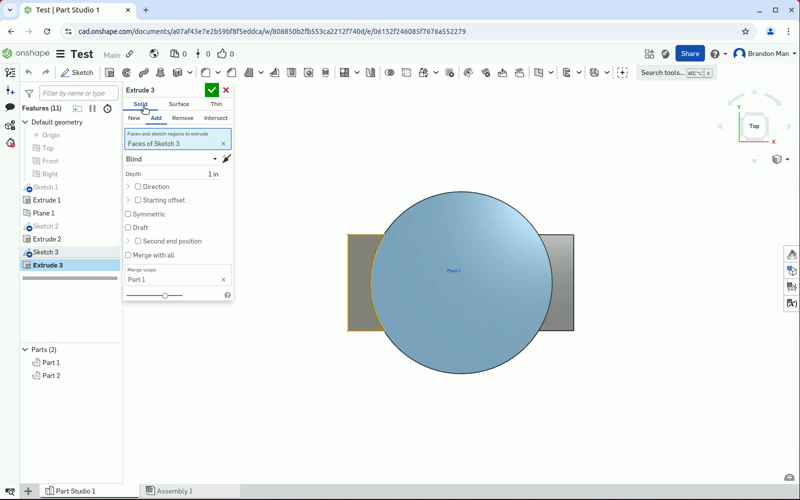
click(143, 106)
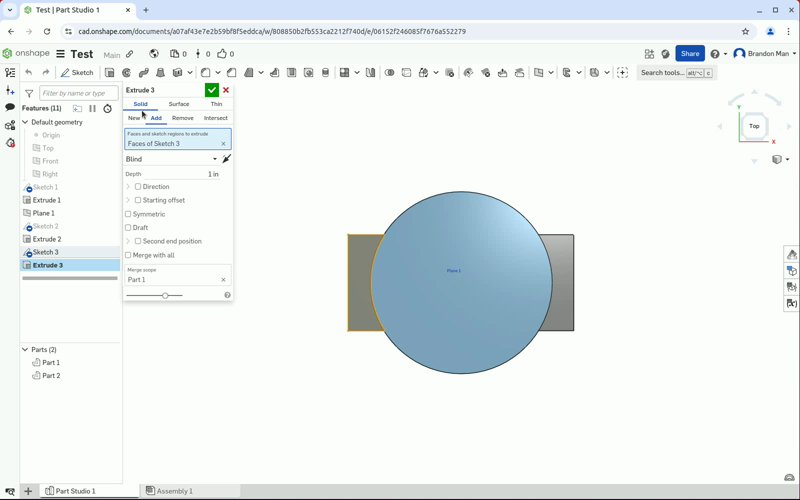
mouse_move(137, 120)
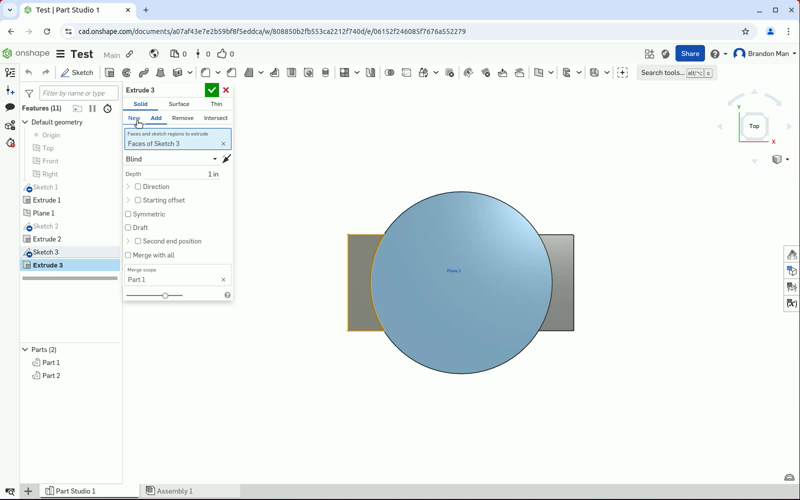
click(137, 120)
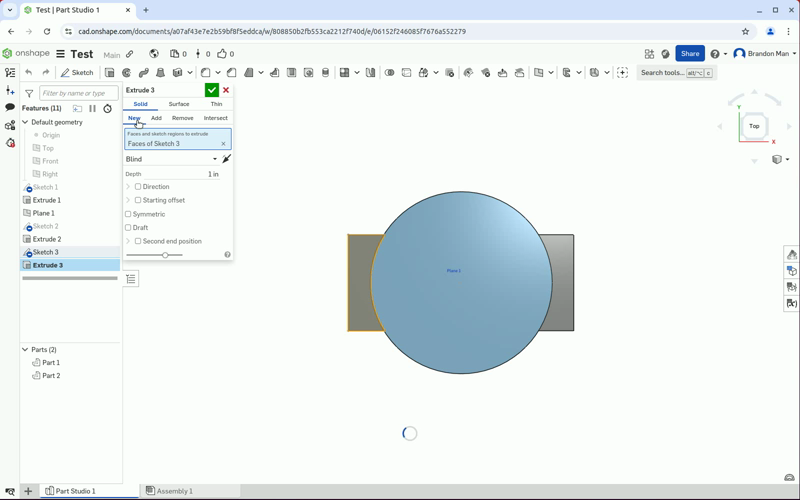
key(tab, 4)
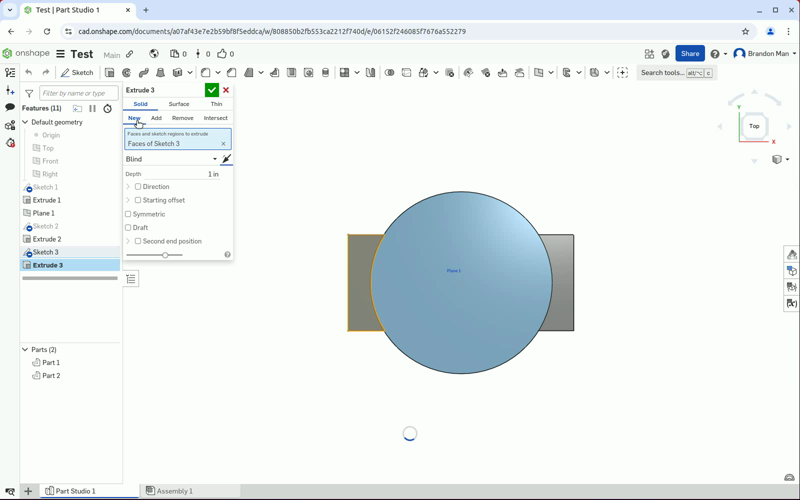
text(-2.407)
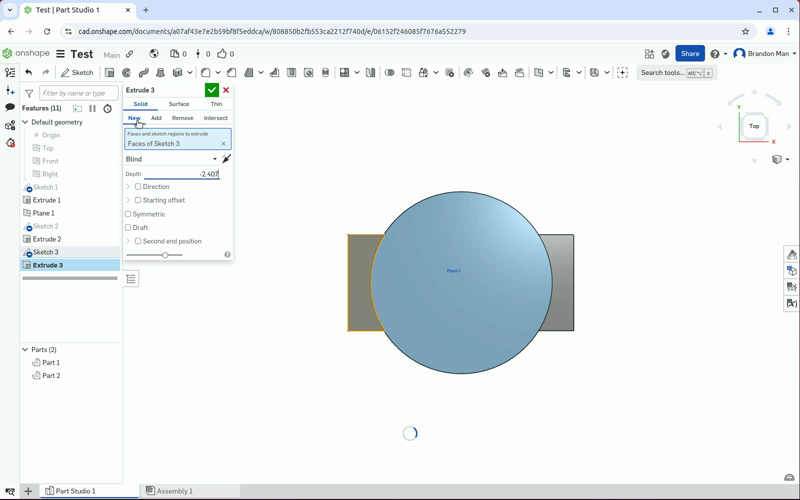
key(enter)
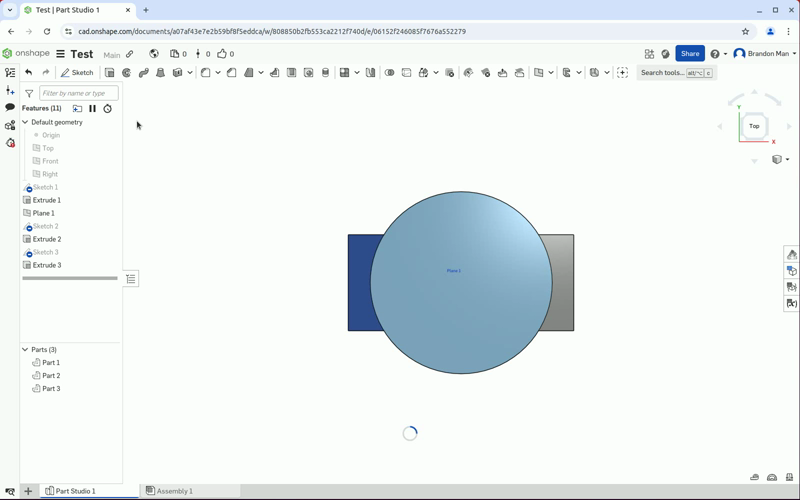
key(shift+h)
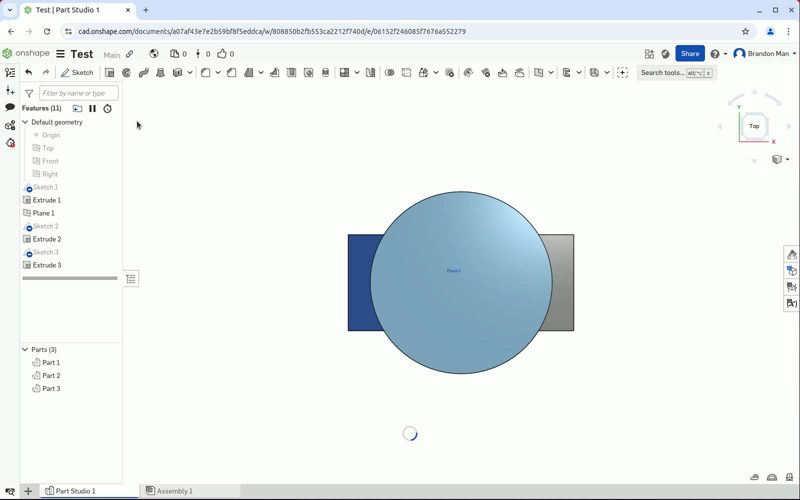
key(shift+h)
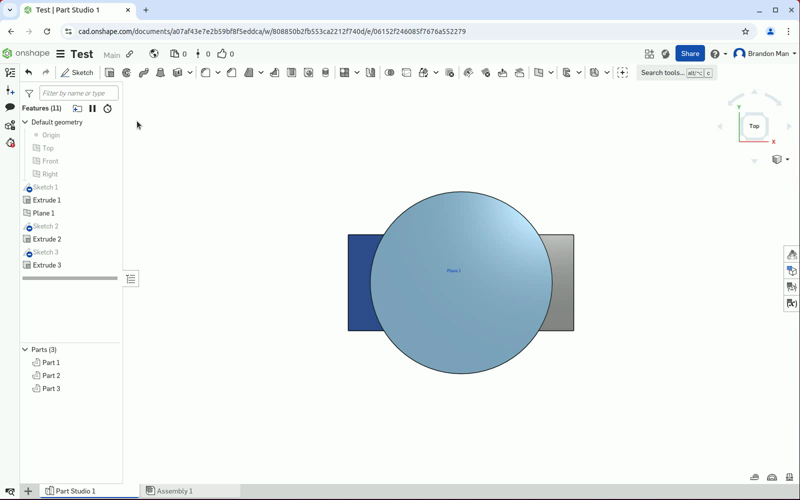
mouse_move(73, 189)
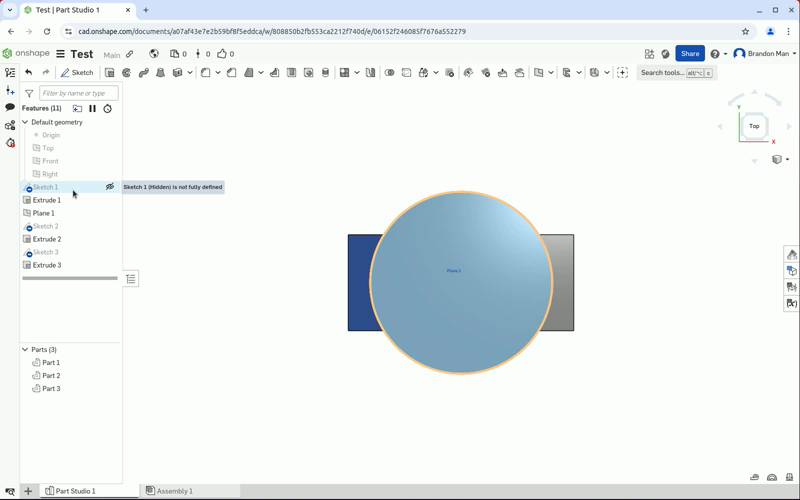
click(73, 189)
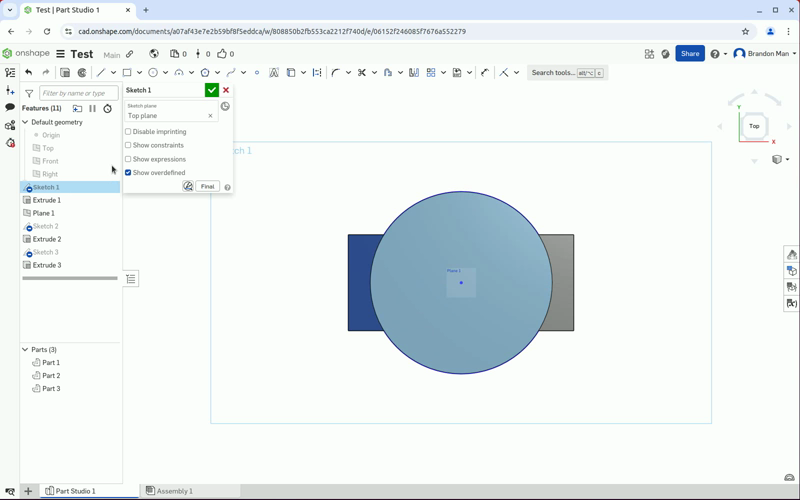
mouse_move(229, 92)
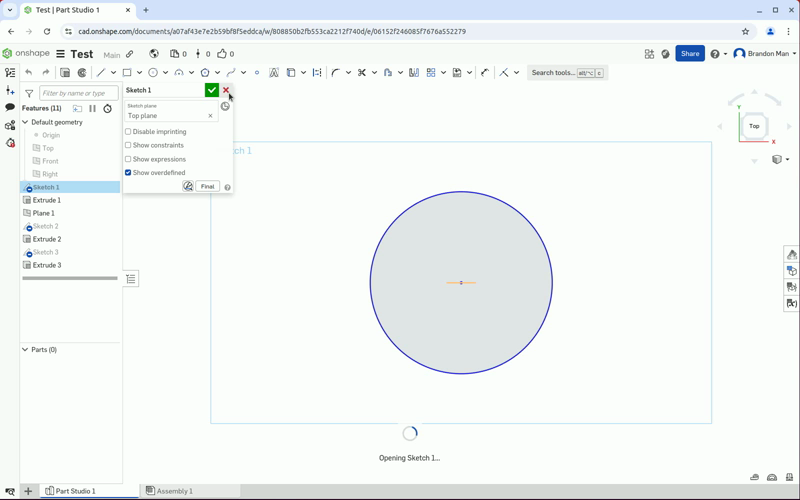
click(229, 92)
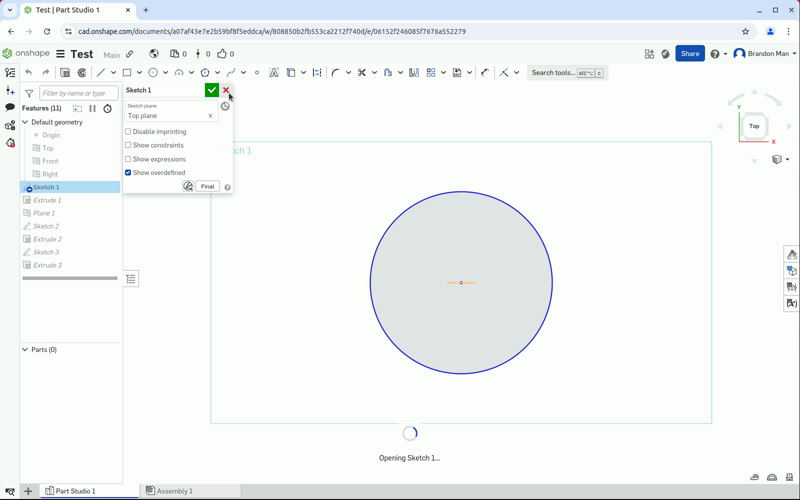
key(shift+s)
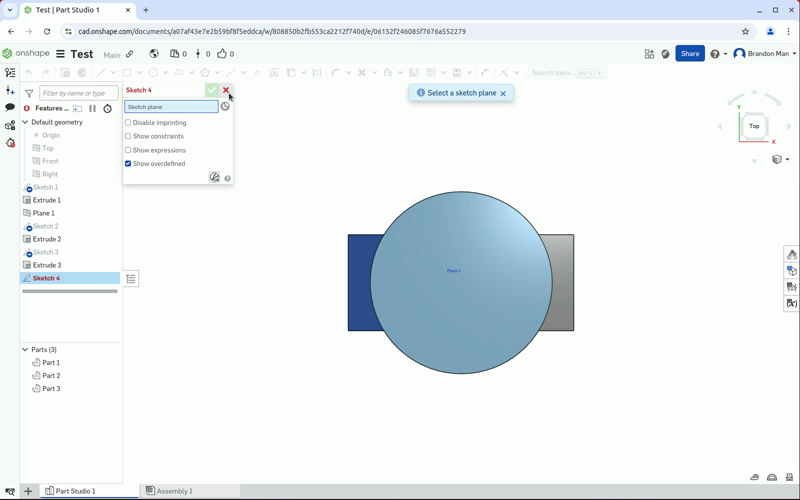
mouse_move(73, 215)
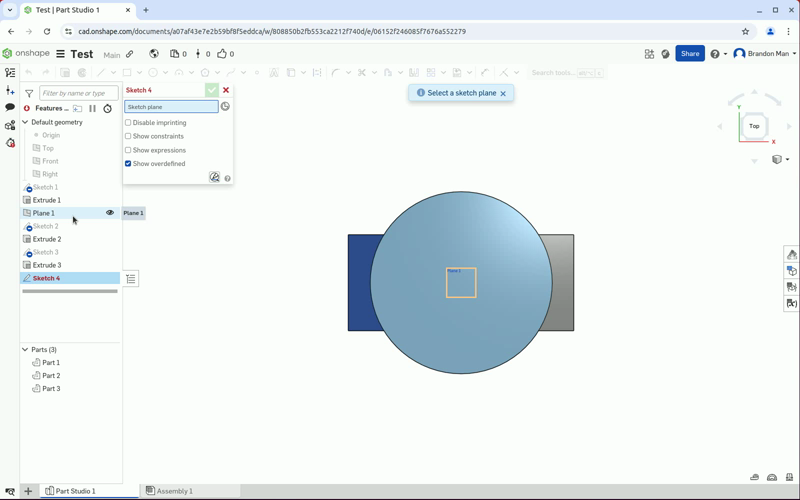
click(73, 215)
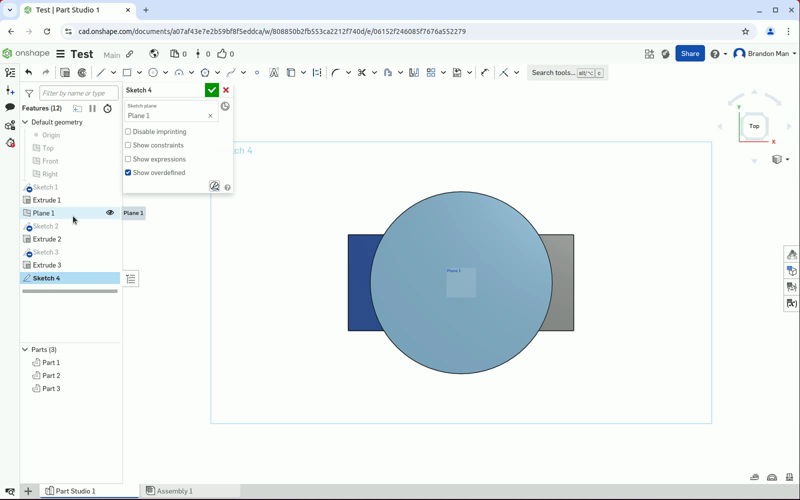
mouse_move(73, 352)
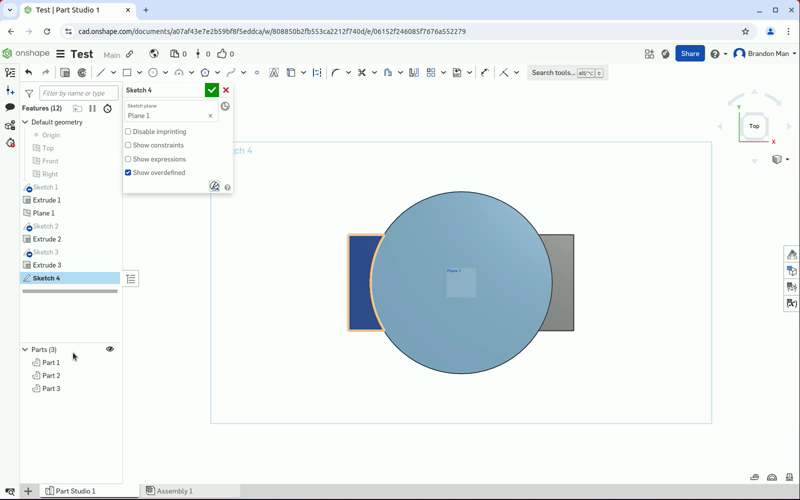
key(y)
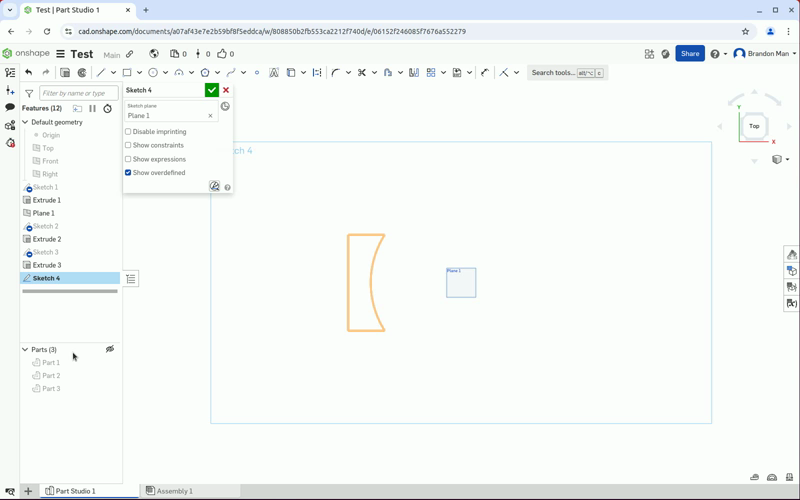
key(l)
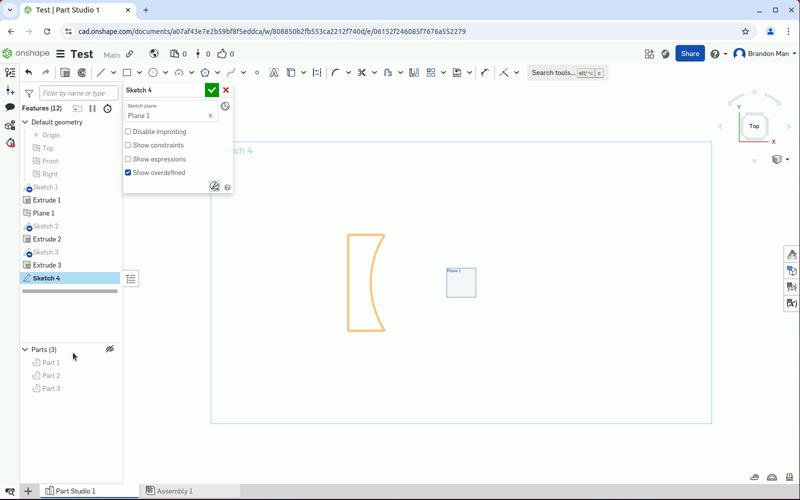
key_down(shift)
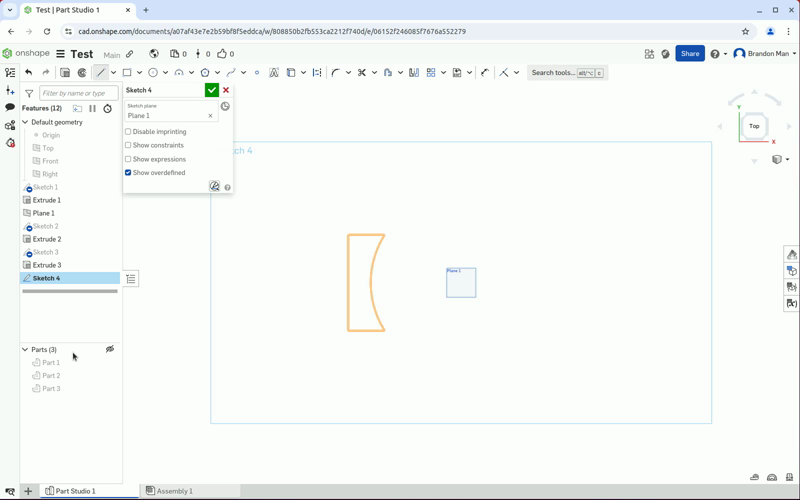
mouse_move(384, 330)
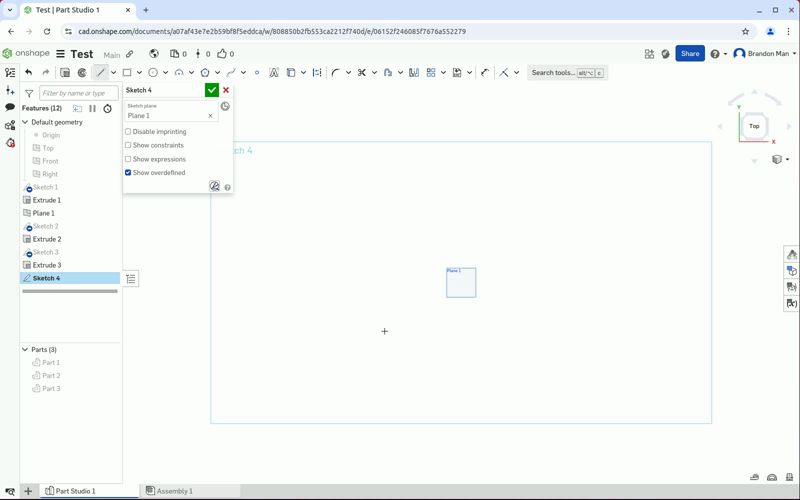
click(384, 330)
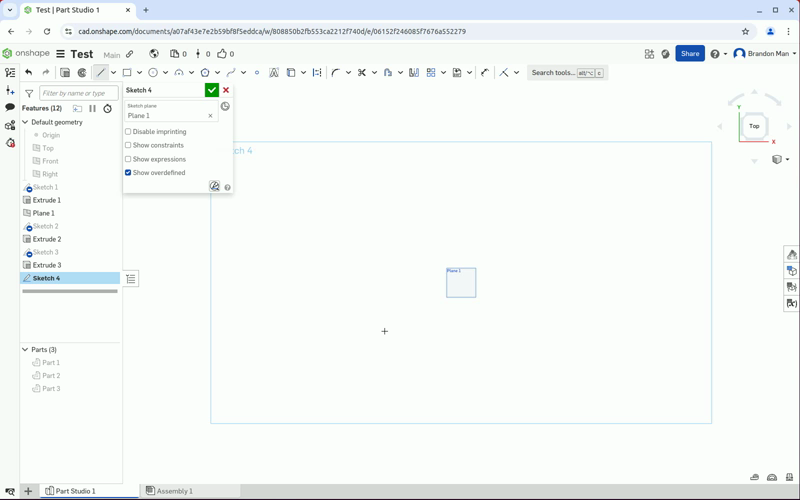
key_up(shift)
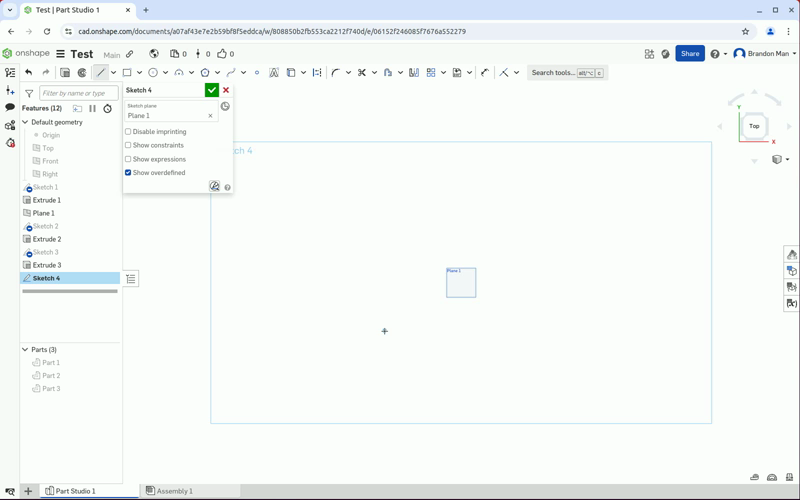
key_down(shift)
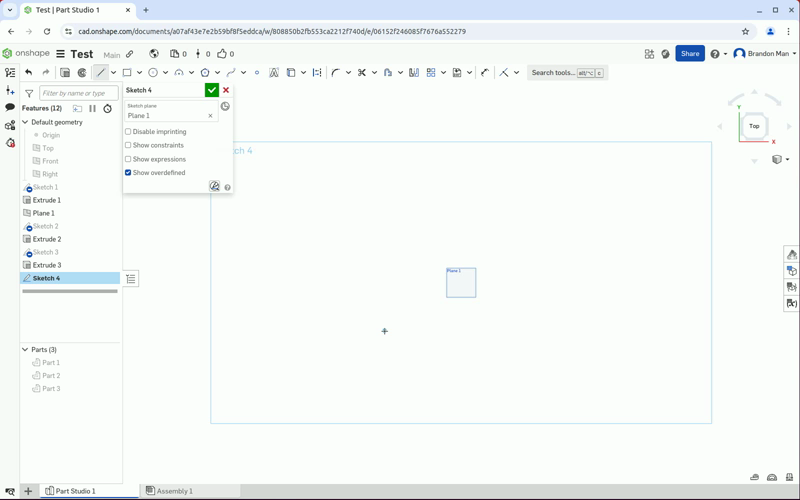
mouse_move(536, 330)
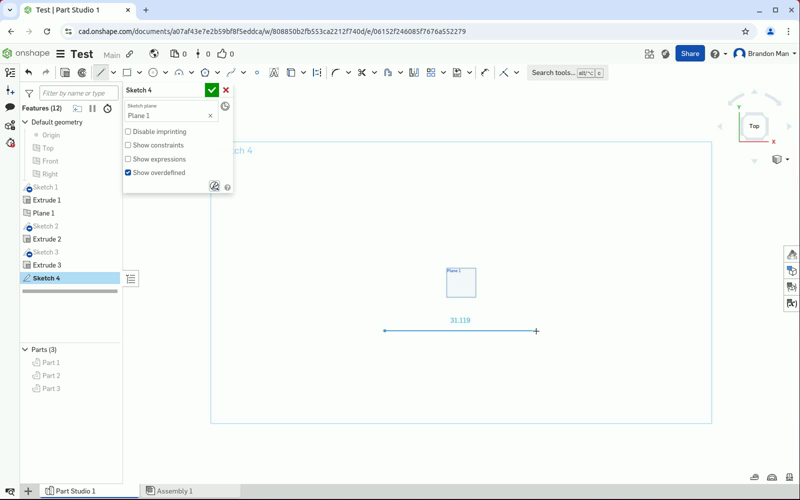
click(536, 330)
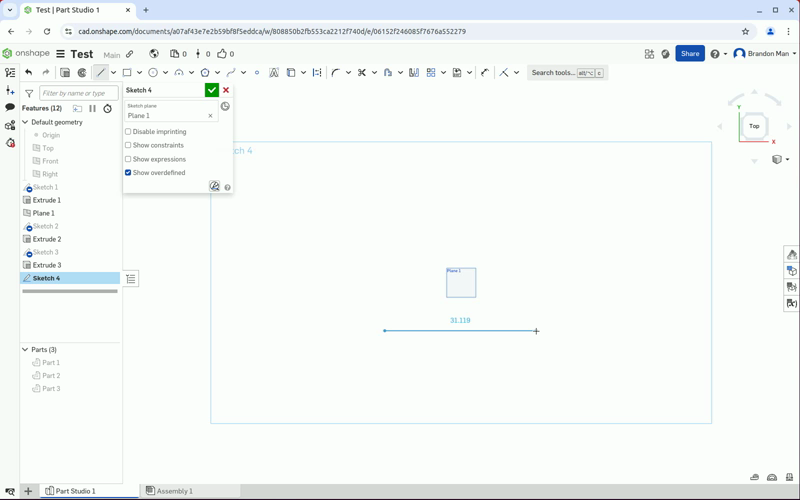
key_up(shift)
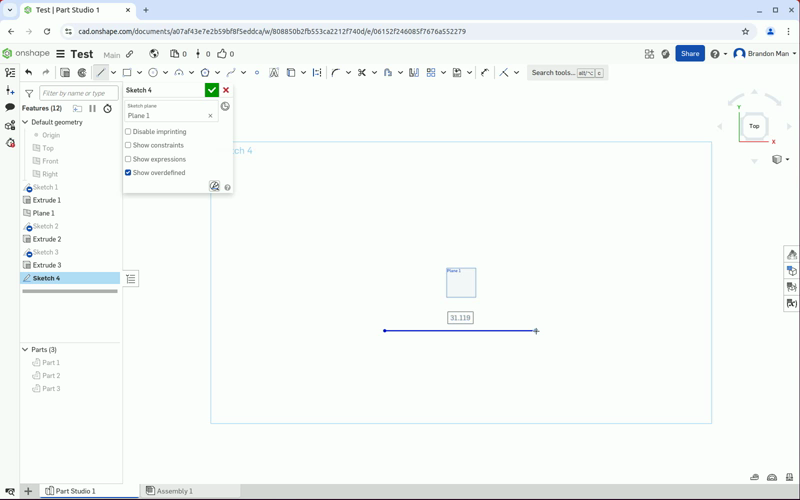
key(esc)
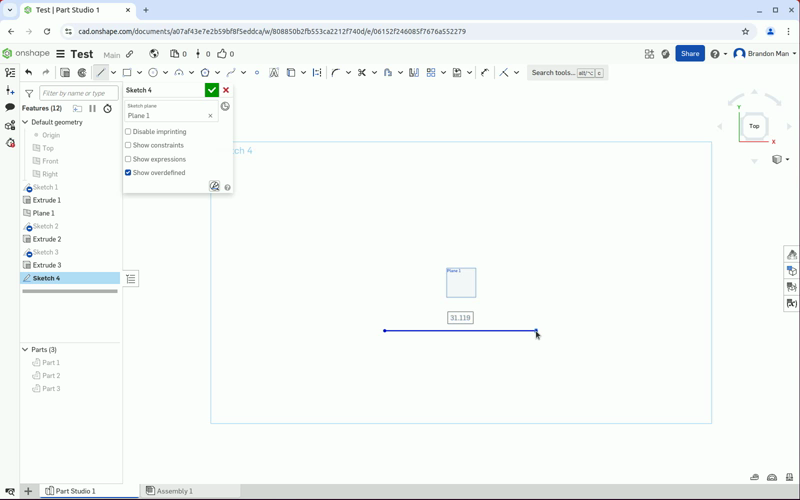
key(a)
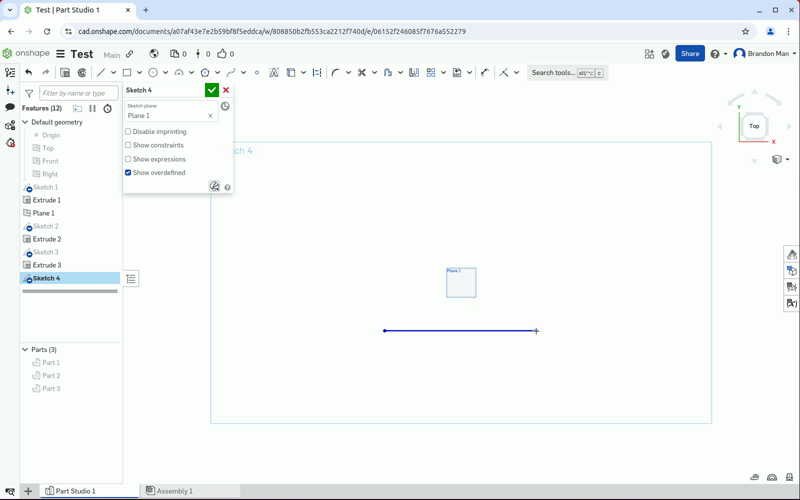
mouse_move(536, 330)
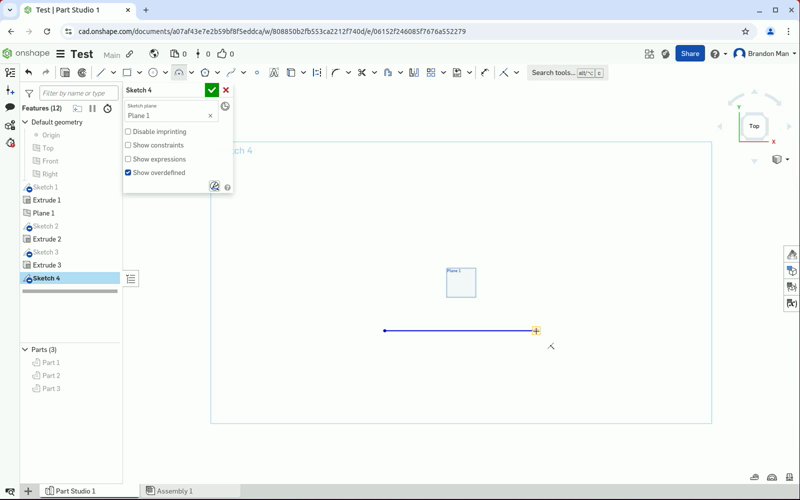
click(536, 330)
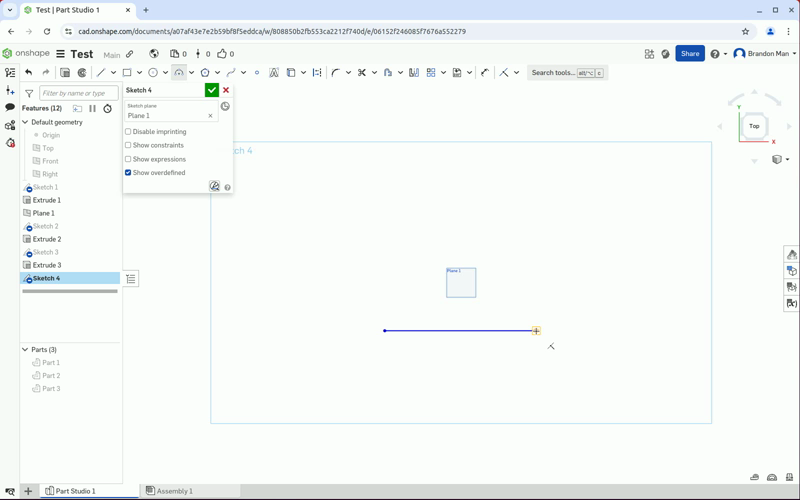
key_down(shift)
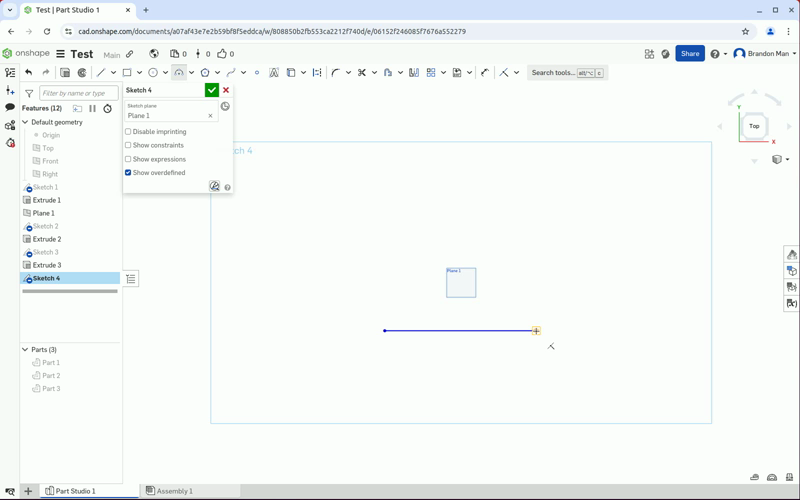
mouse_move(536, 234)
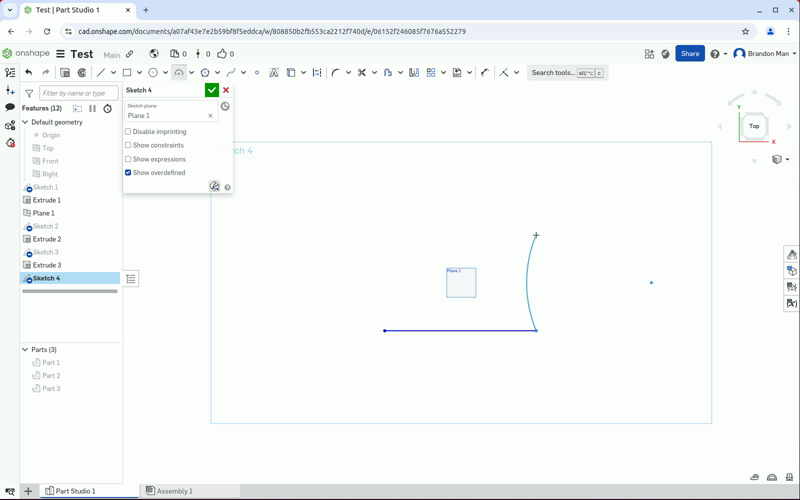
click(536, 234)
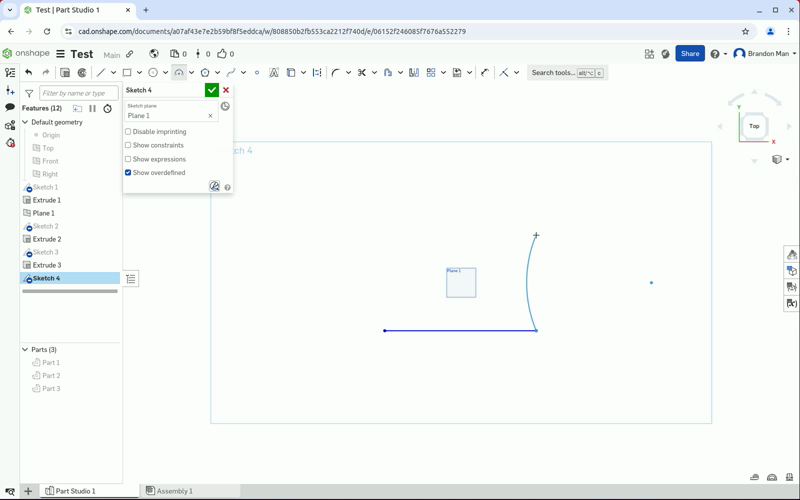
mouse_move(550, 282)
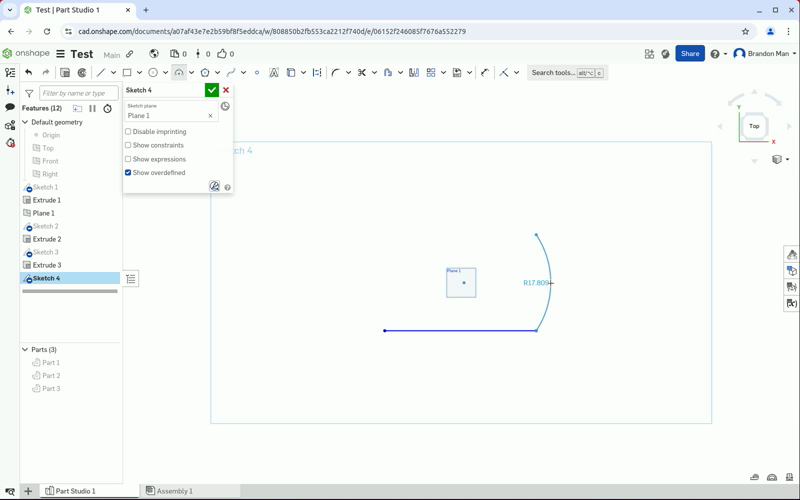
click(550, 282)
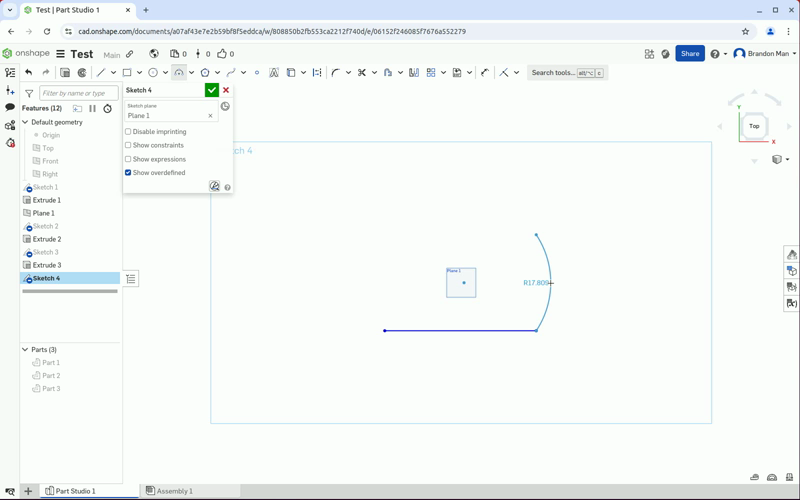
key_up(shift)
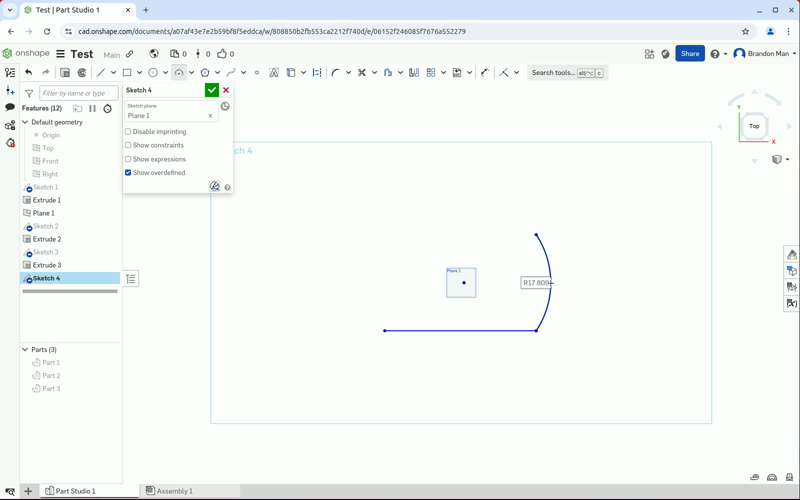
key(esc)
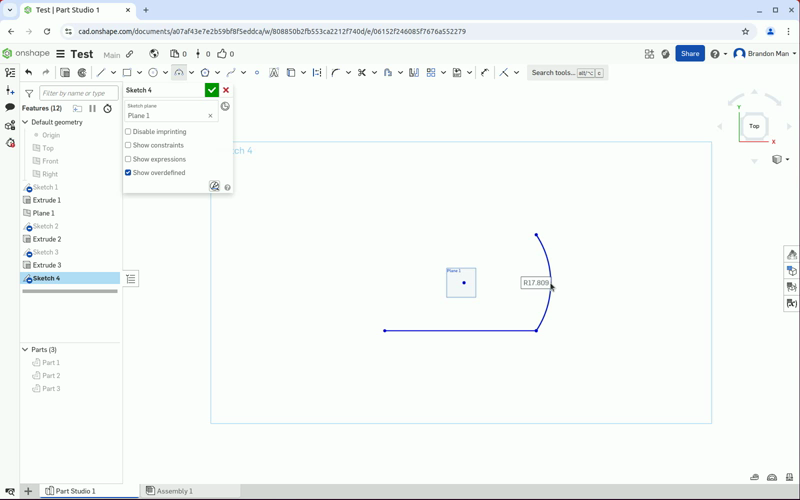
key(l)
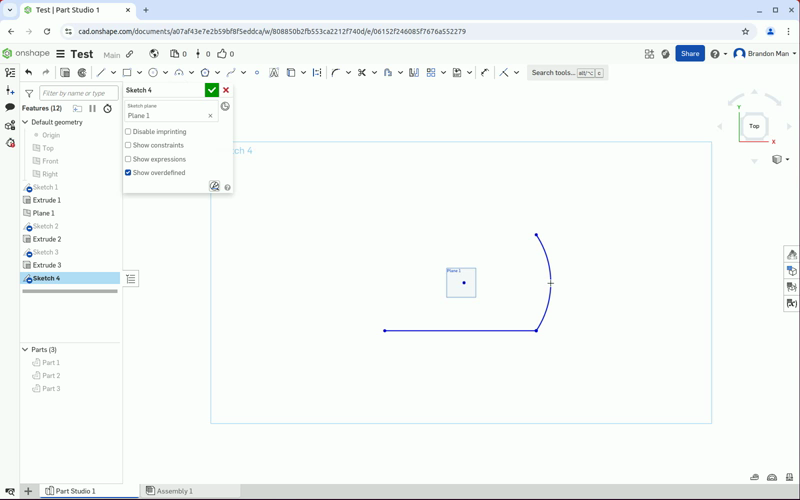
mouse_move(536, 234)
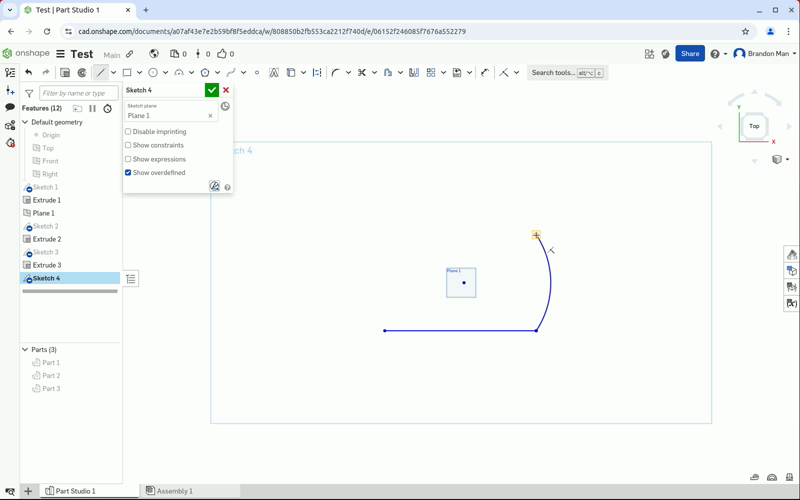
click(536, 234)
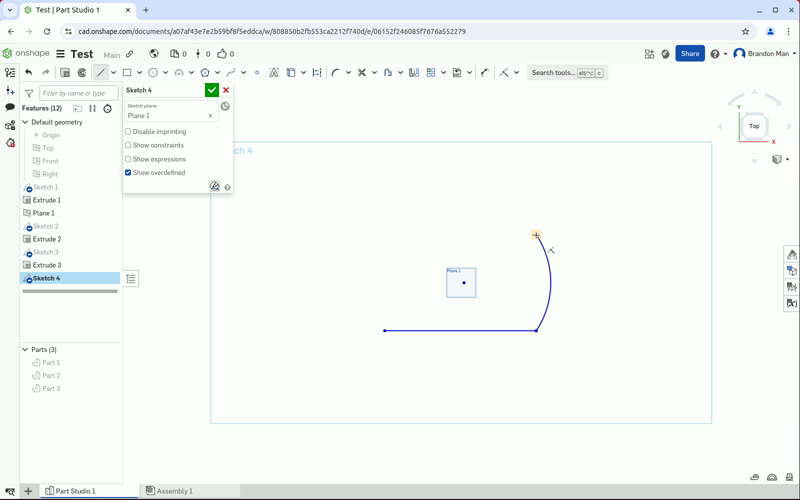
key_down(shift)
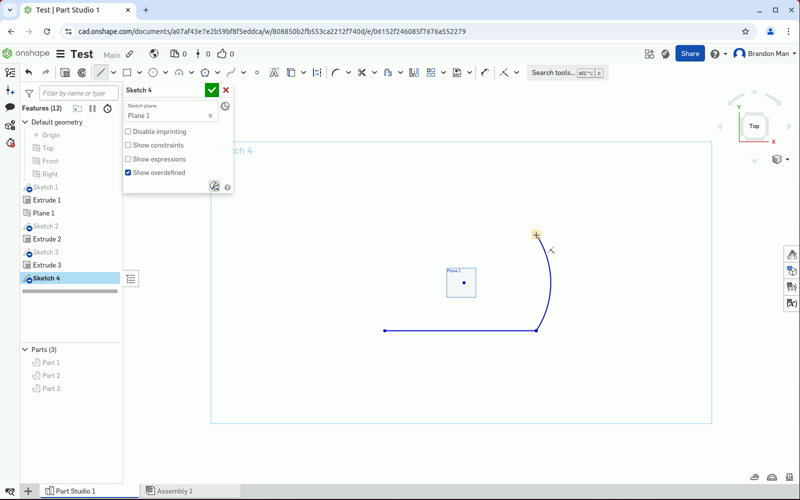
mouse_move(384, 234)
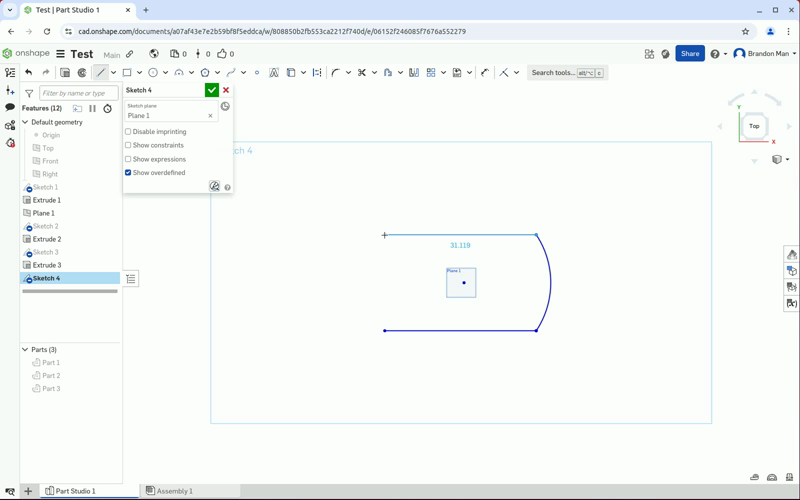
click(384, 234)
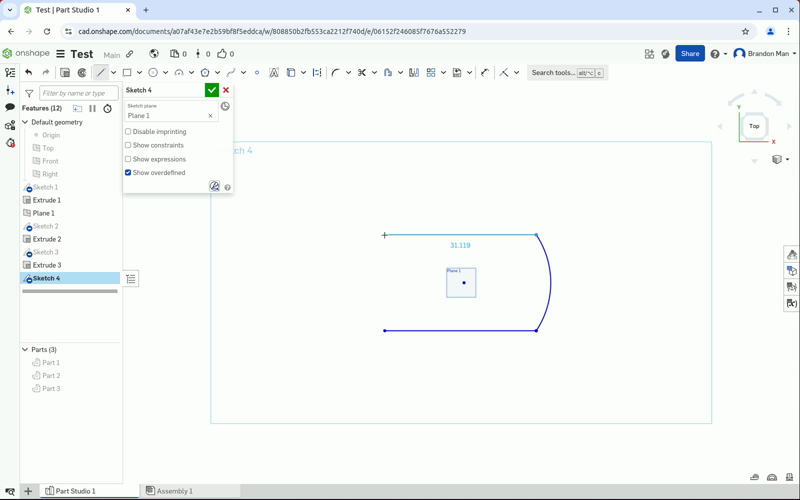
key_up(shift)
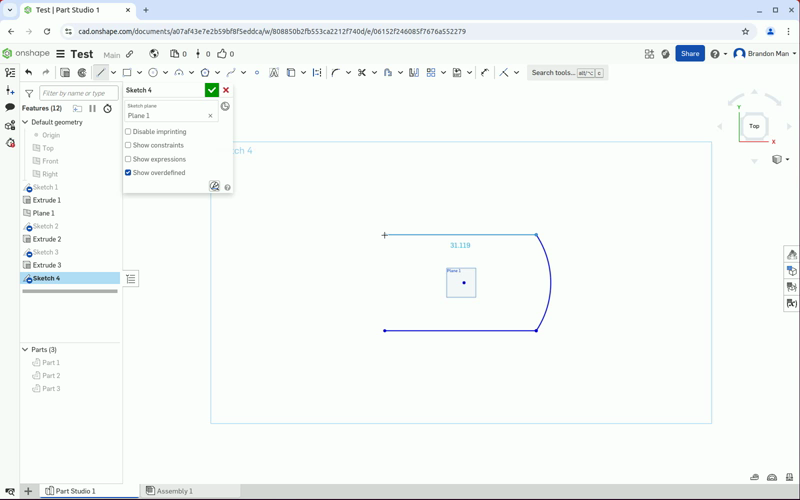
key(esc)
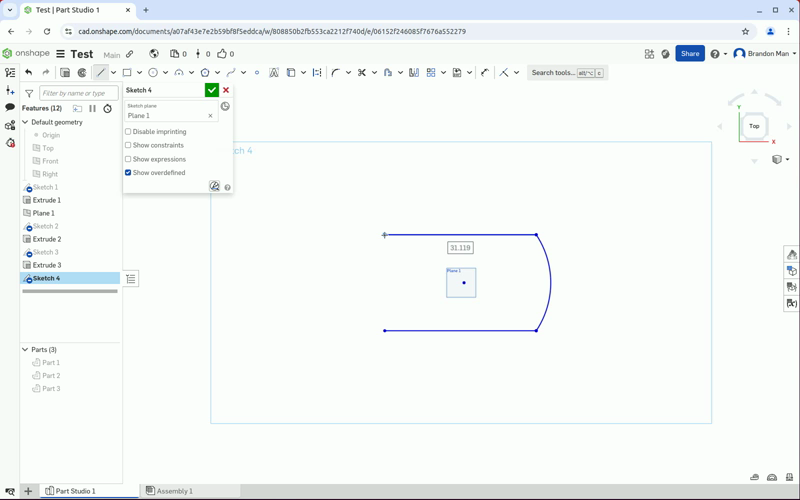
key(a)
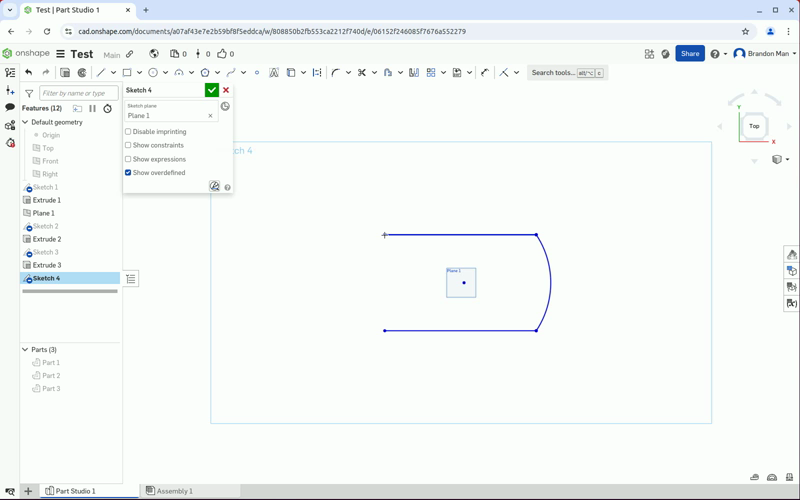
mouse_move(384, 234)
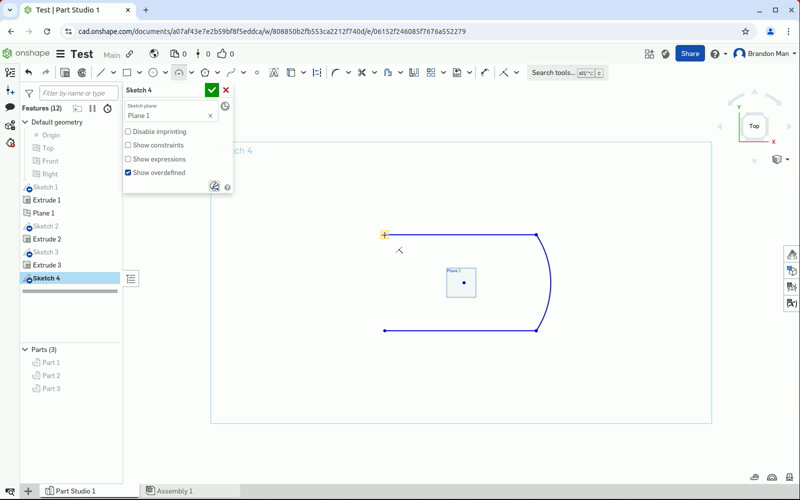
click(384, 234)
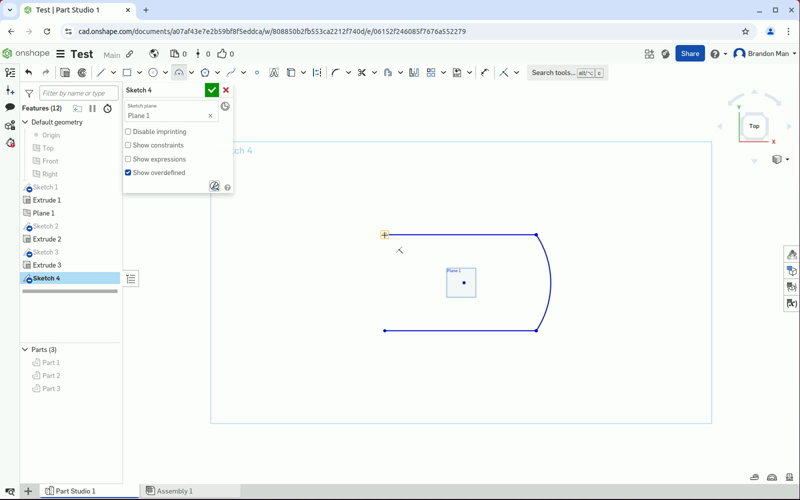
mouse_move(384, 330)
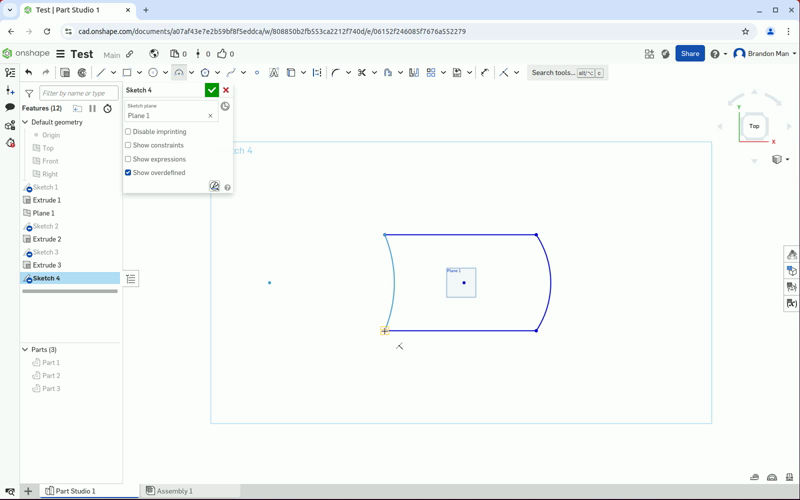
click(384, 330)
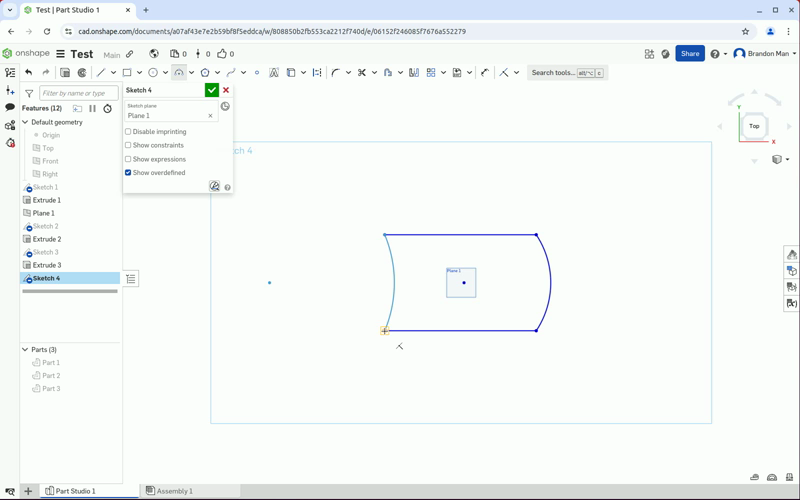
key_down(shift)
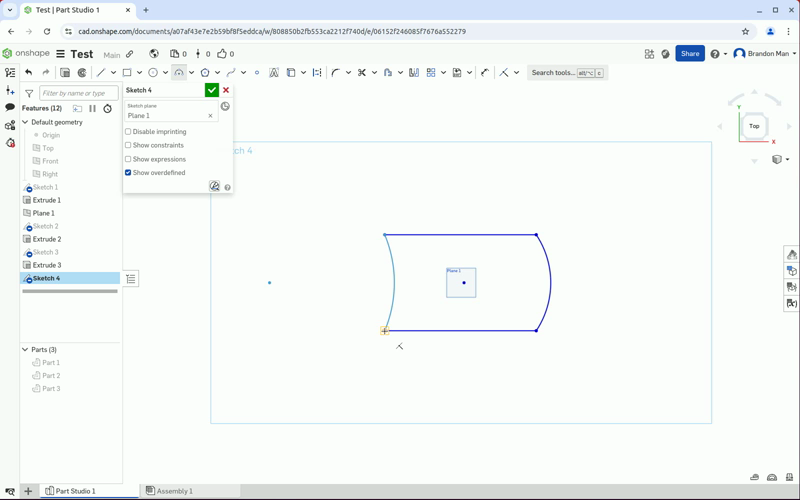
mouse_move(370, 282)
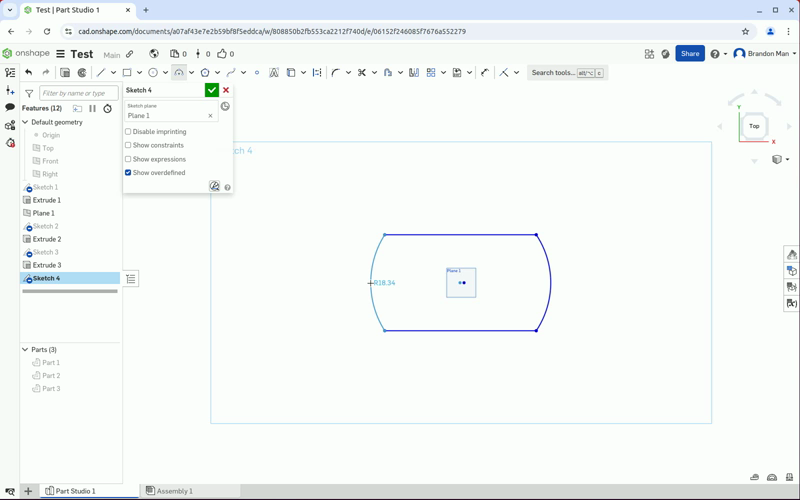
click(370, 282)
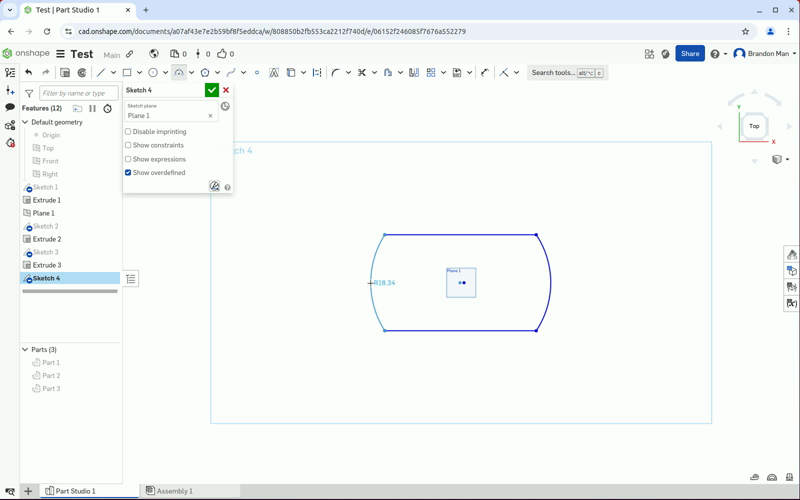
key_up(shift)
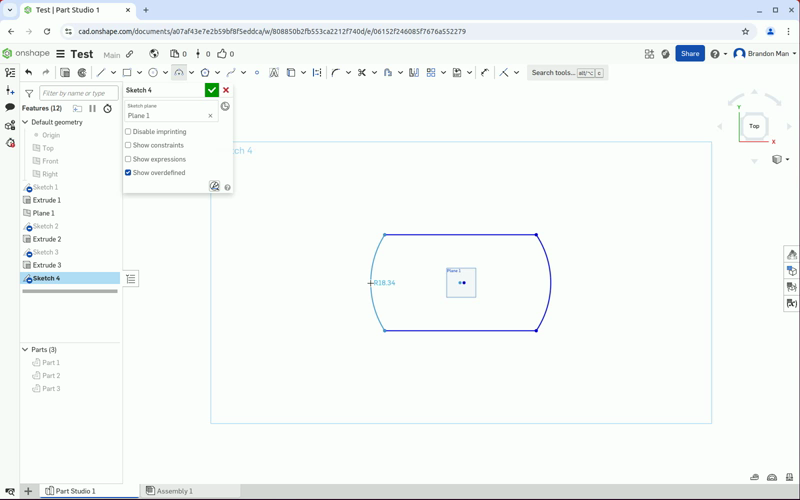
key(esc)
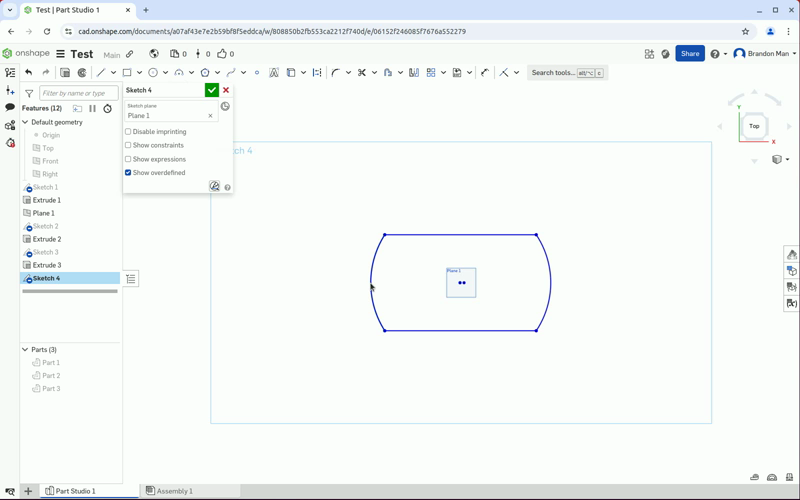
mouse_move(391, 254)
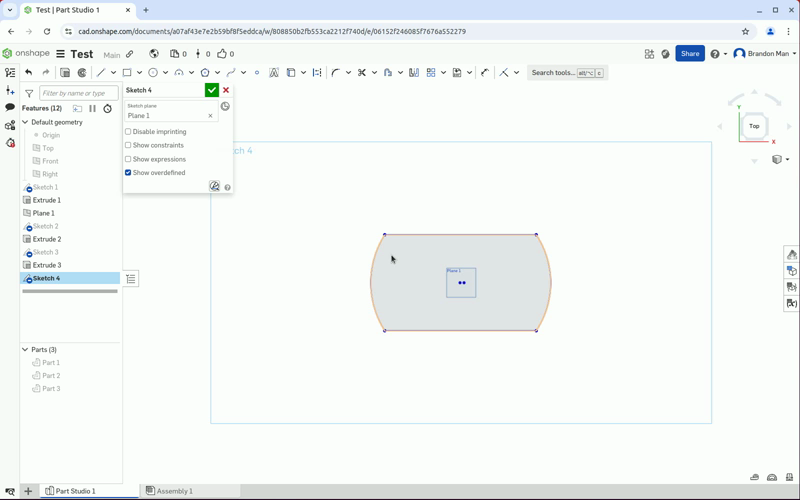
click(391, 254)
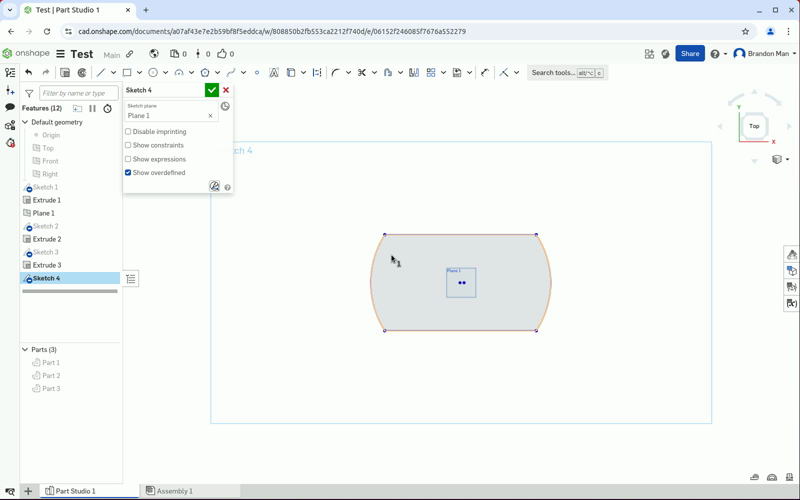
mouse_move(73, 352)
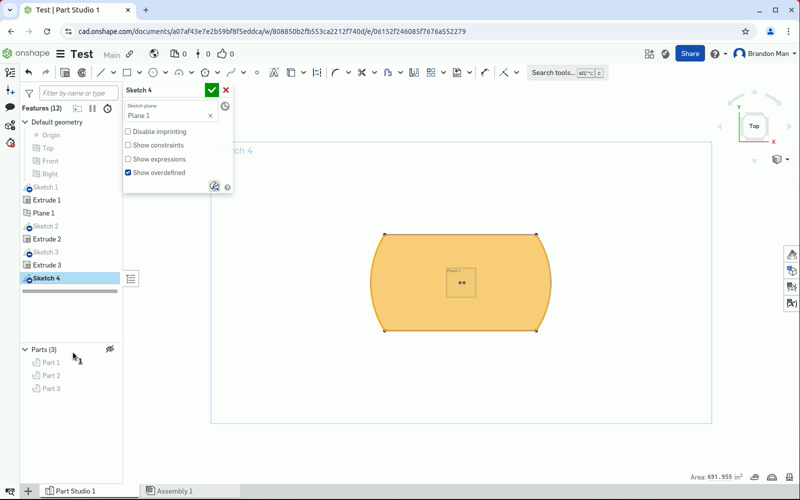
key(shift+y)
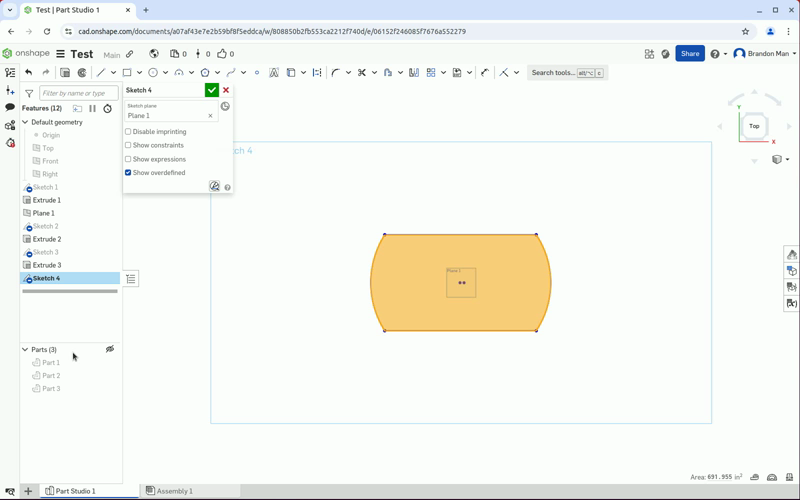
key(shift+e)
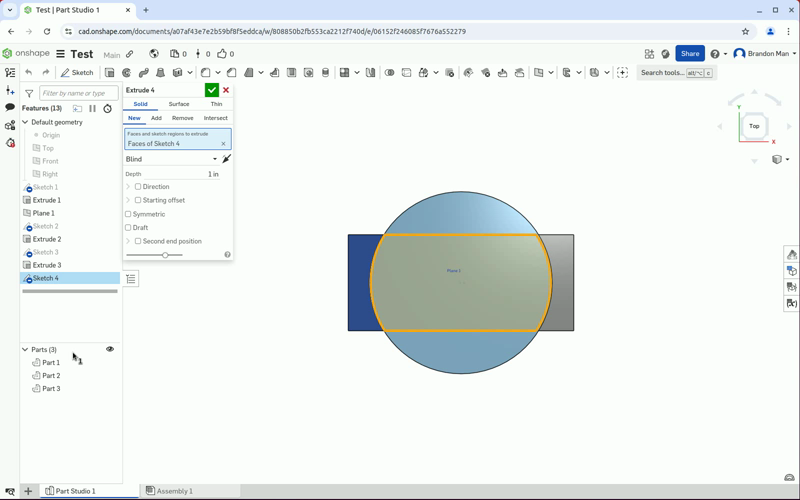
mouse_move(143, 106)
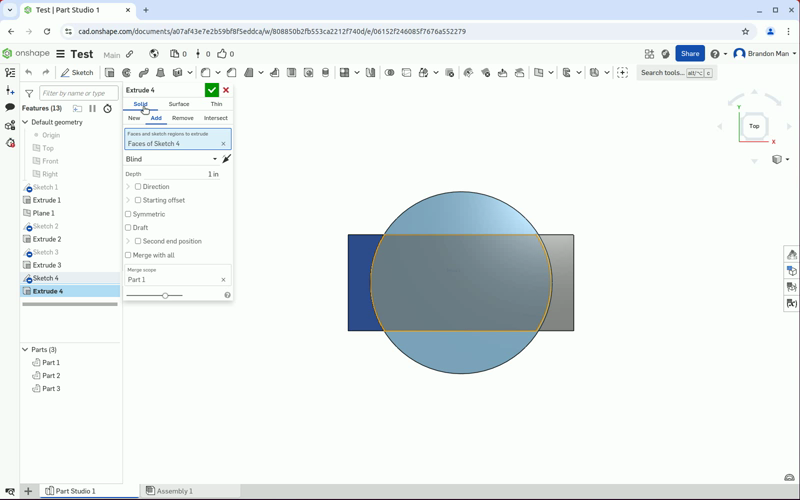
click(143, 106)
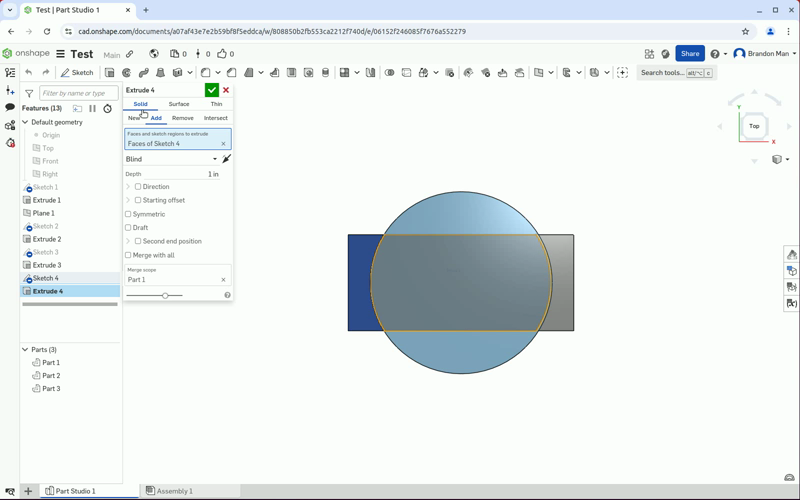
mouse_move(137, 120)
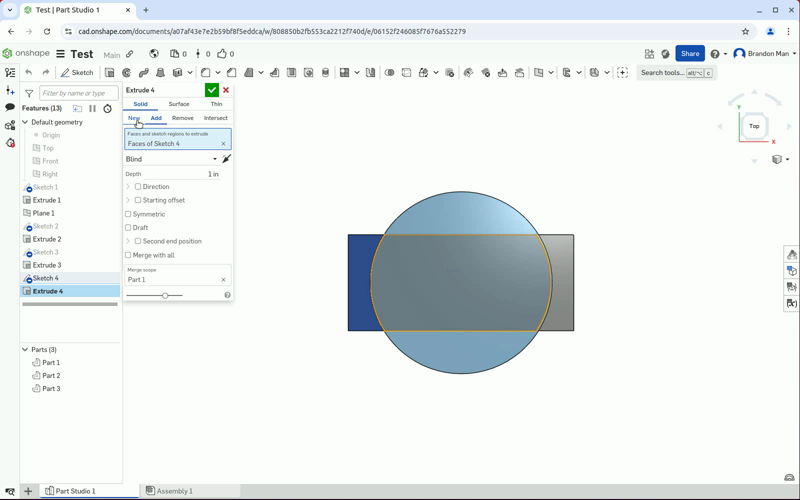
click(137, 120)
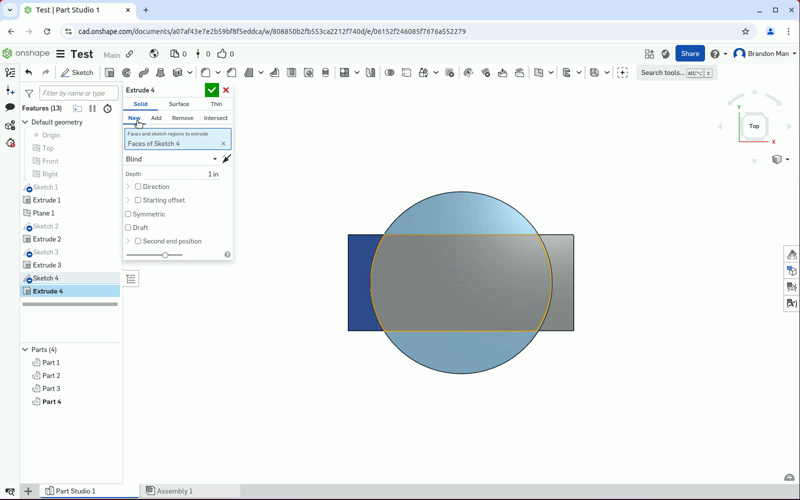
key(tab, 4)
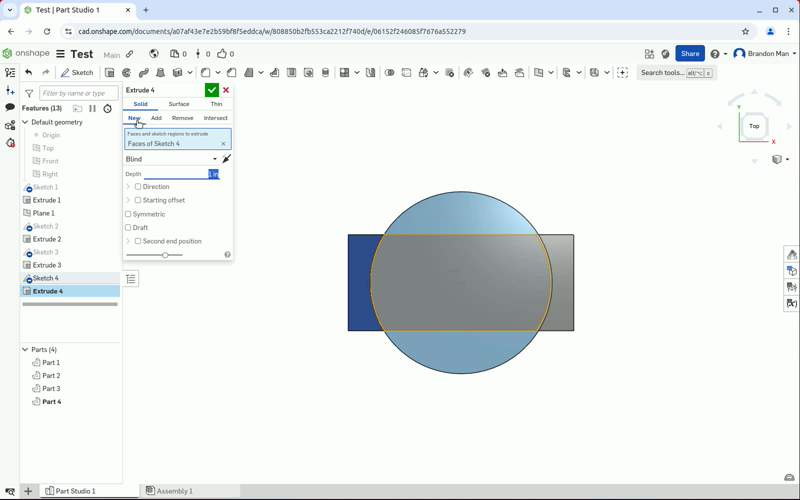
text(-2.407)
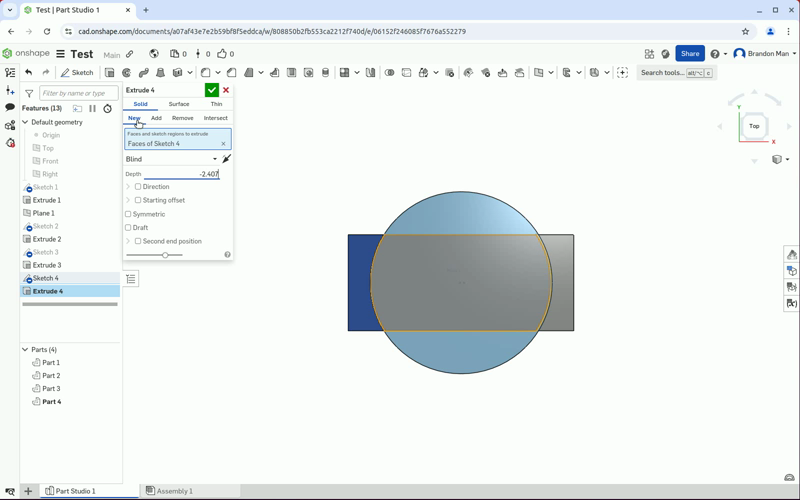
key(enter)
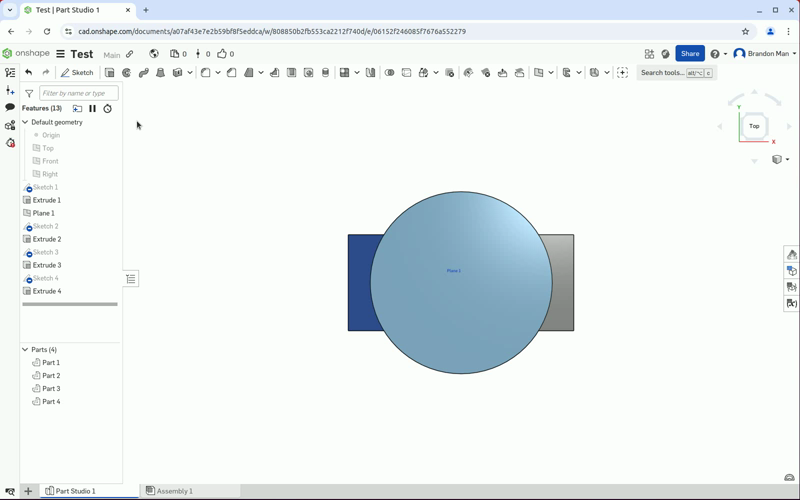
key(shift+h)
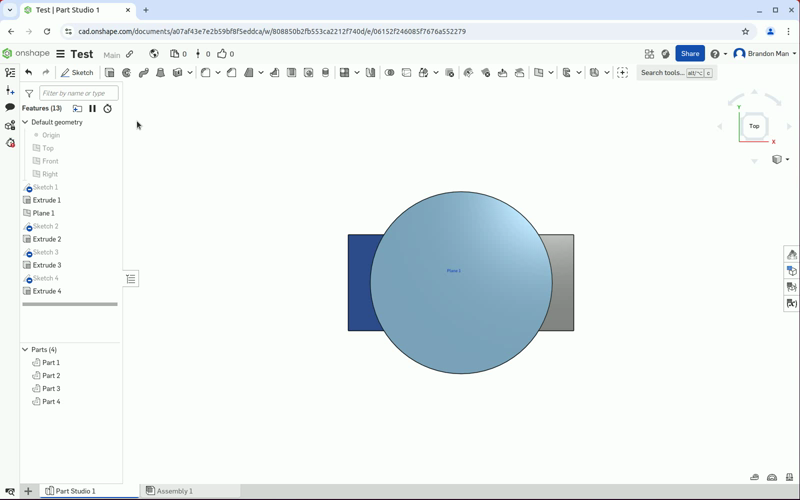
key(shift+h)
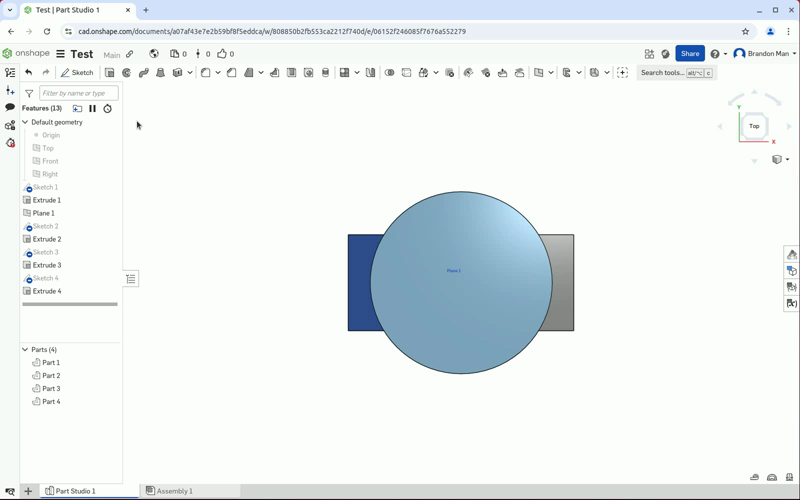
mouse_move(73, 189)
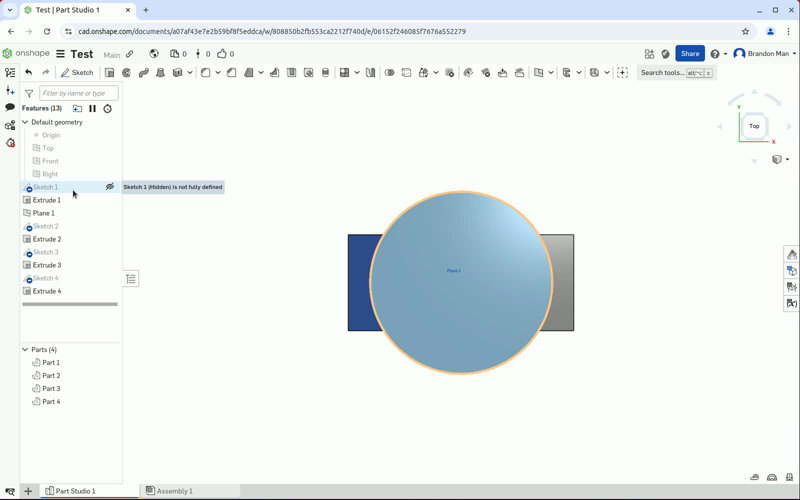
click(73, 189)
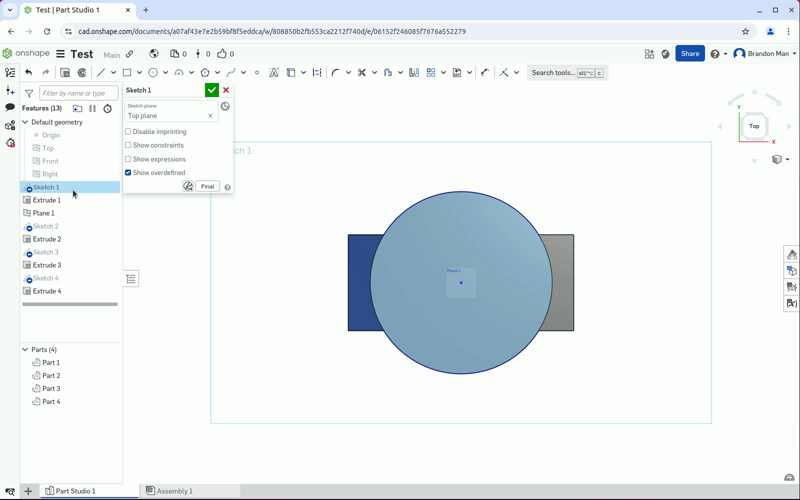
mouse_move(229, 92)
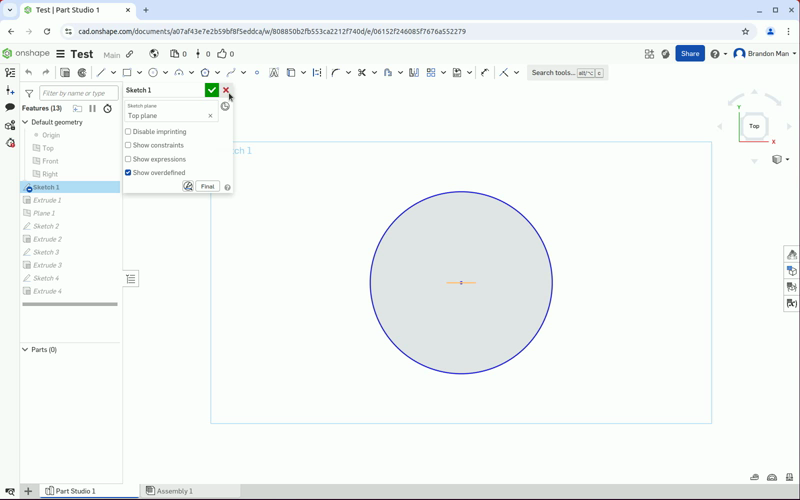
click(229, 92)
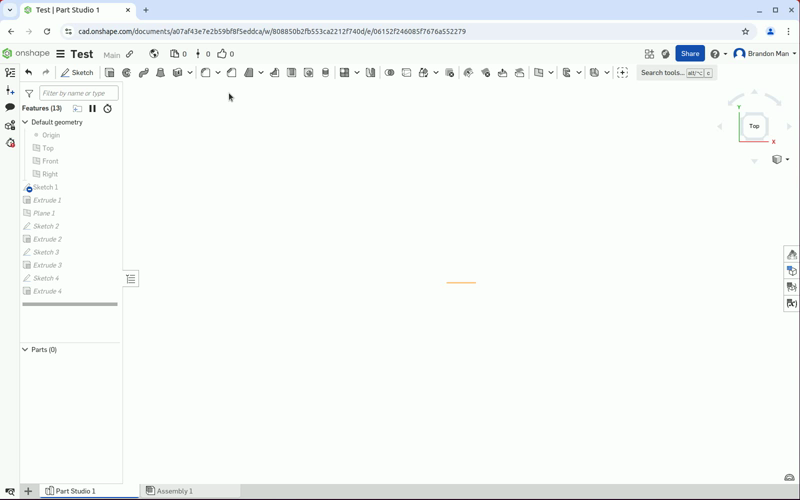
key(shift+s)
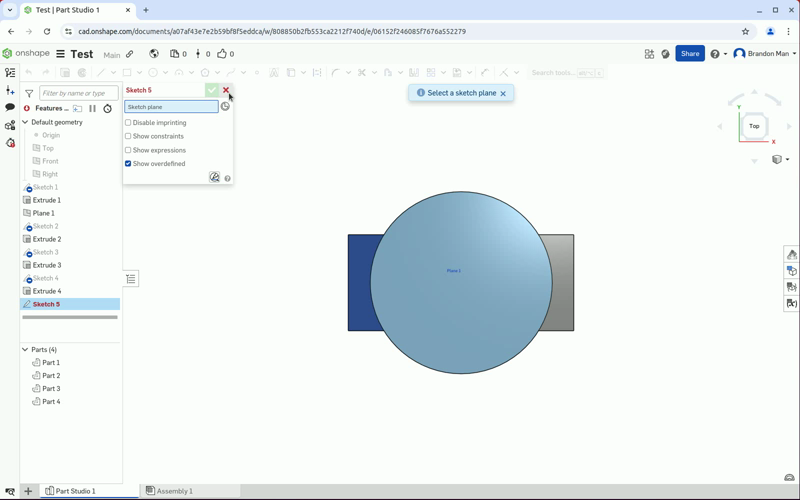
mouse_move(73, 215)
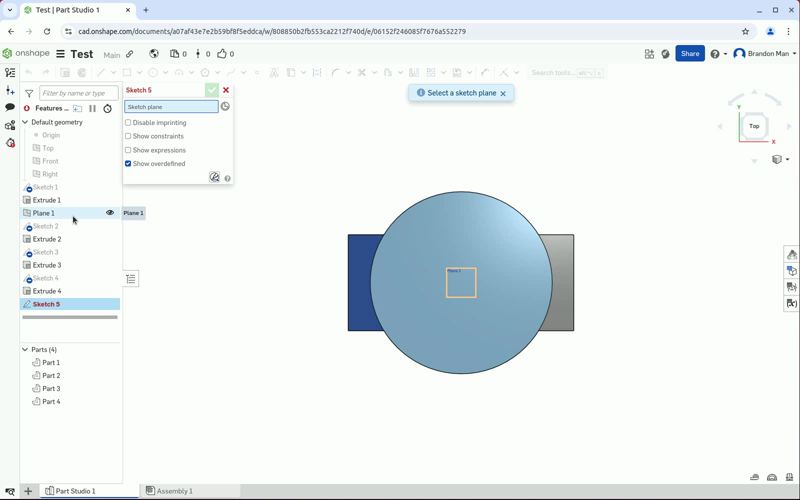
click(73, 215)
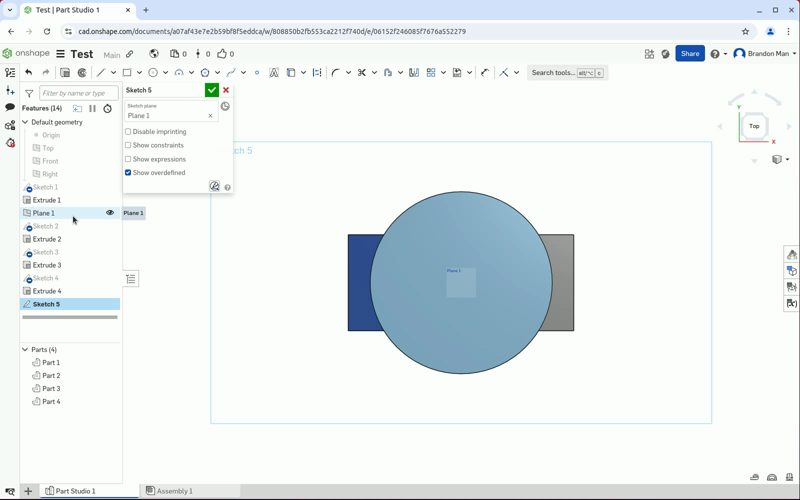
mouse_move(73, 352)
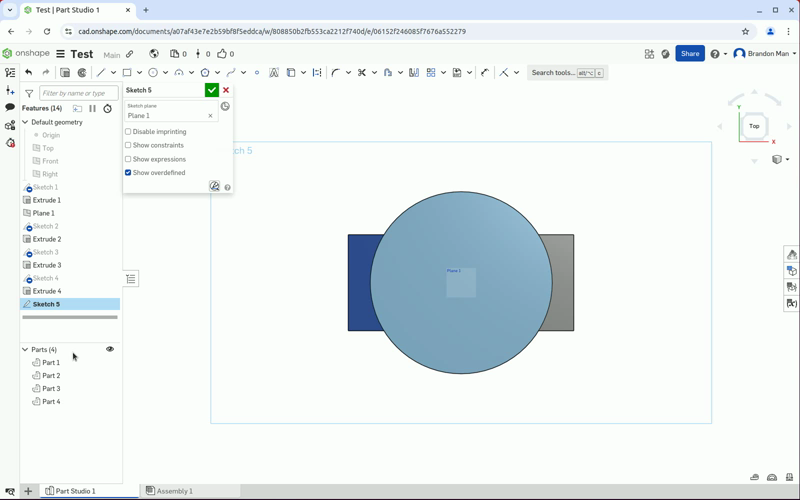
key(y)
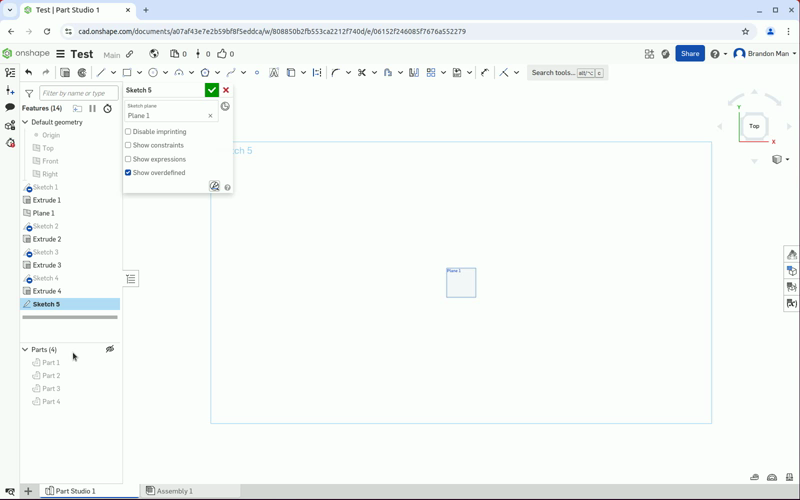
key(c)
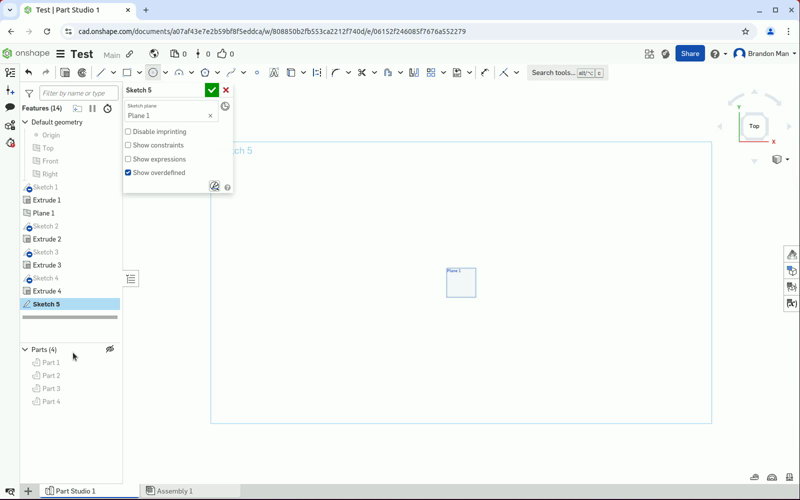
key_down(shift)
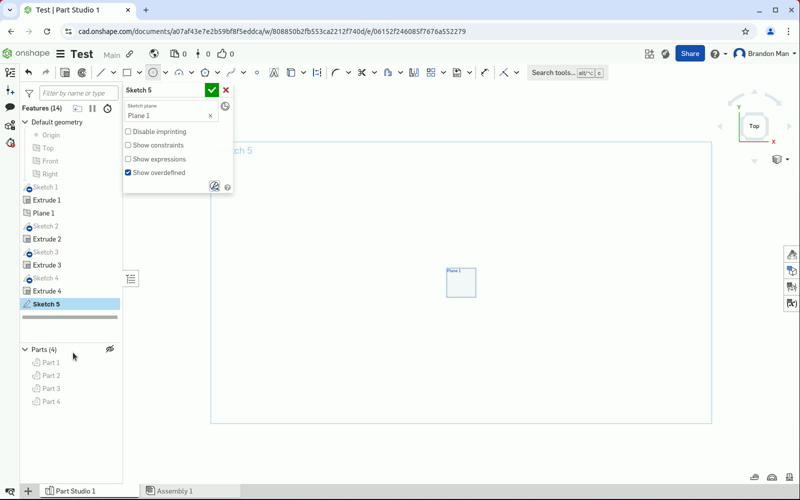
mouse_move(461, 347)
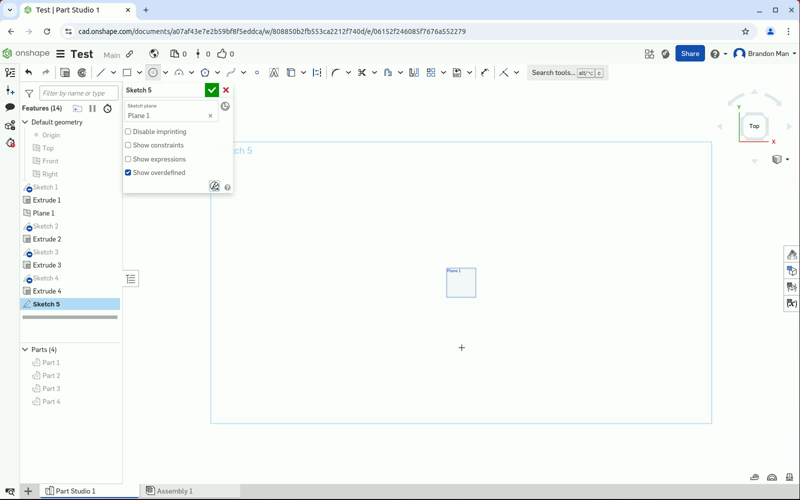
click(461, 347)
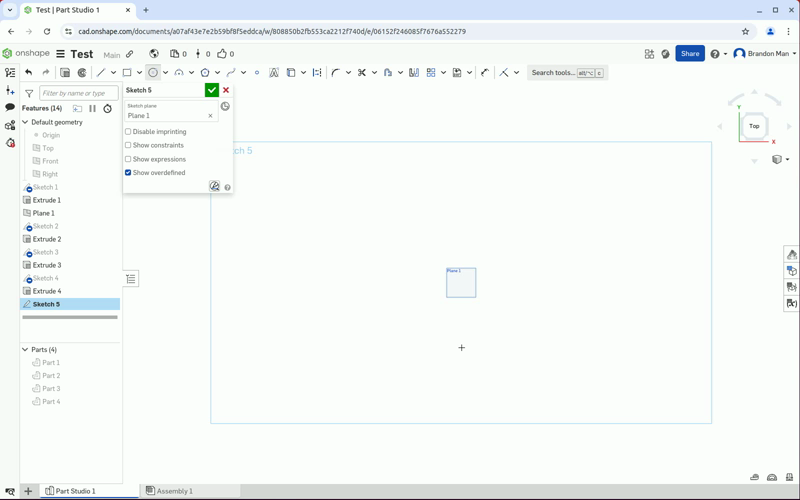
key_up(shift)
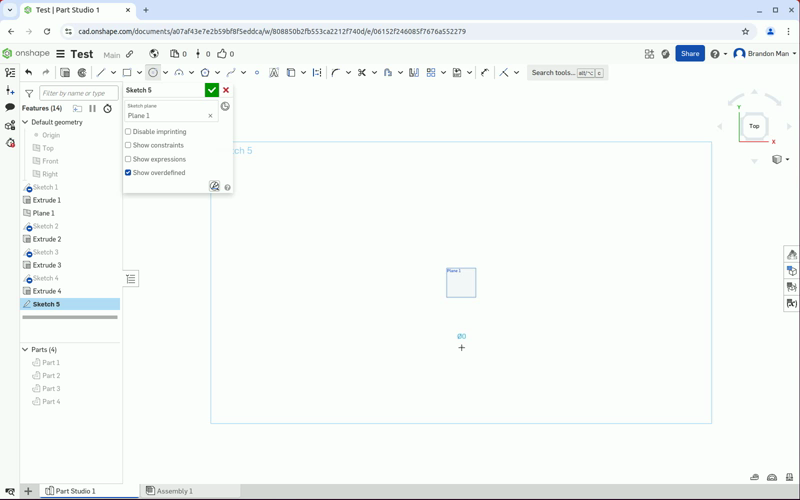
mouse_move(477, 347)
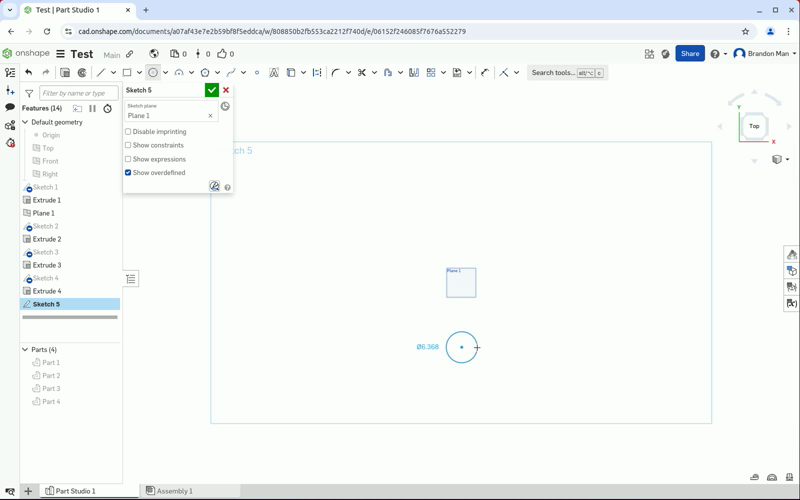
click(477, 347)
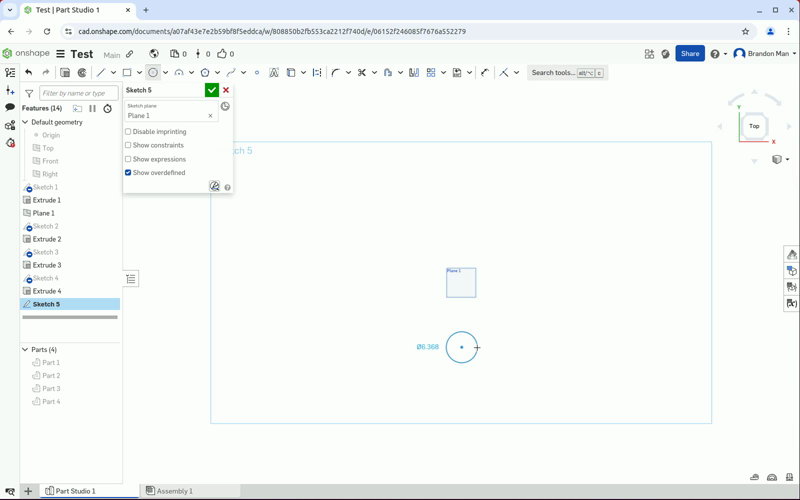
key(esc)
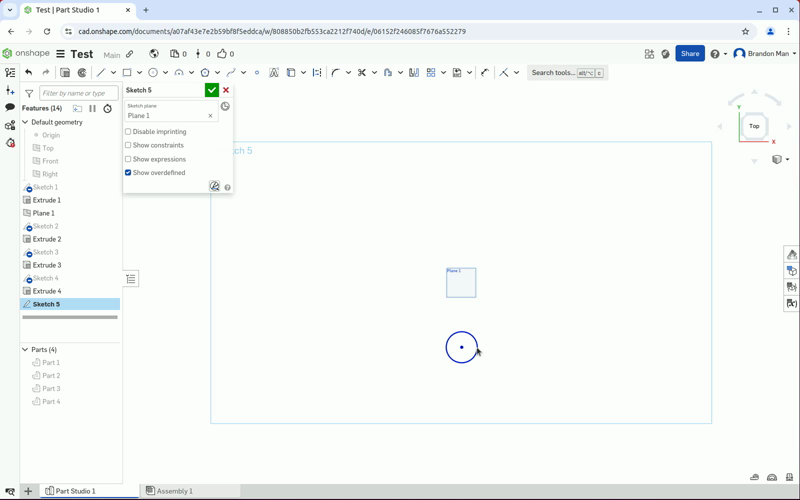
key(c)
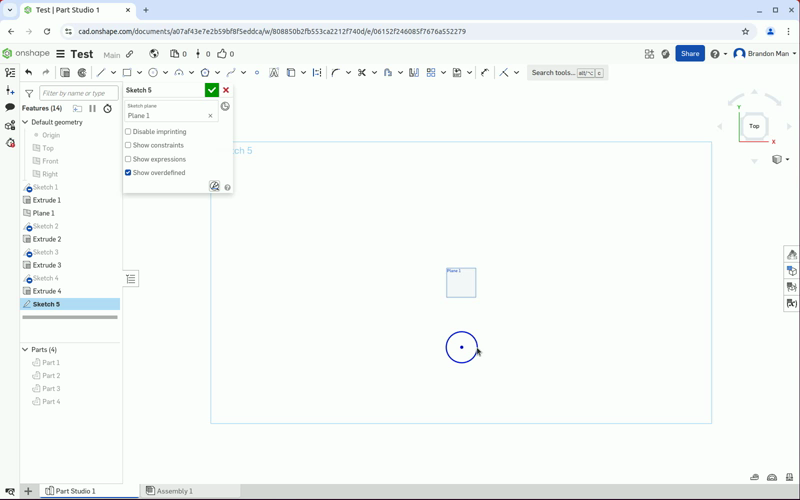
key_down(shift)
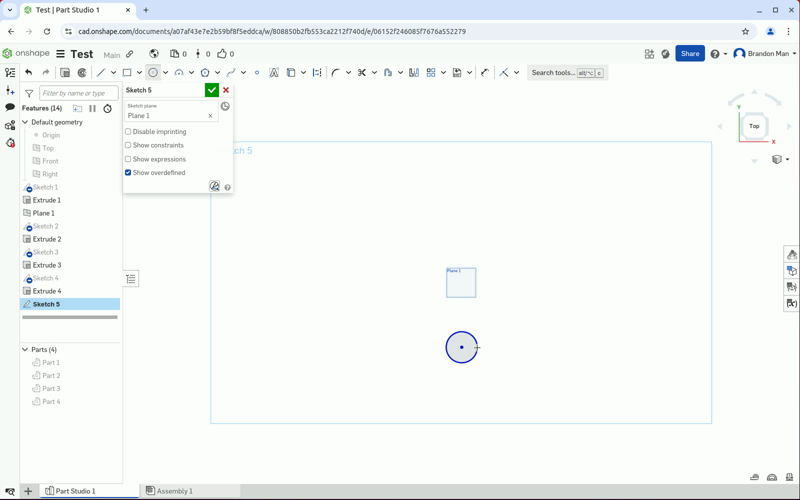
mouse_move(461, 347)
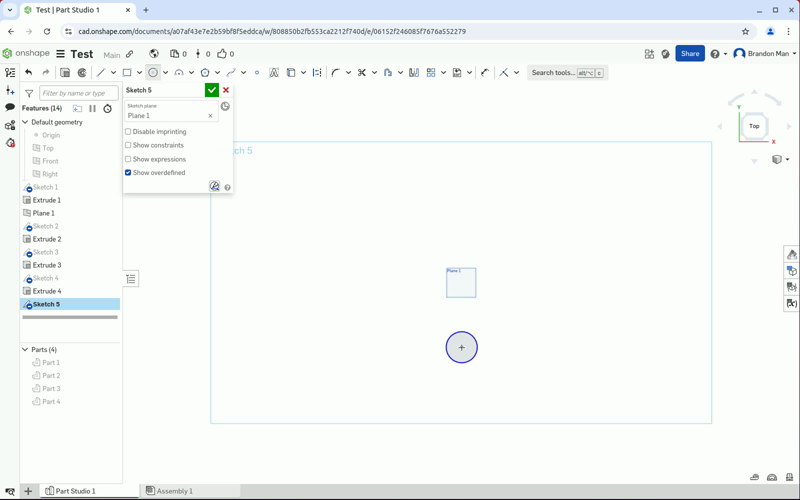
click(461, 347)
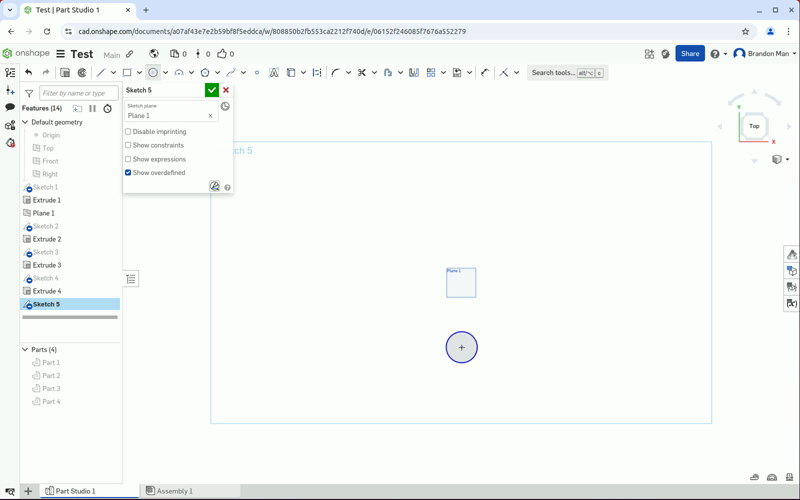
key_up(shift)
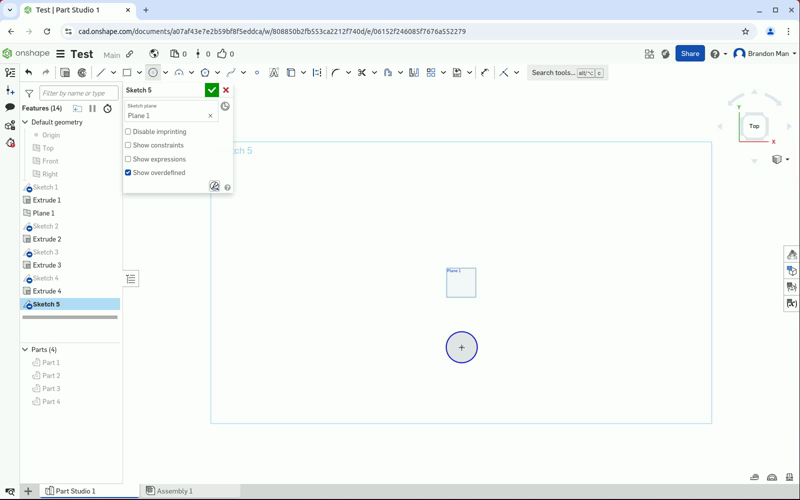
mouse_move(473, 347)
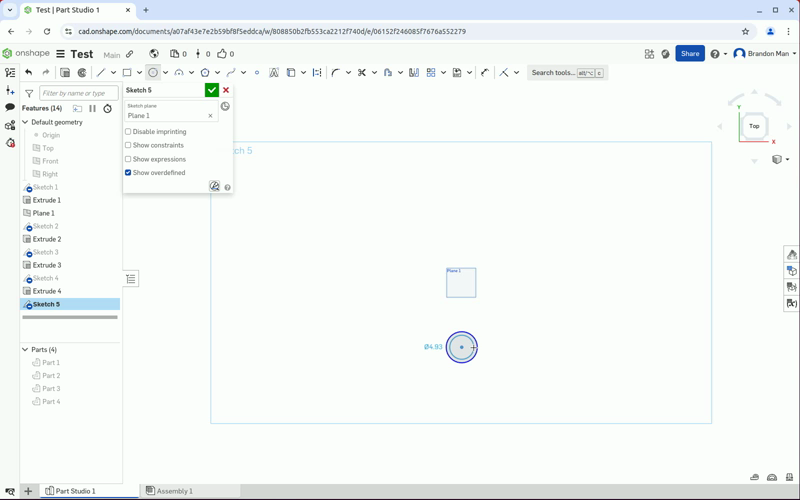
scroll(6)
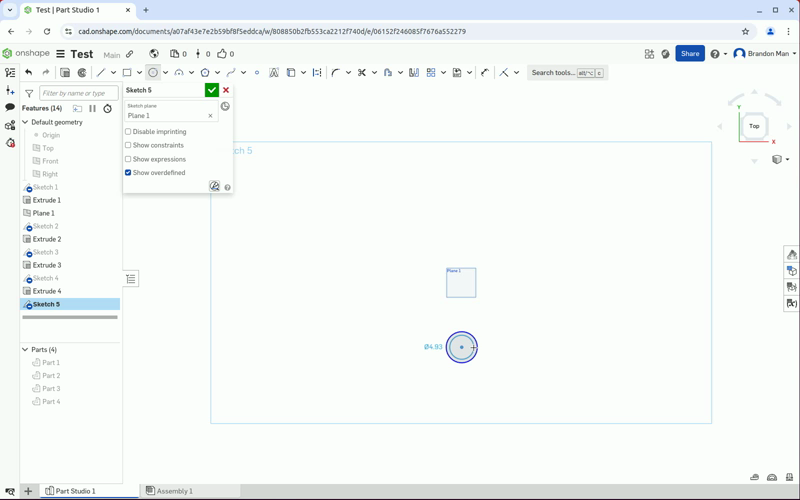
scroll(6)
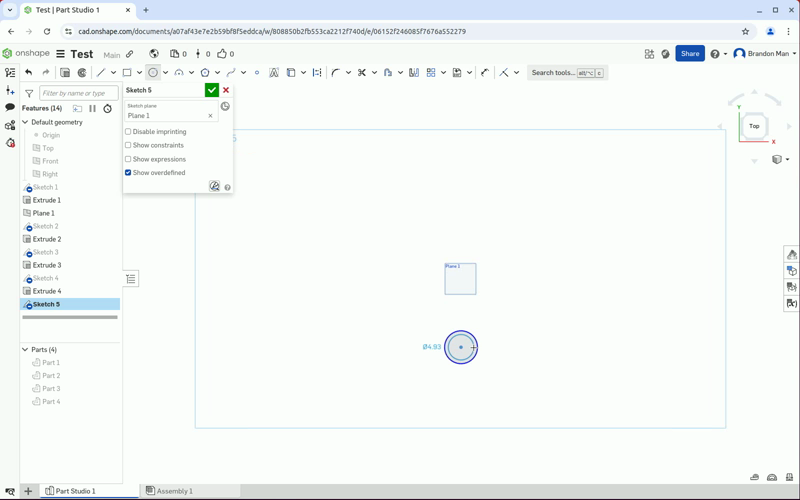
scroll(6)
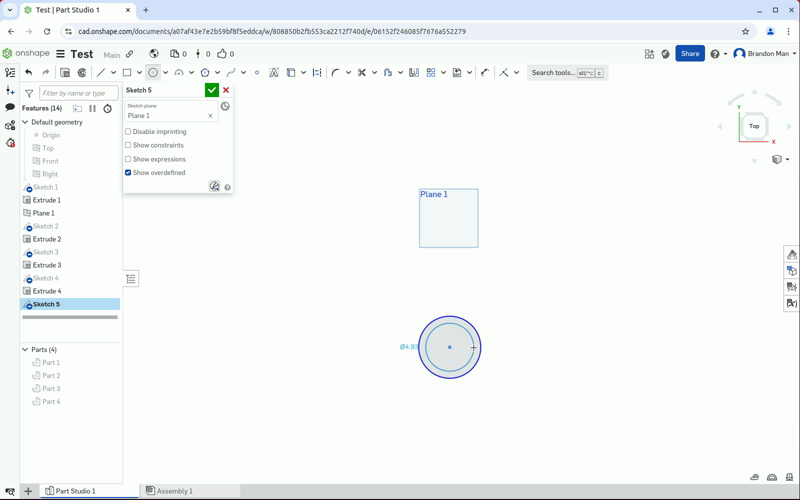
scroll(6)
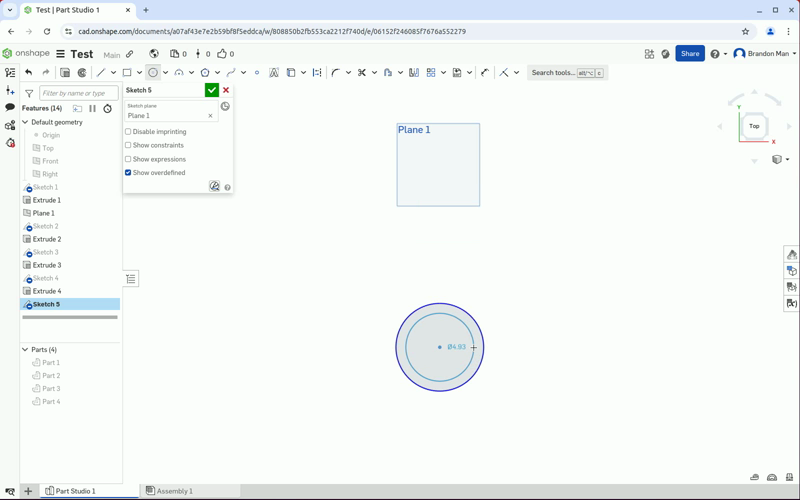
scroll(6)
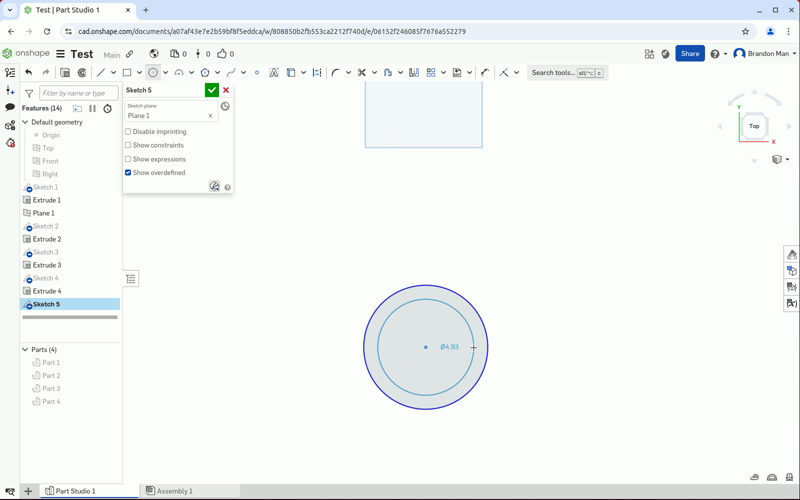
scroll(6)
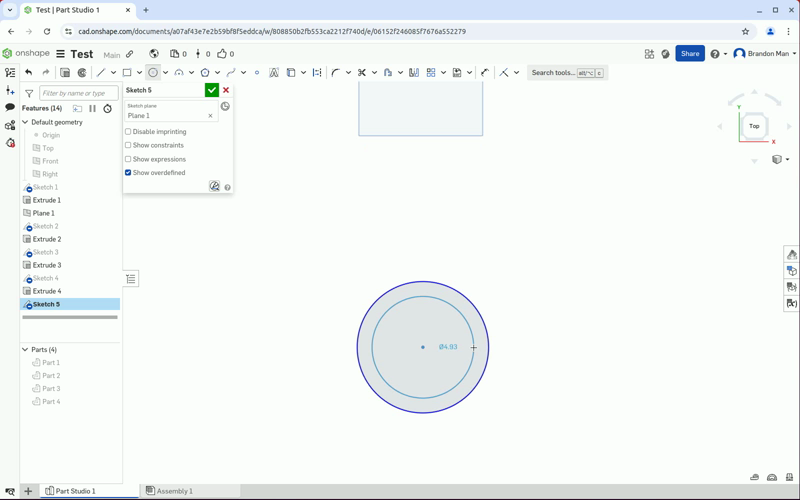
scroll(6)
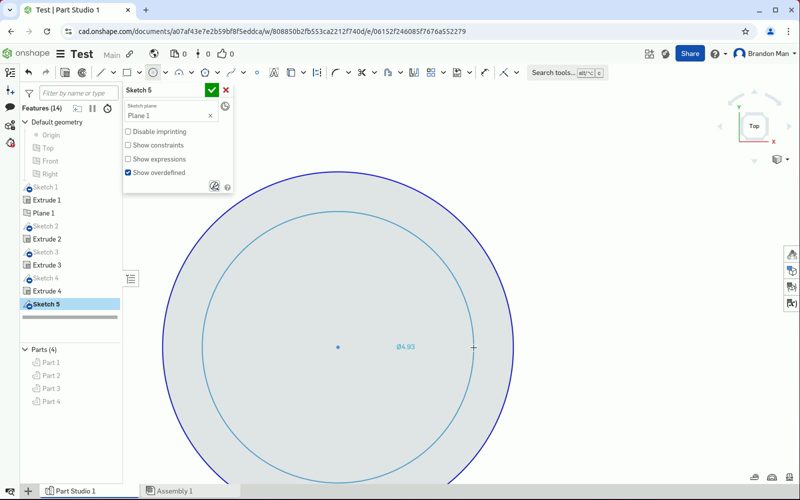
click(473, 347)
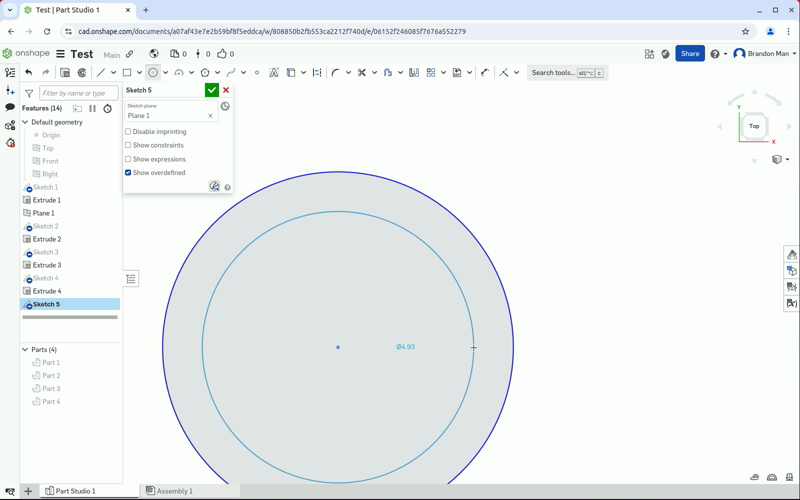
scroll(-6)
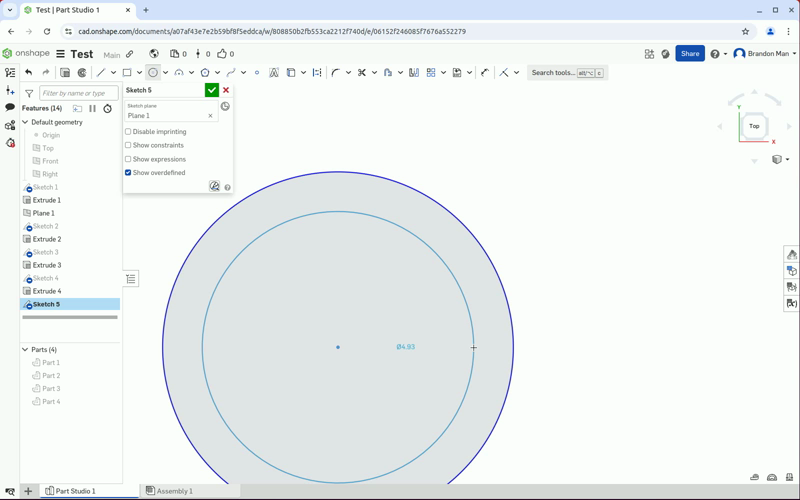
scroll(-6)
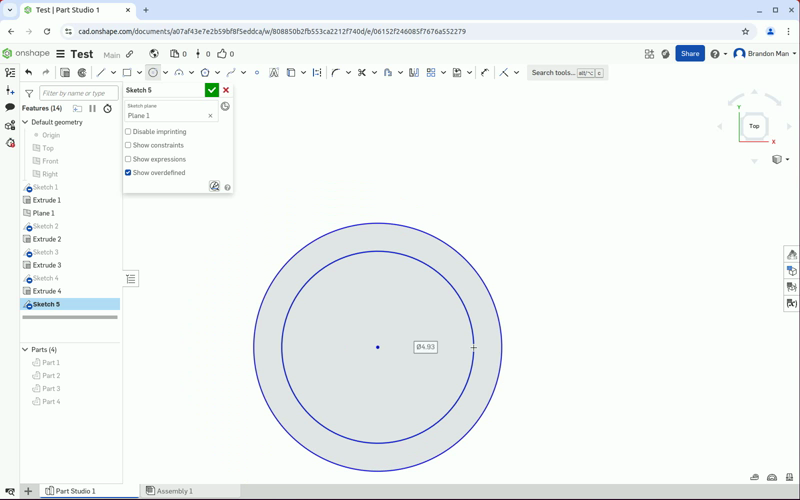
scroll(-6)
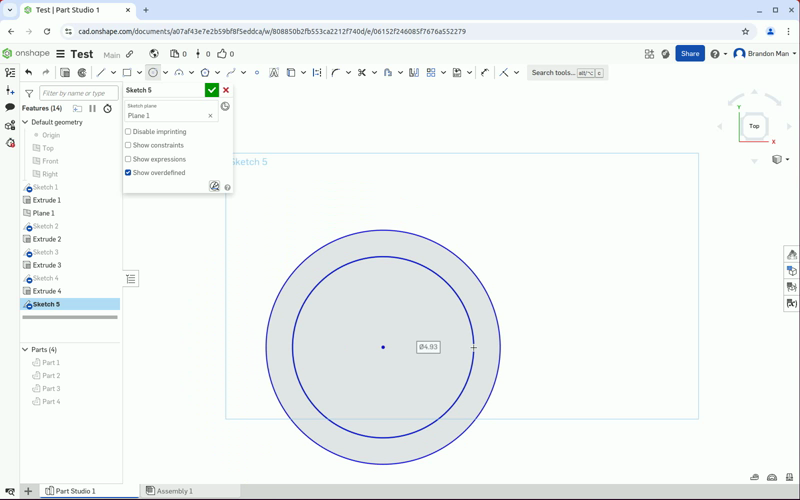
scroll(-6)
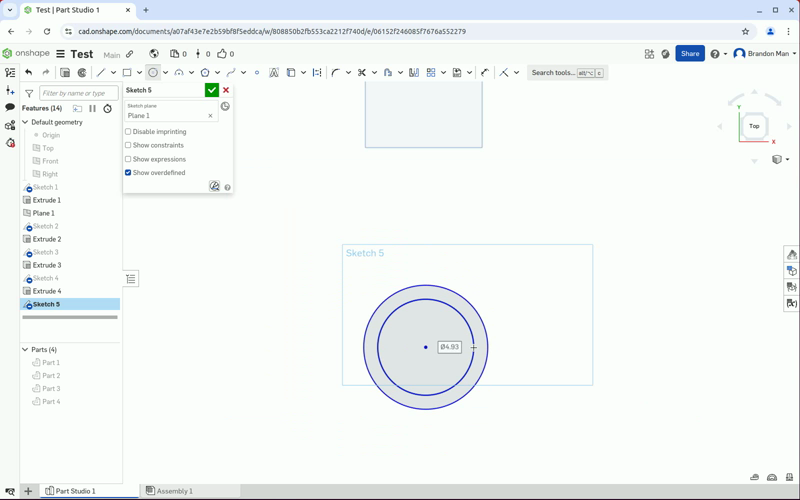
scroll(-6)
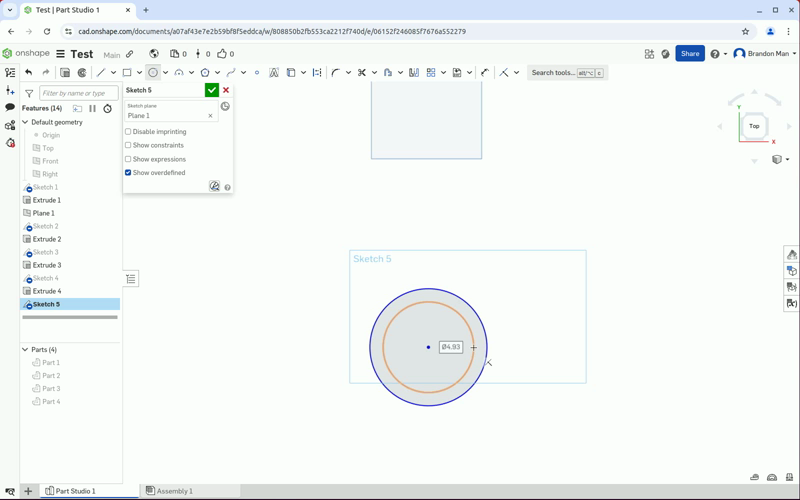
scroll(-6)
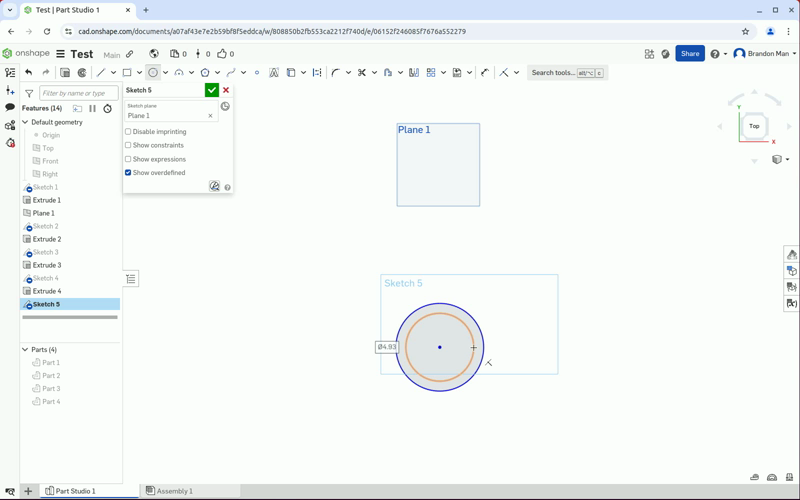
scroll(-6)
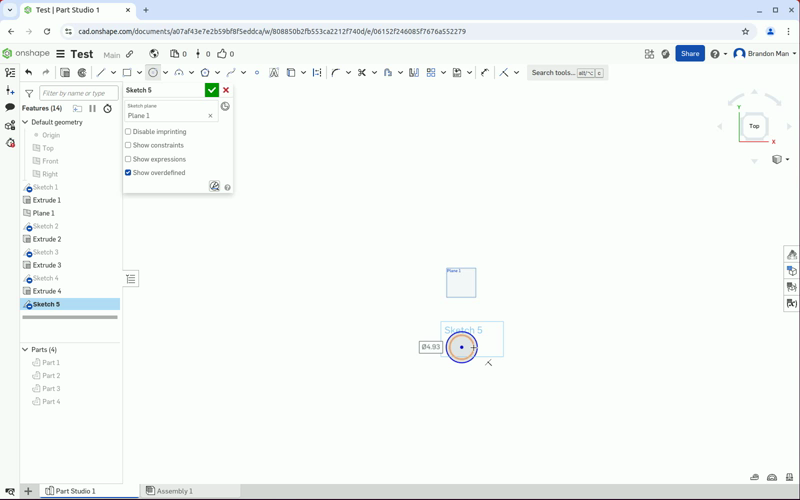
key(esc)
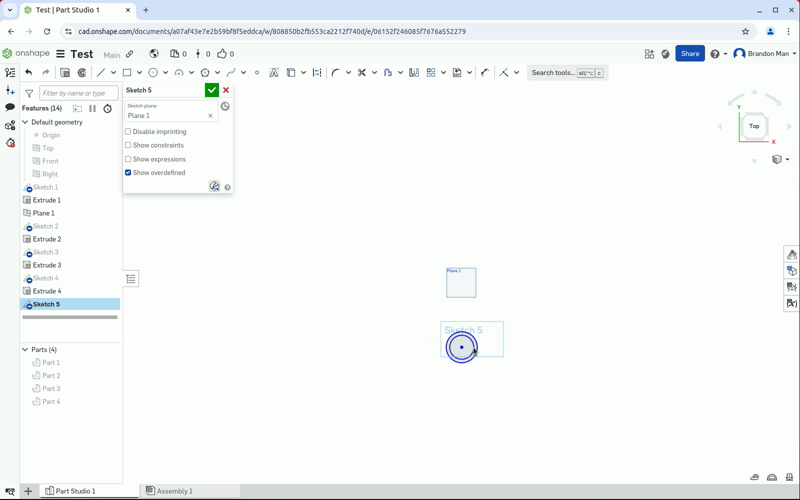
mouse_move(452, 356)
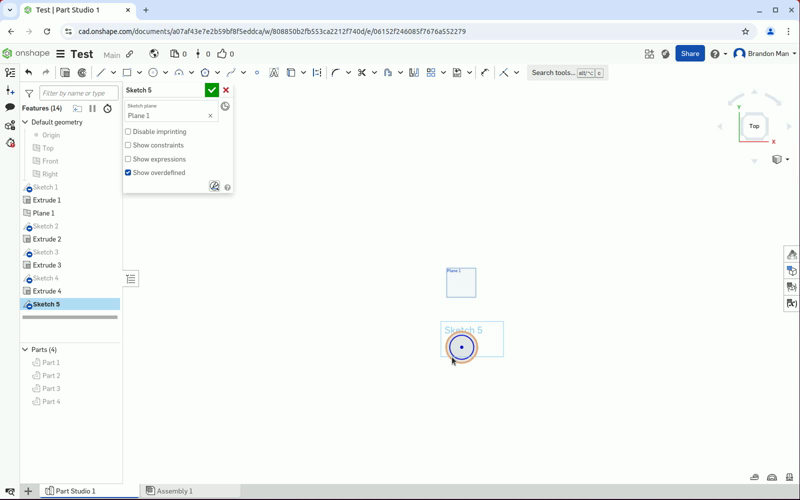
scroll(6)
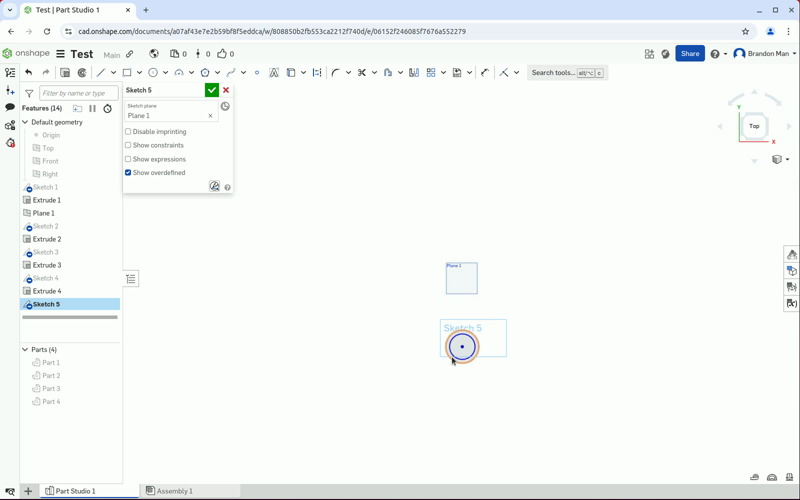
scroll(6)
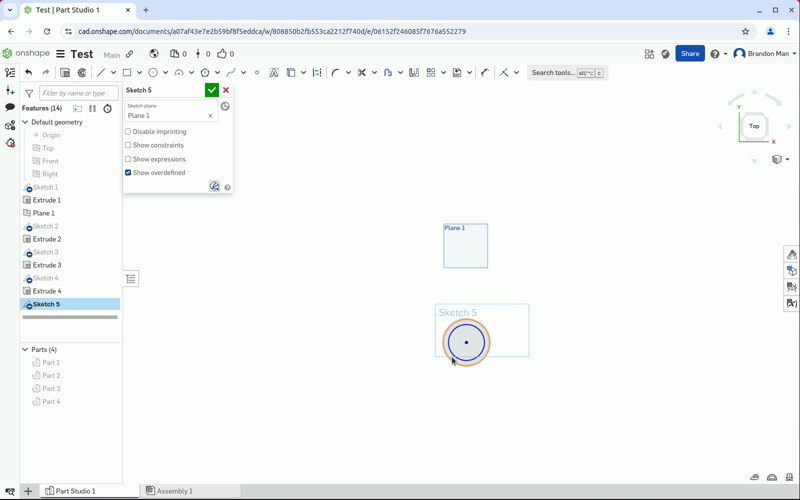
scroll(6)
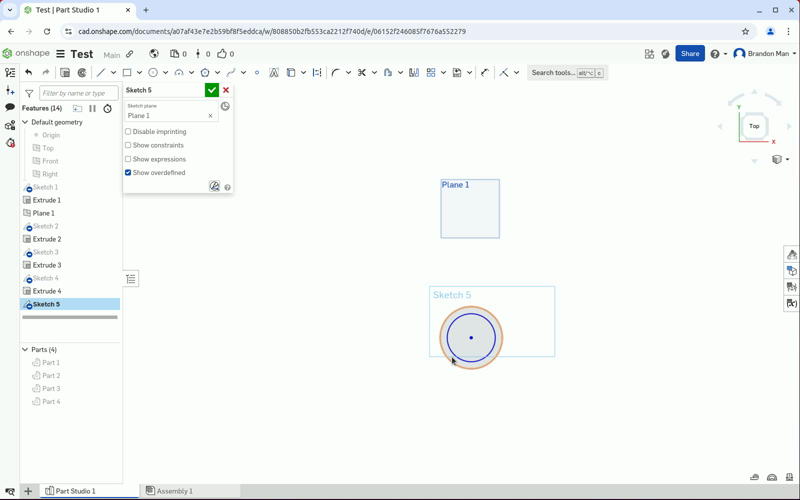
scroll(6)
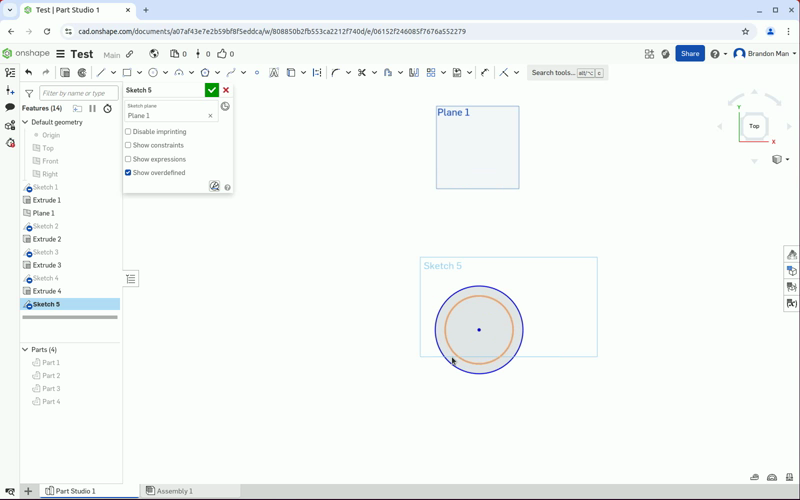
scroll(6)
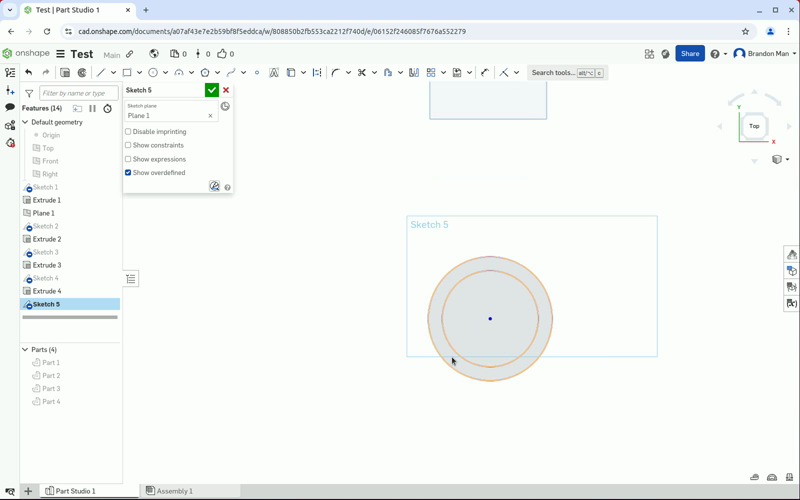
scroll(6)
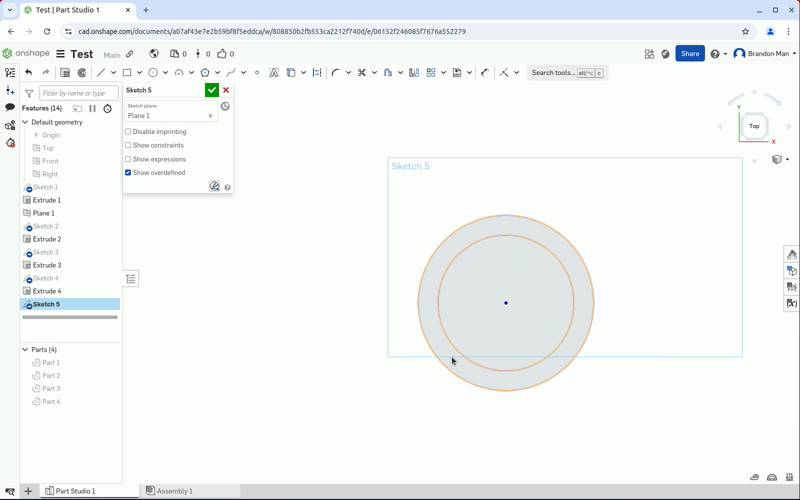
scroll(6)
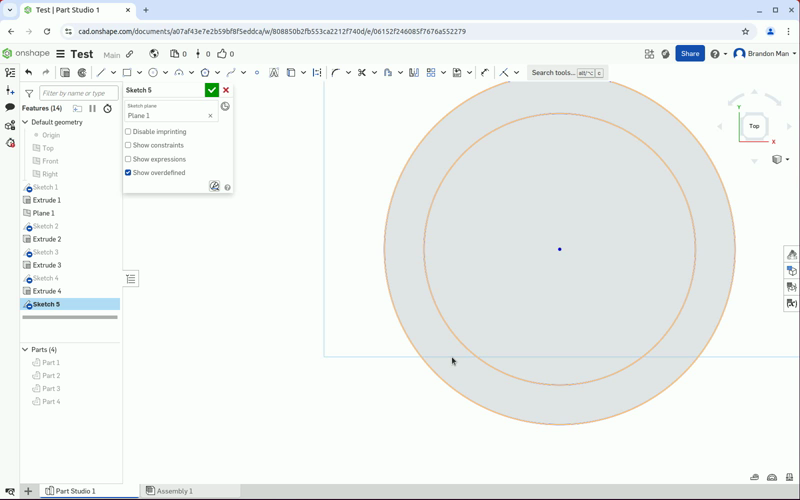
click(452, 356)
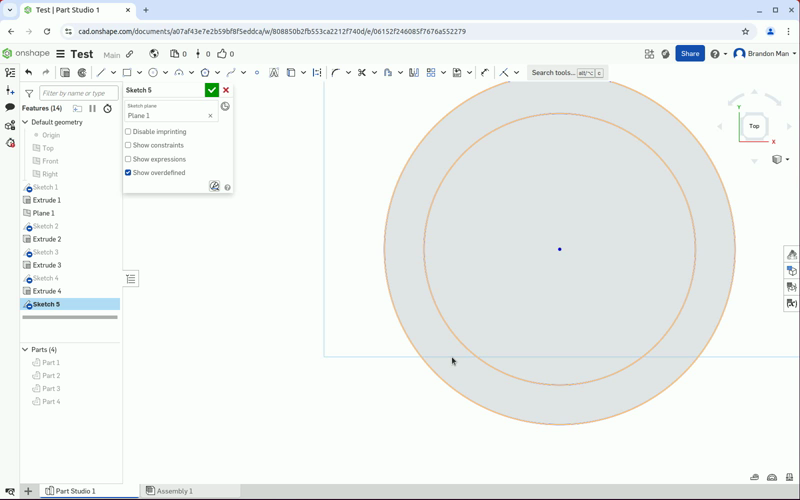
scroll(-6)
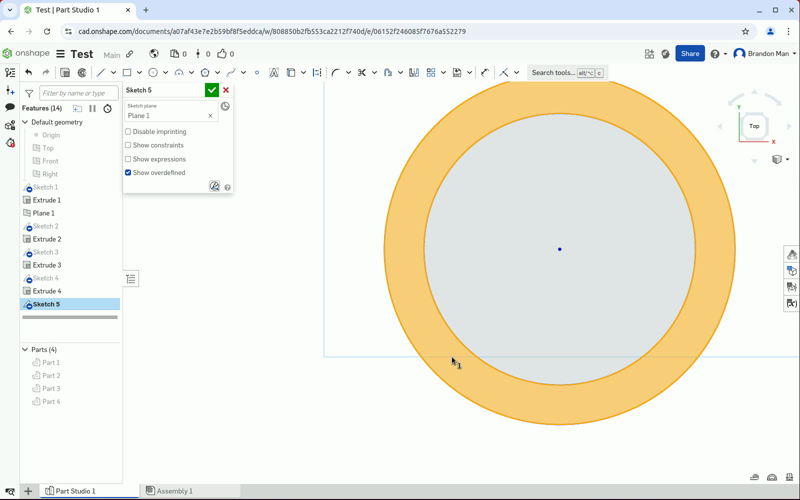
scroll(-6)
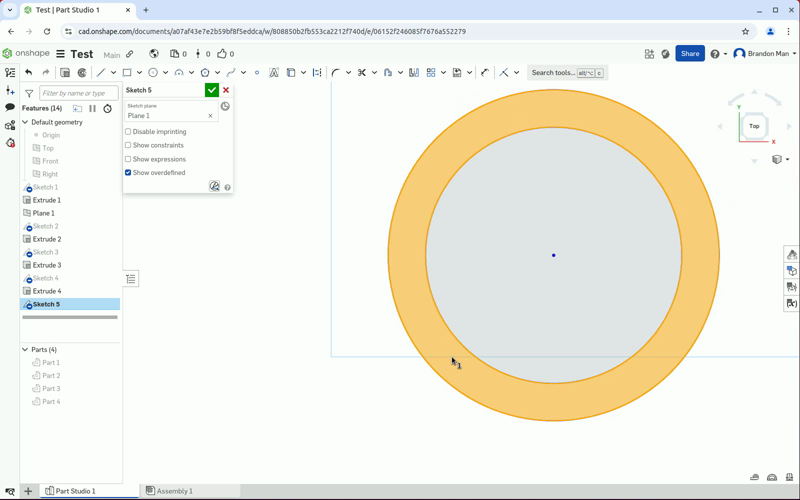
scroll(-6)
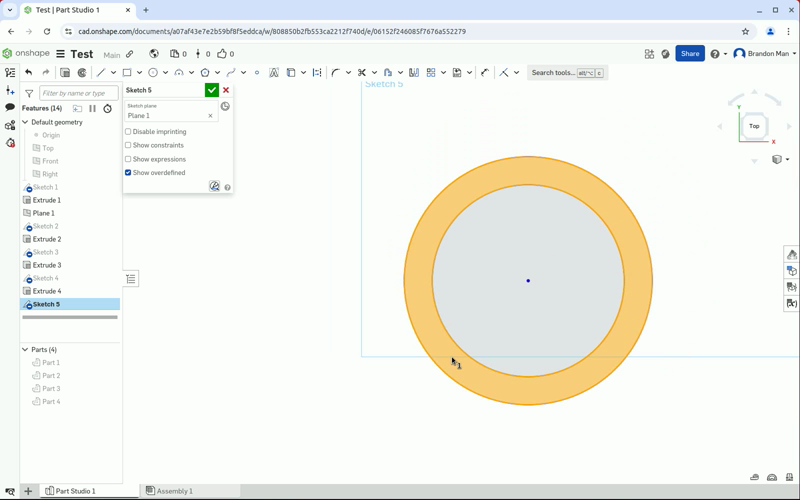
scroll(-6)
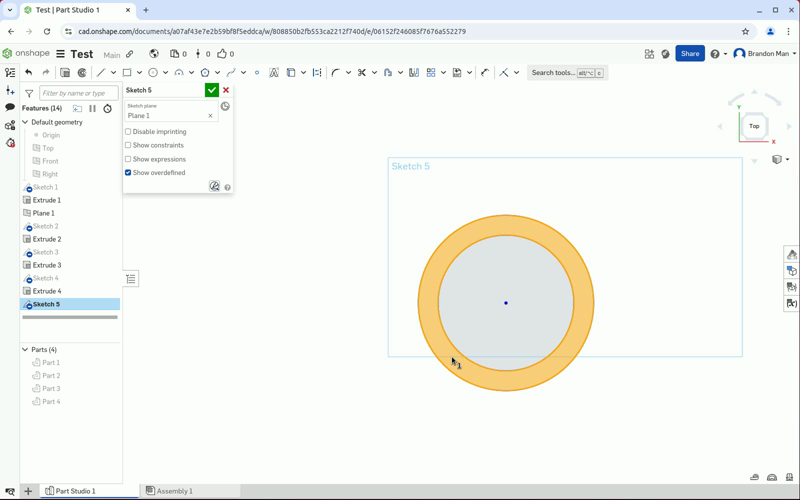
scroll(-6)
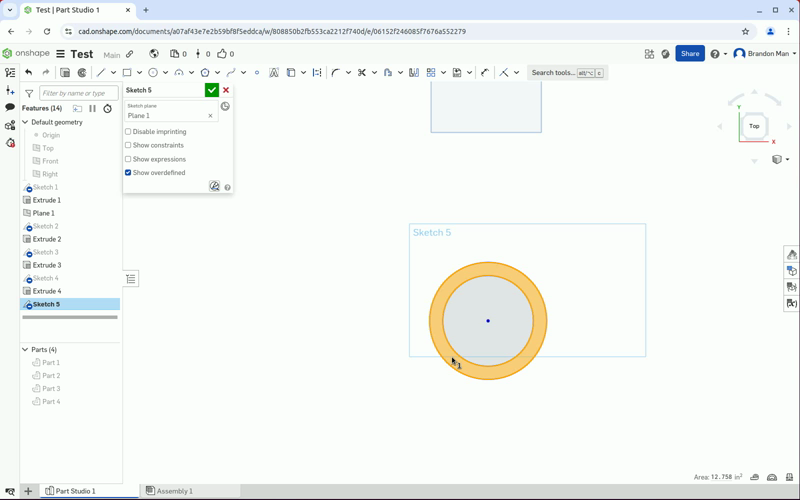
scroll(-6)
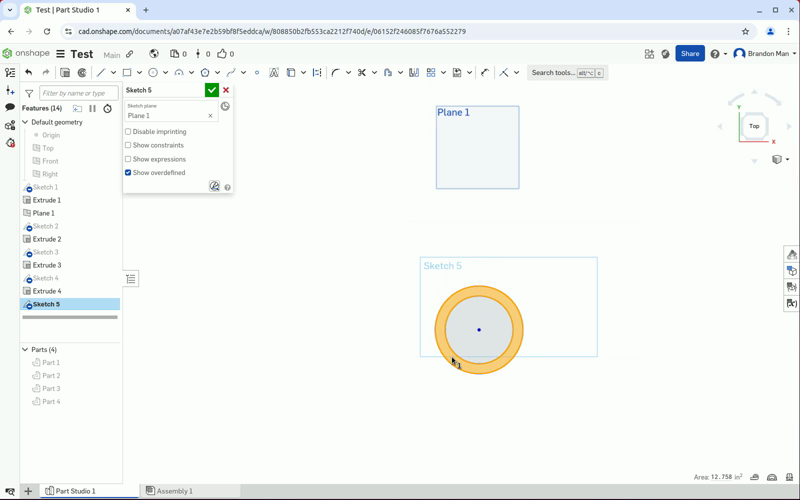
scroll(-6)
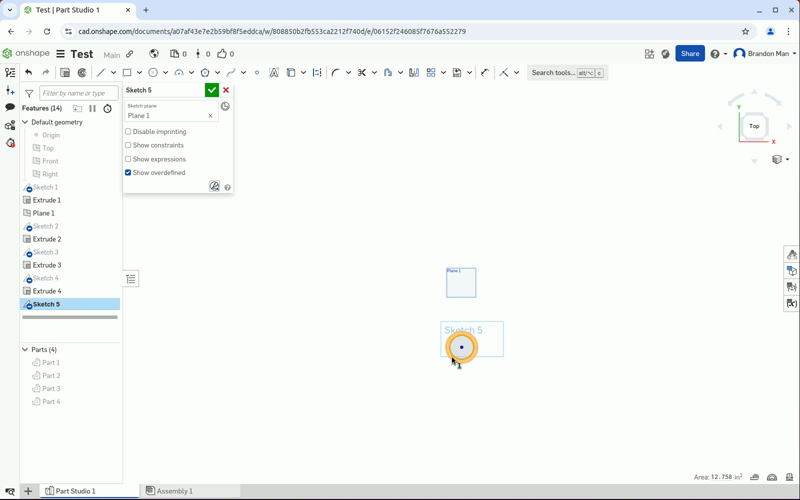
mouse_move(73, 352)
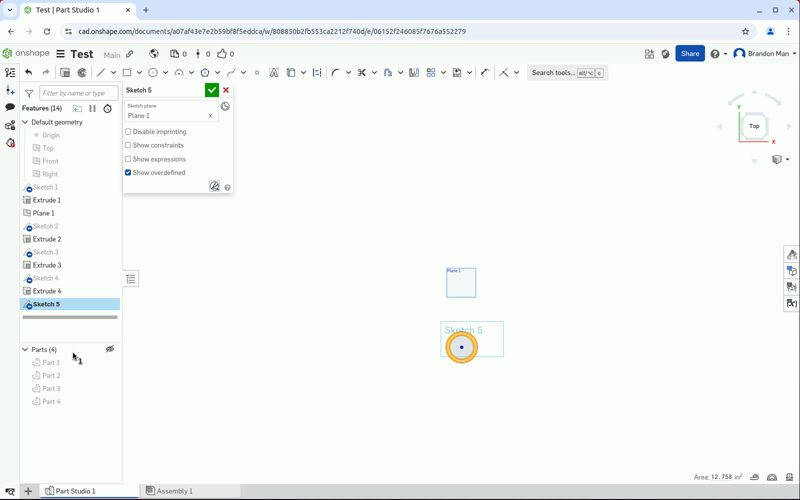
key(shift+y)
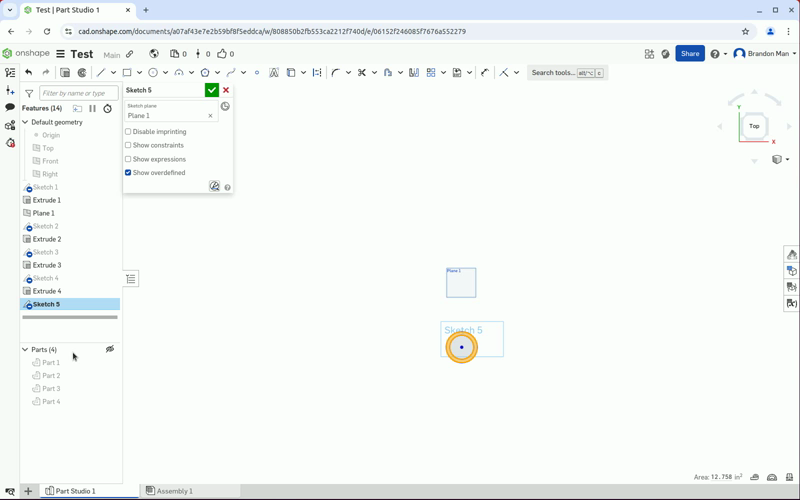
key(shift+e)
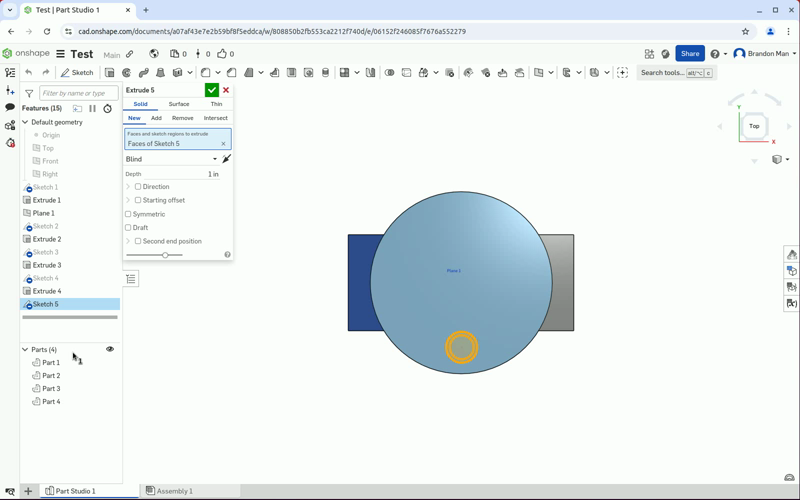
mouse_move(143, 106)
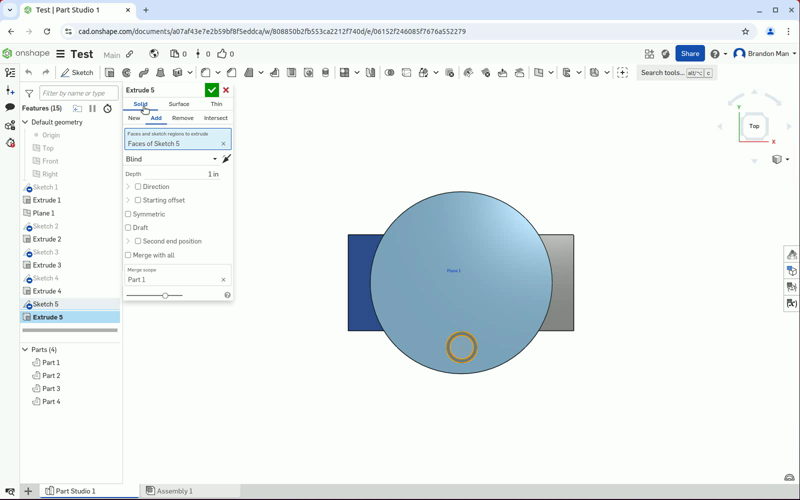
click(143, 106)
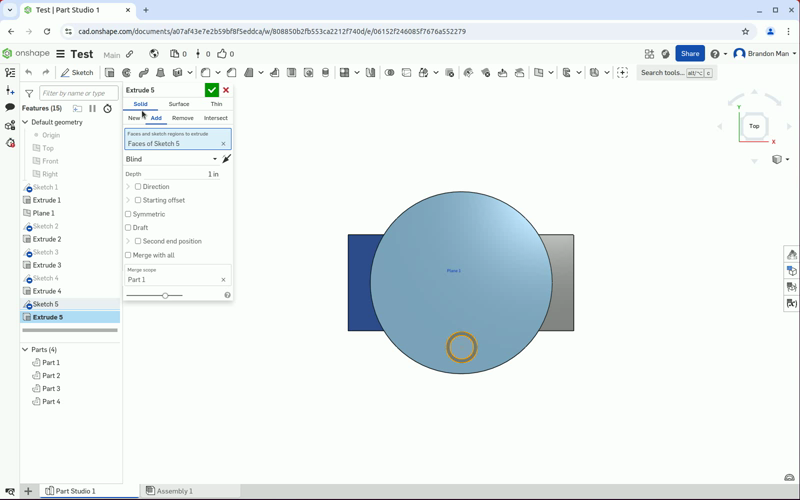
mouse_move(137, 120)
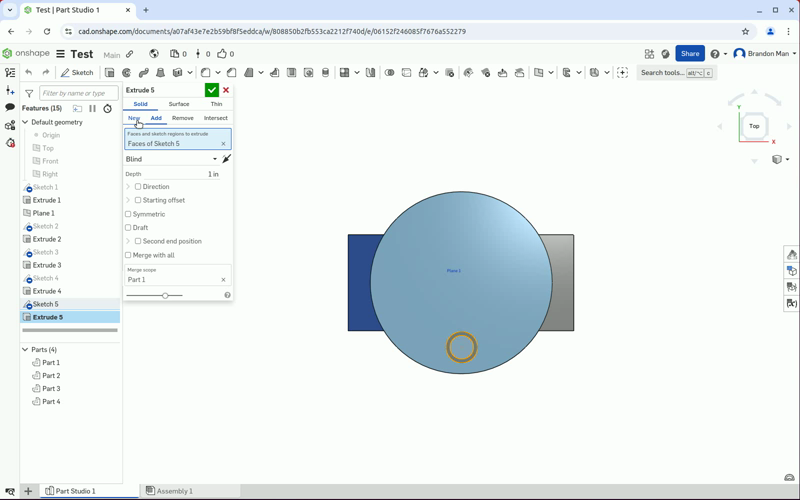
click(137, 120)
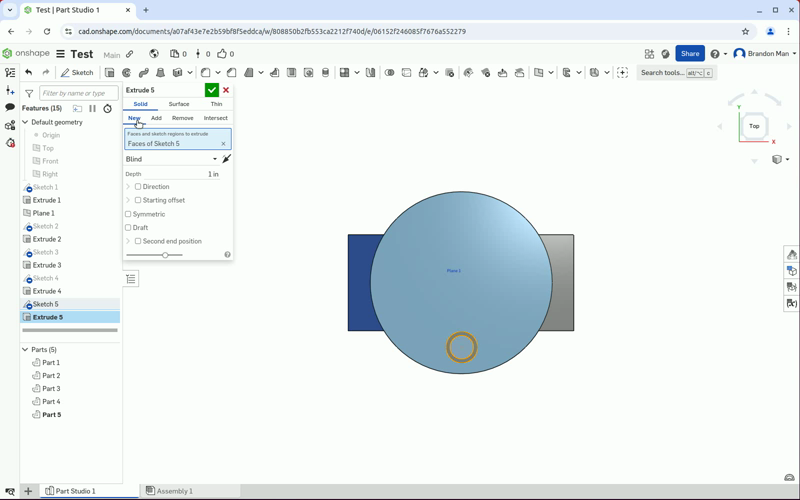
key(tab, 4)
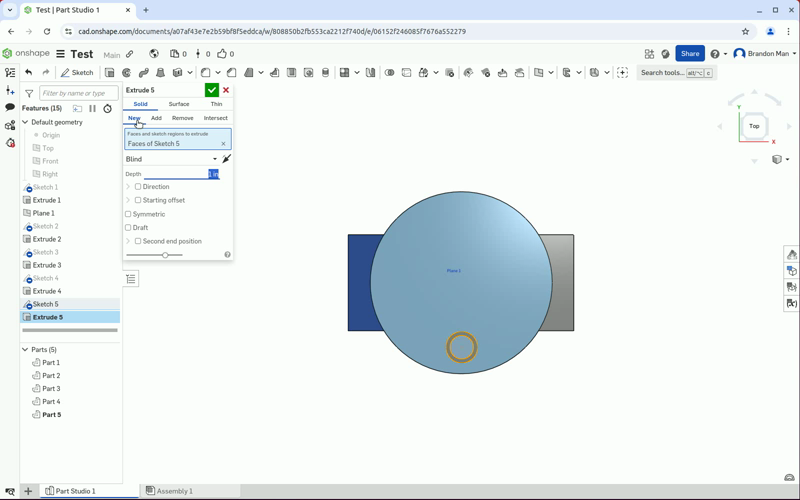
text(18.535)
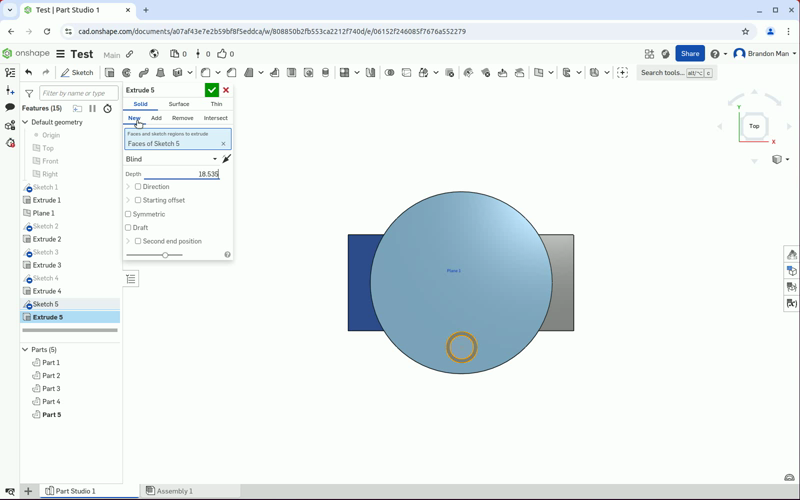
key(enter)
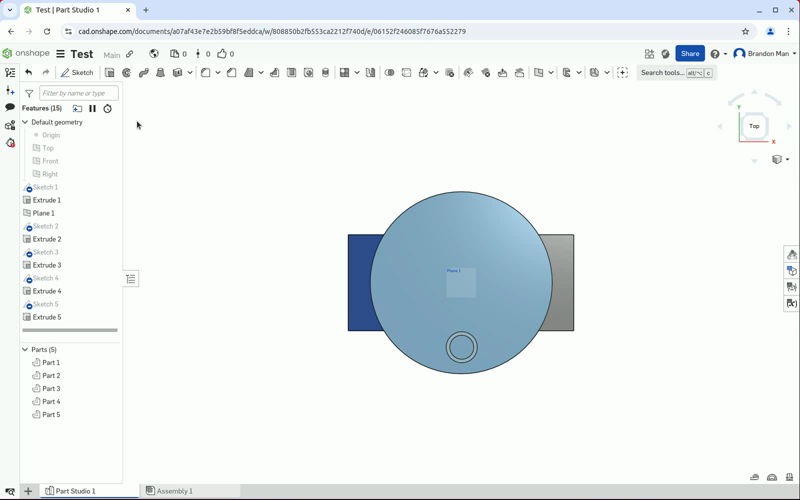
key(shift+h)
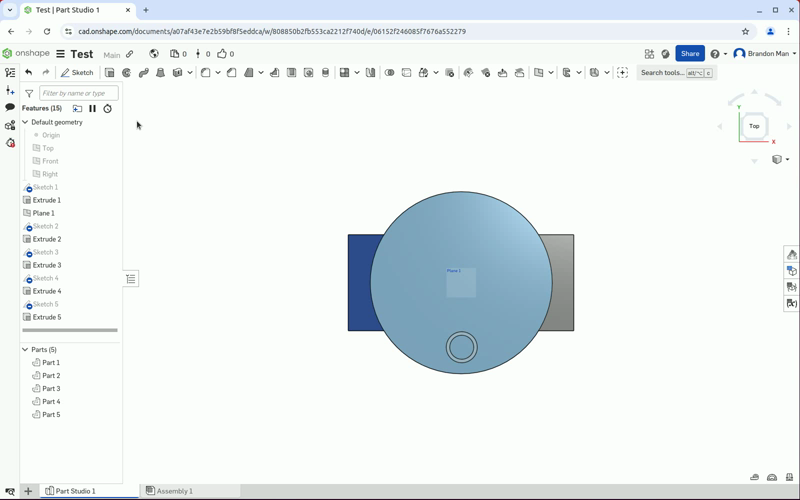
key(shift+h)
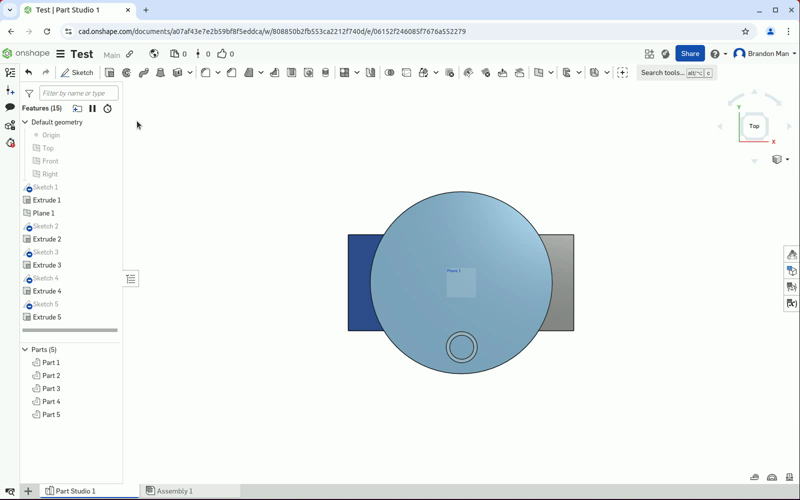
mouse_move(73, 189)
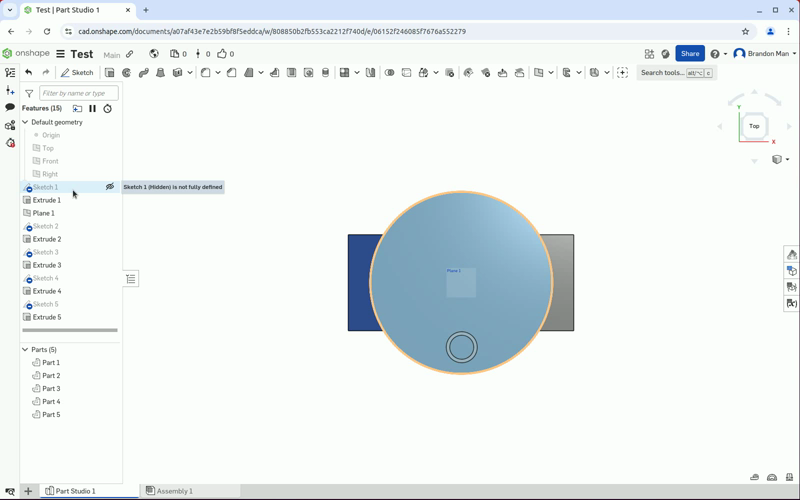
click(73, 189)
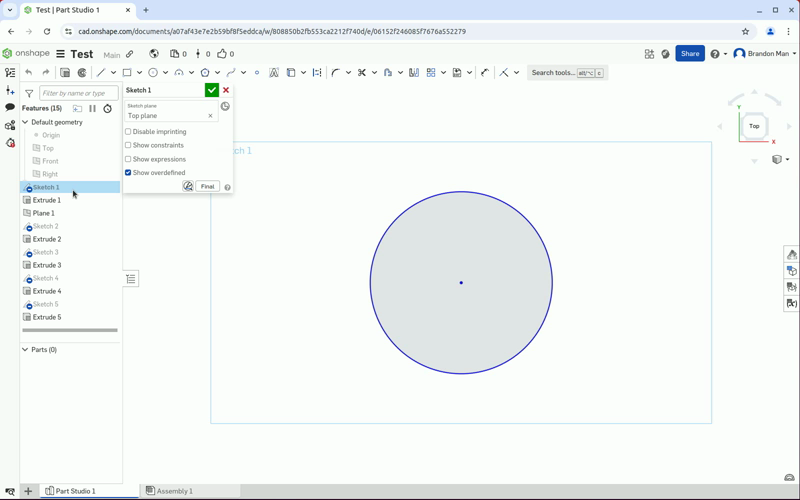
mouse_move(229, 92)
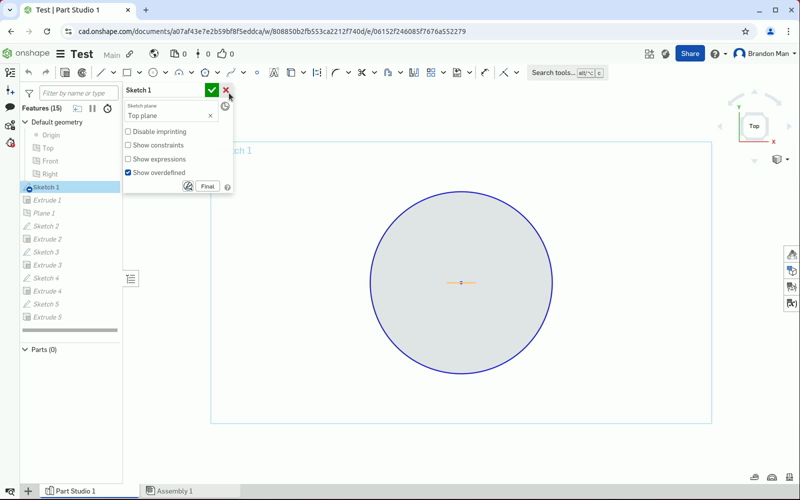
click(229, 92)
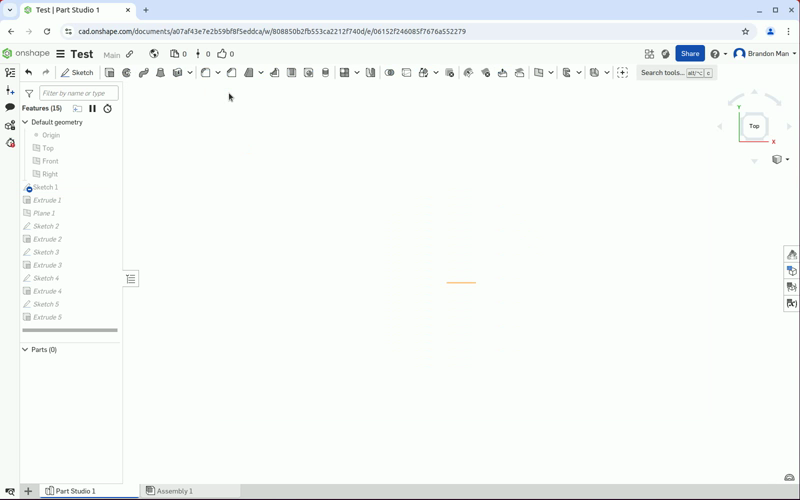
key(shift+s)
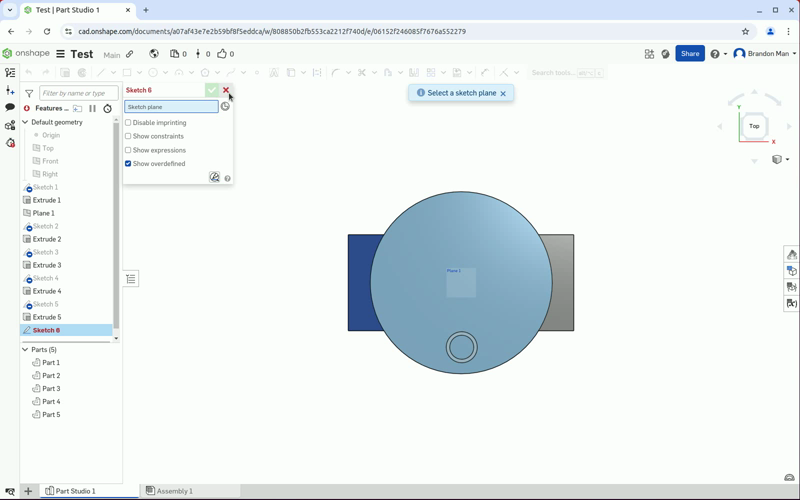
mouse_move(69, 215)
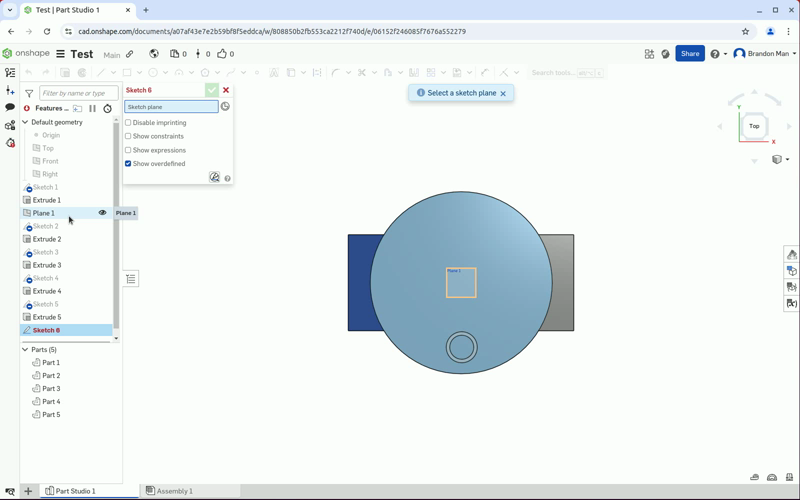
click(69, 215)
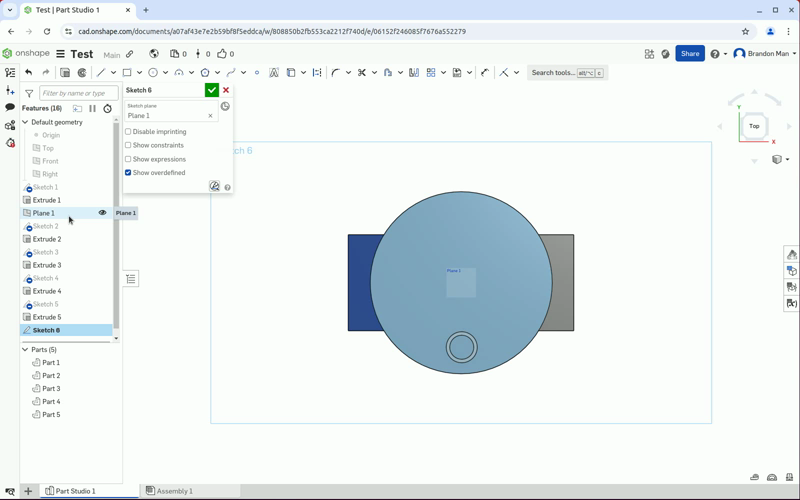
mouse_move(73, 352)
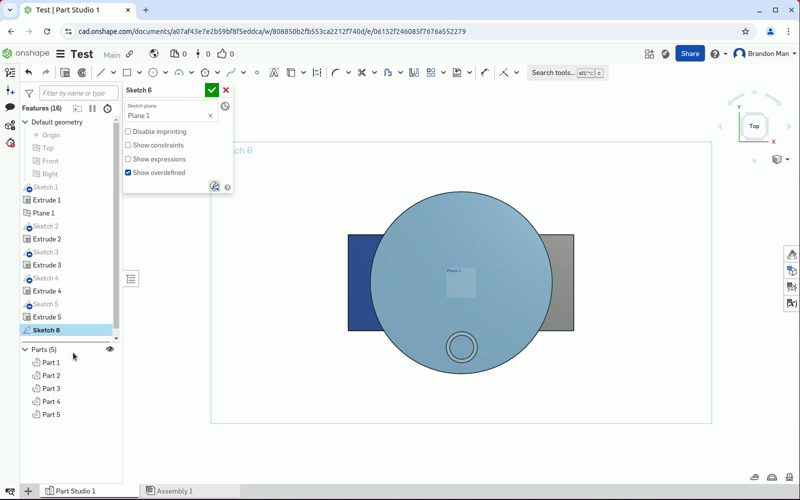
key(y)
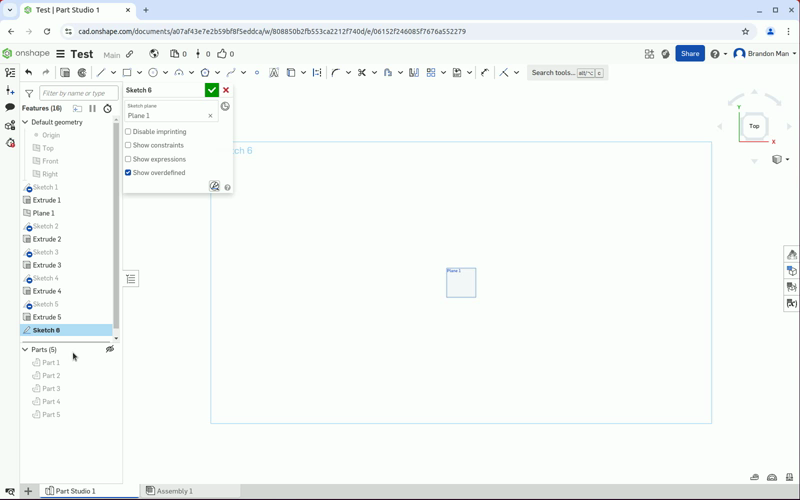
key(c)
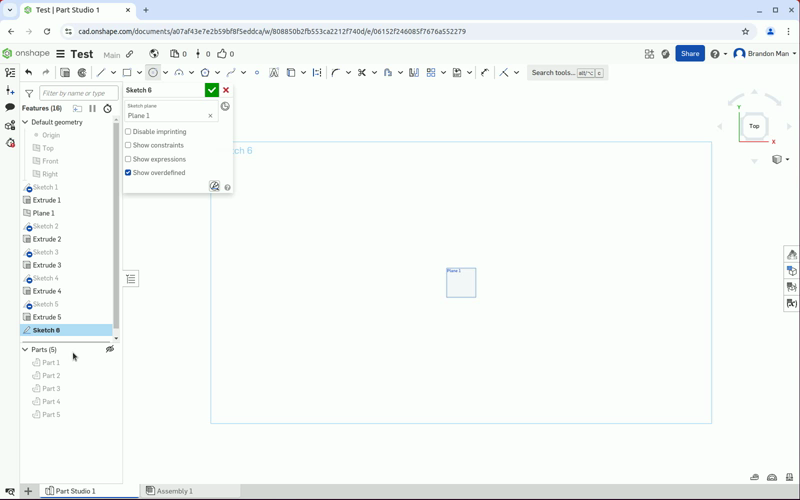
key_down(shift)
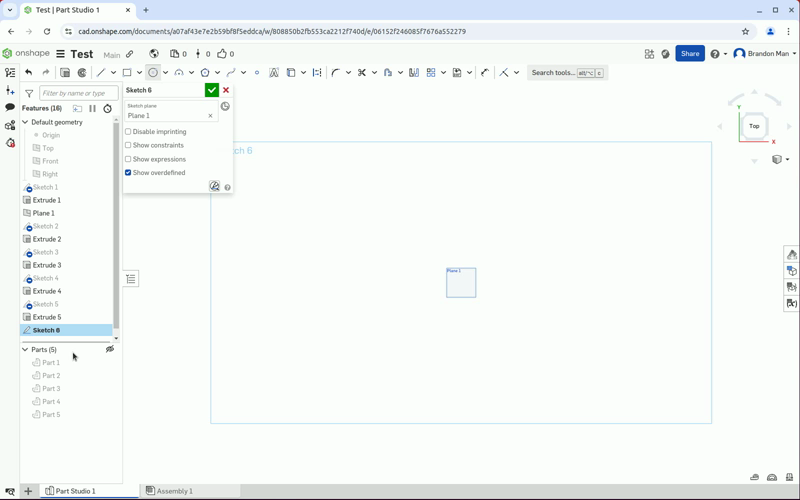
mouse_move(461, 218)
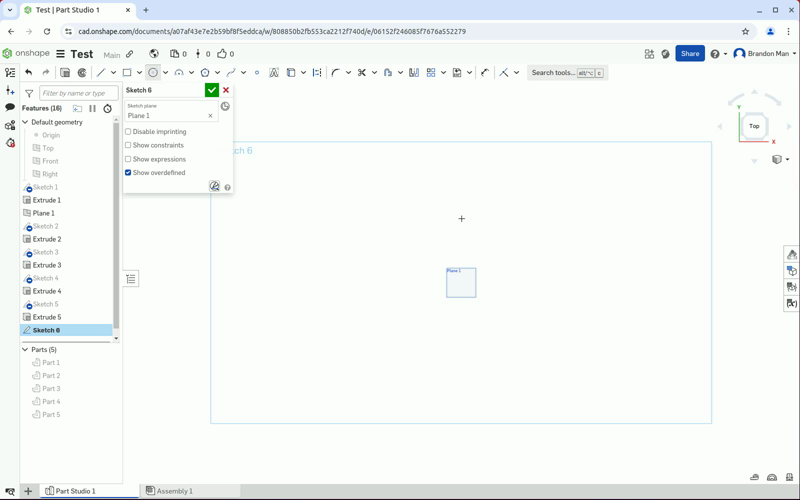
click(461, 218)
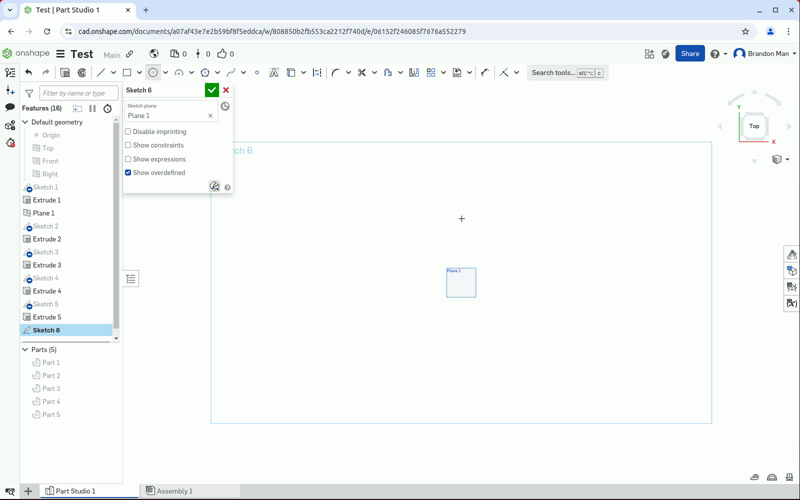
key_up(shift)
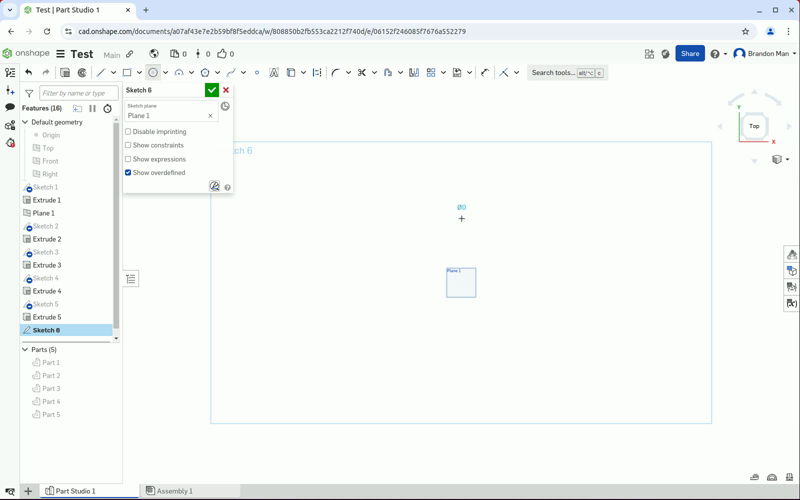
mouse_move(477, 218)
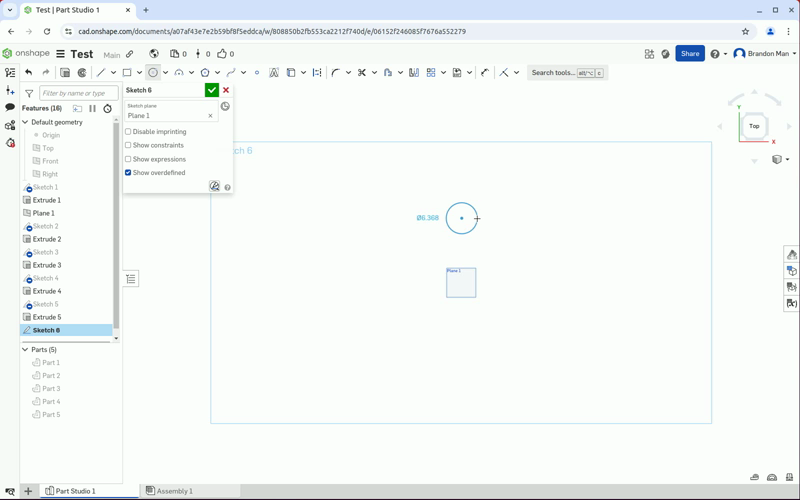
click(477, 218)
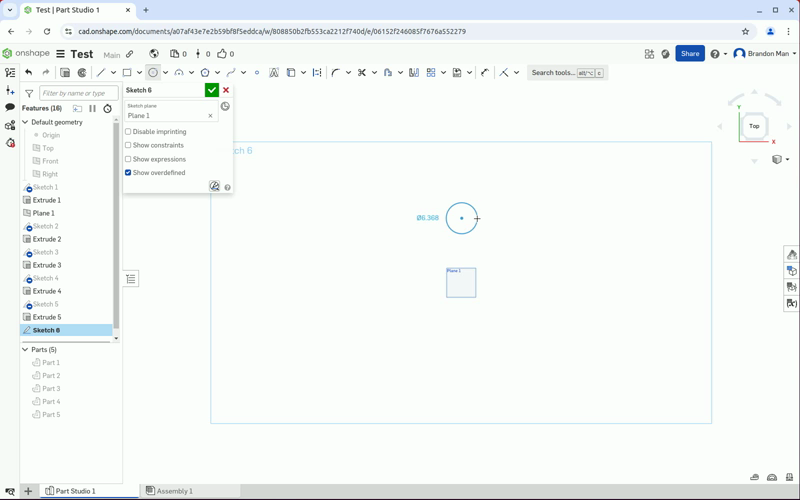
key(esc)
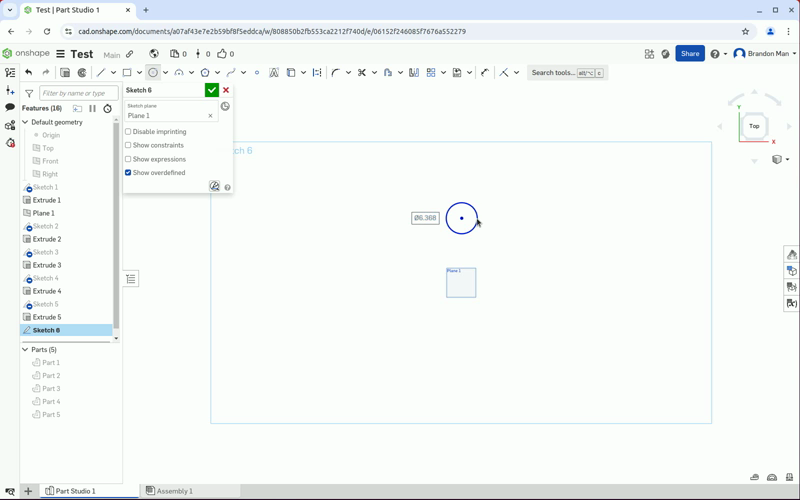
key(c)
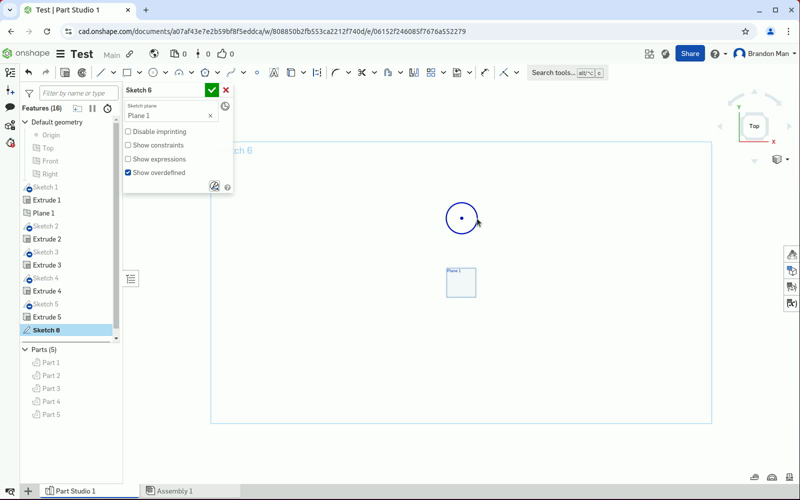
key_down(shift)
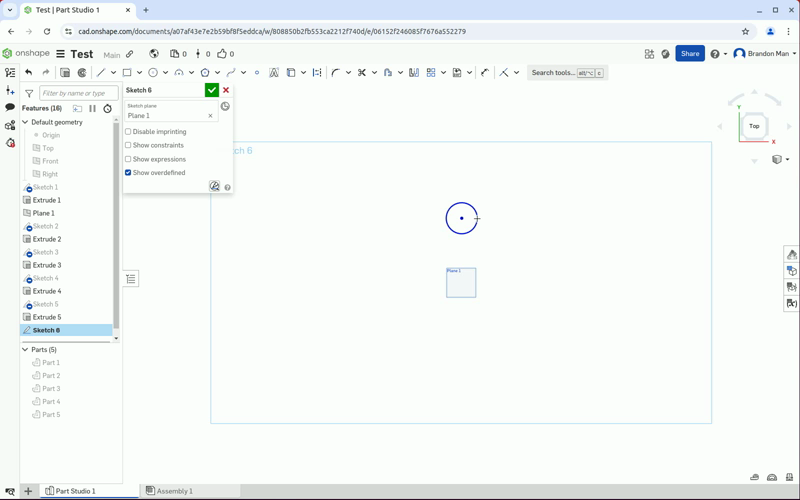
mouse_move(461, 218)
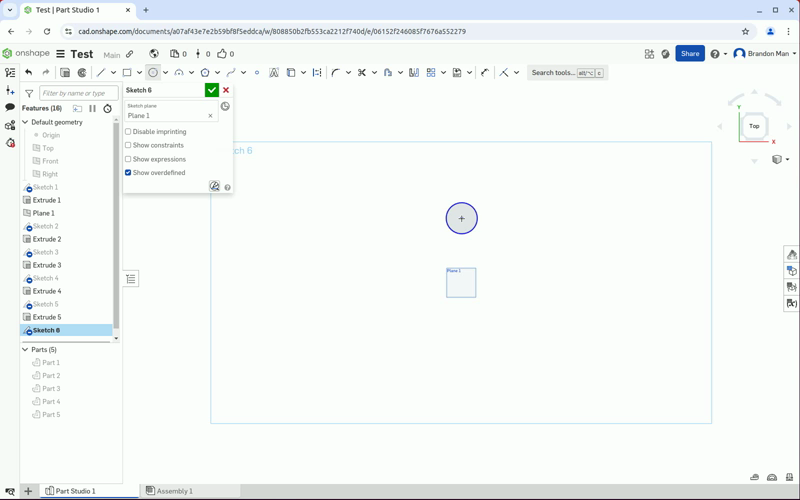
click(461, 218)
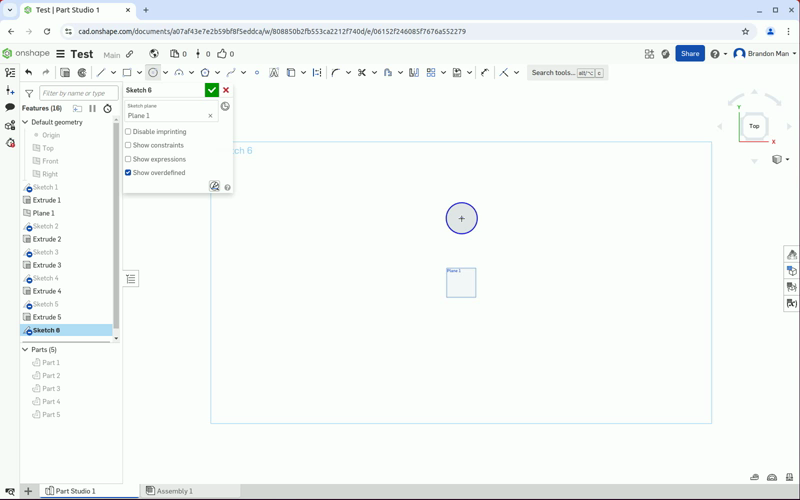
key_up(shift)
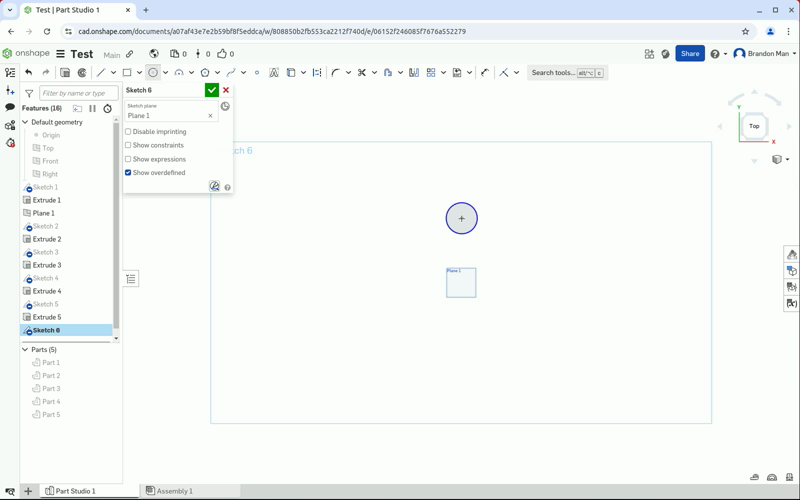
mouse_move(473, 218)
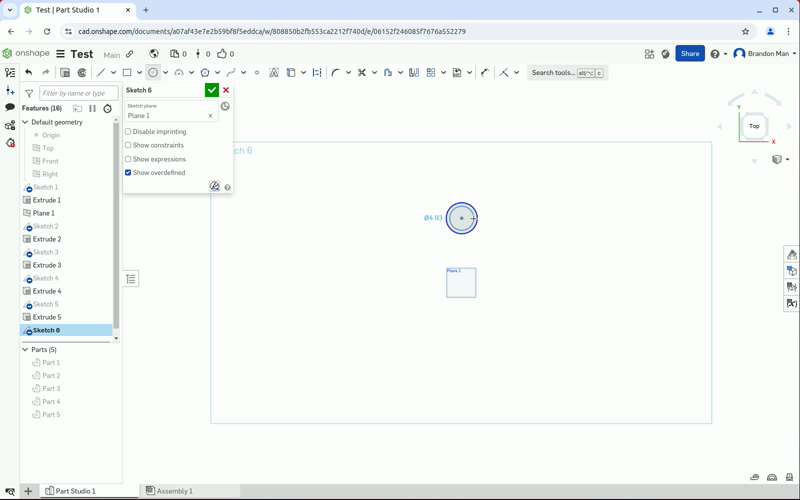
scroll(6)
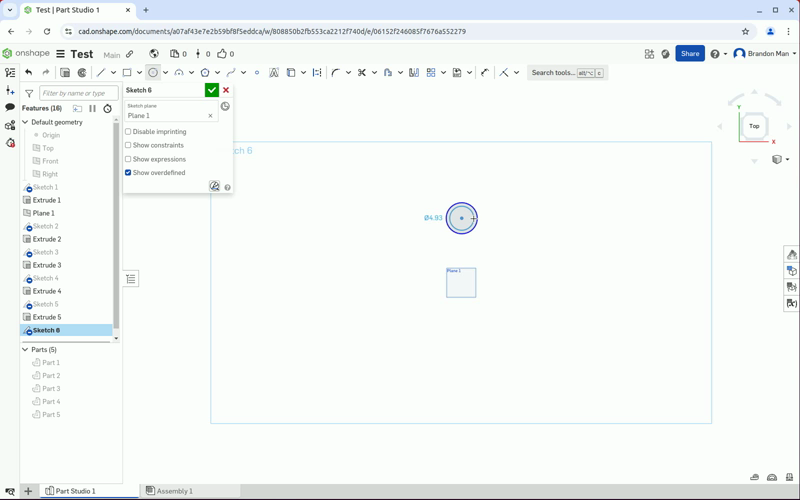
scroll(6)
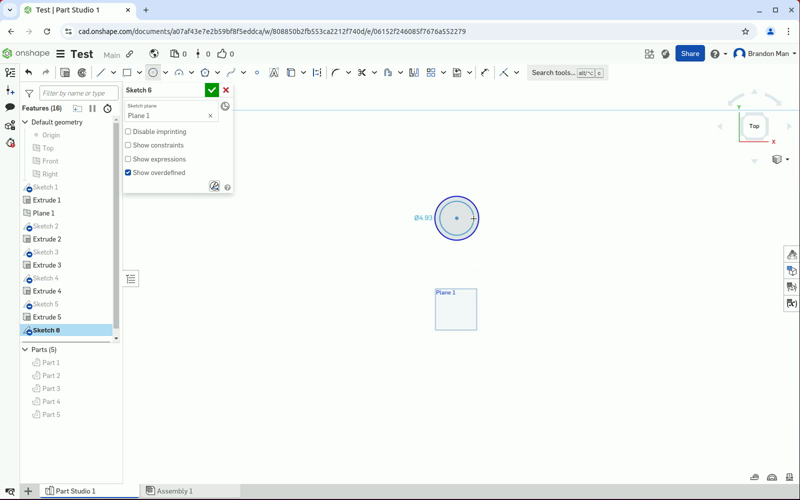
scroll(6)
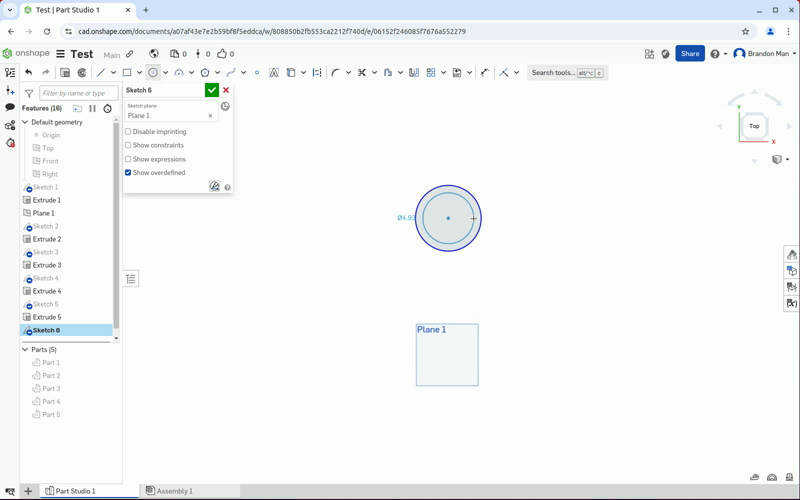
scroll(6)
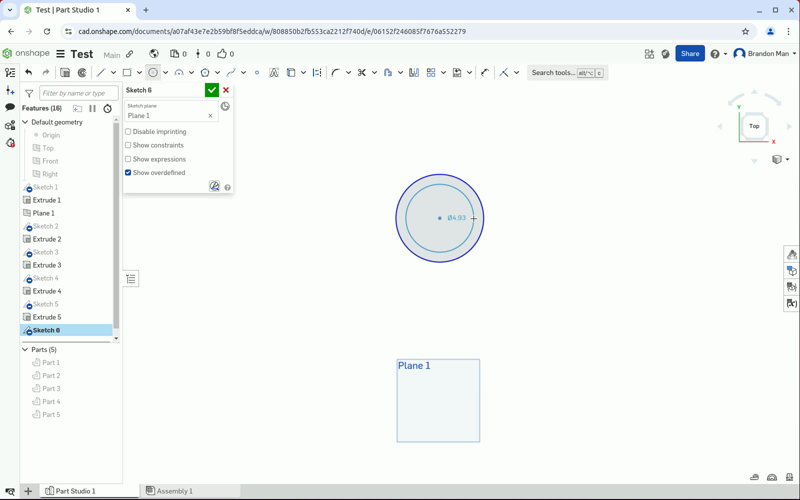
scroll(6)
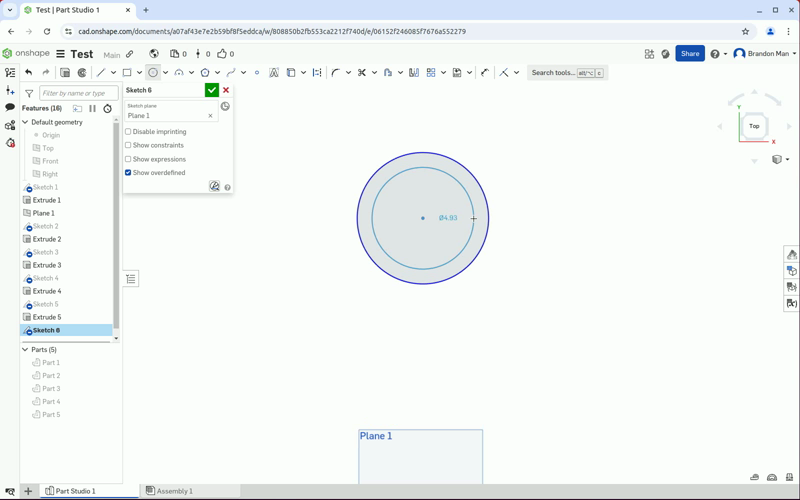
scroll(6)
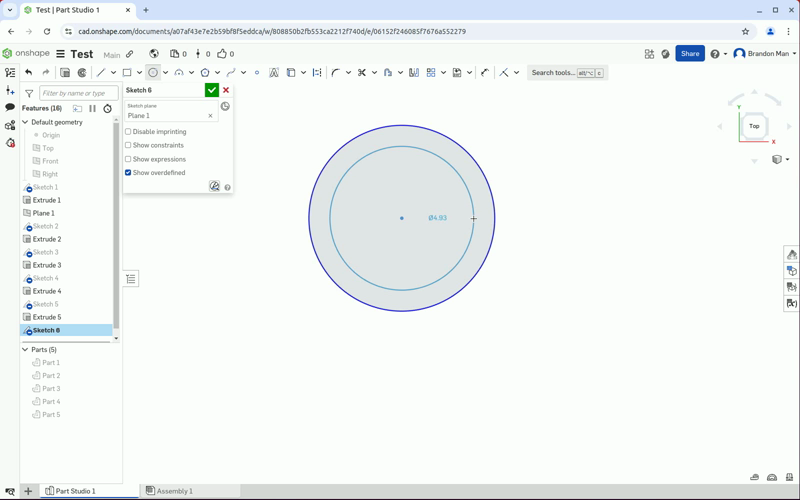
scroll(6)
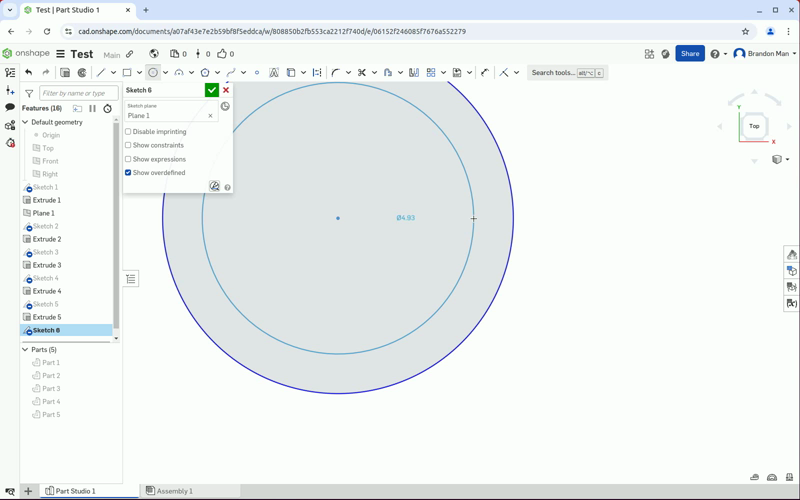
click(473, 218)
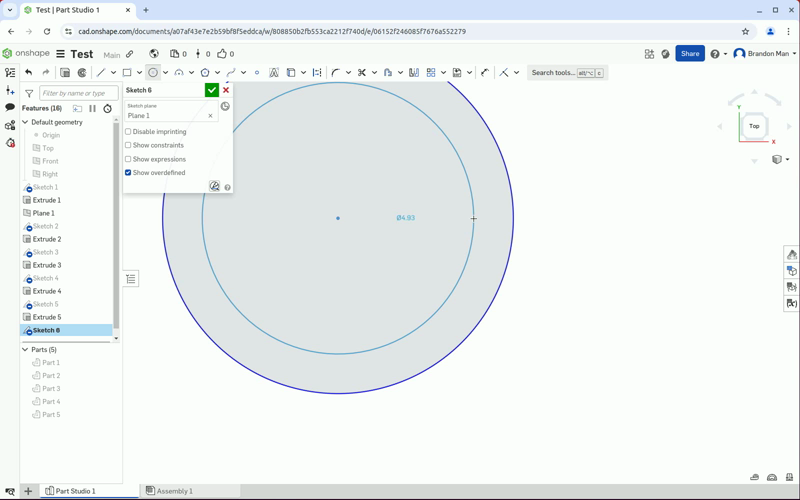
scroll(-6)
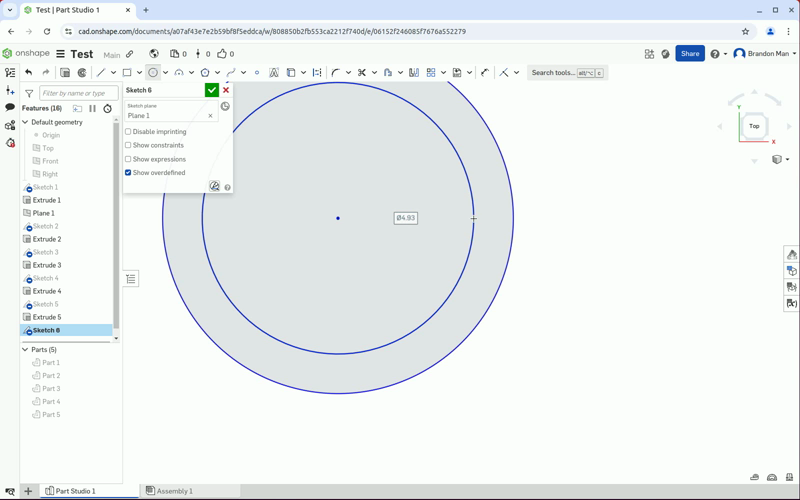
scroll(-6)
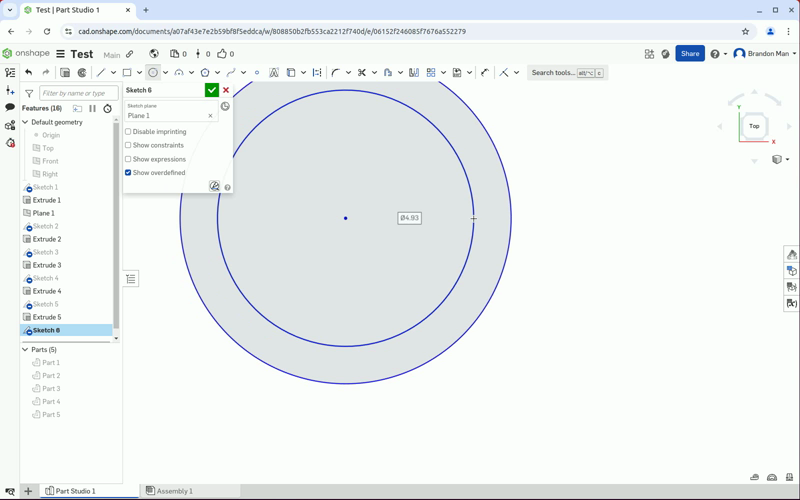
scroll(-6)
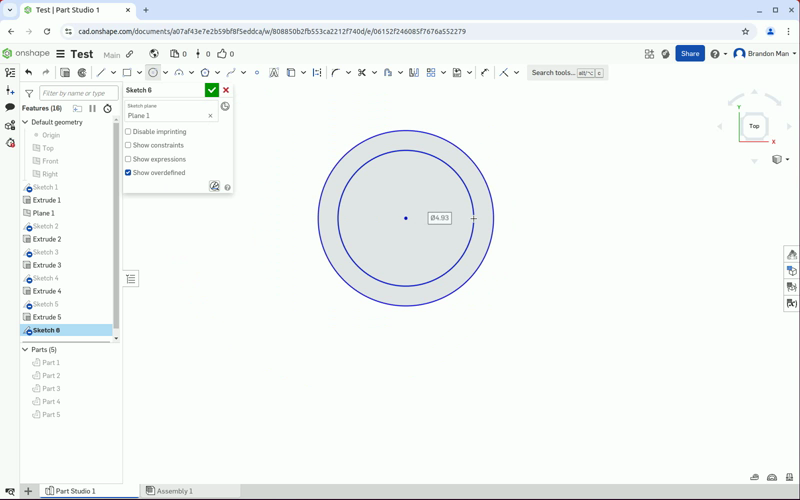
scroll(-6)
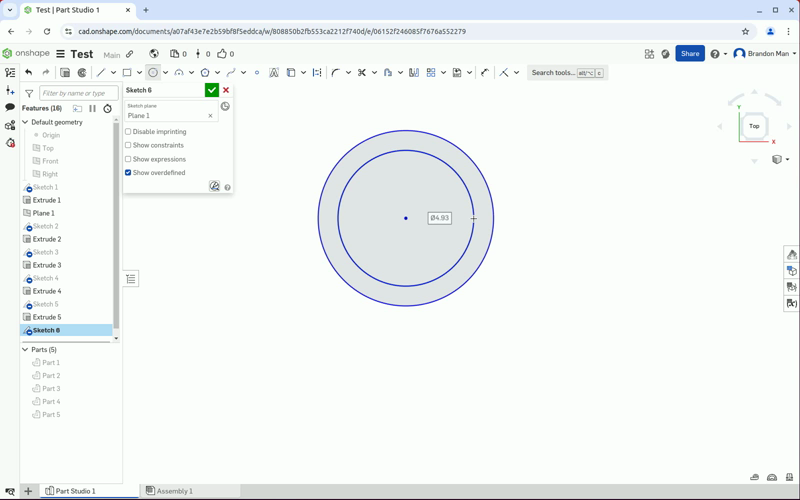
scroll(-6)
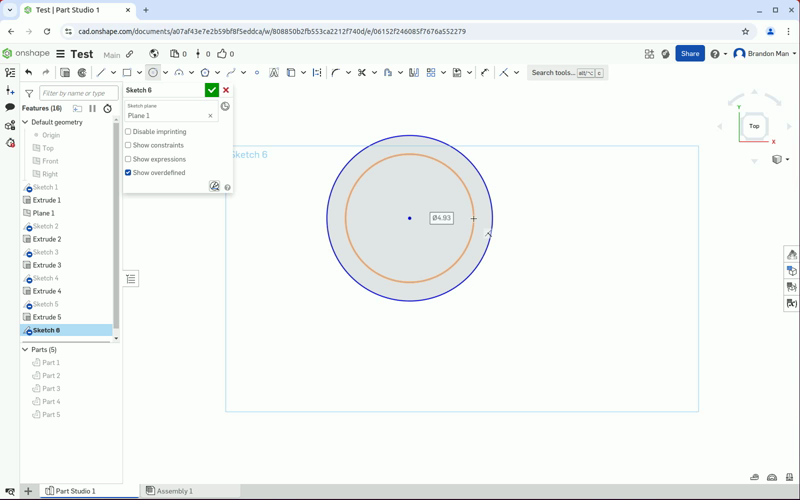
scroll(-6)
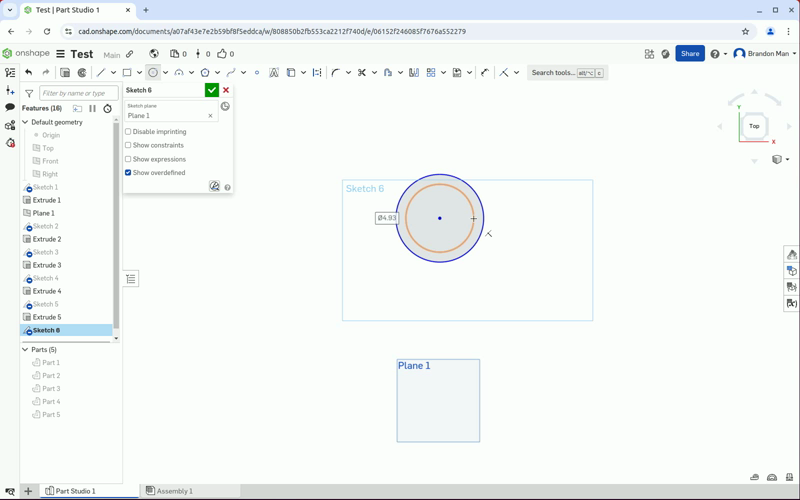
scroll(-6)
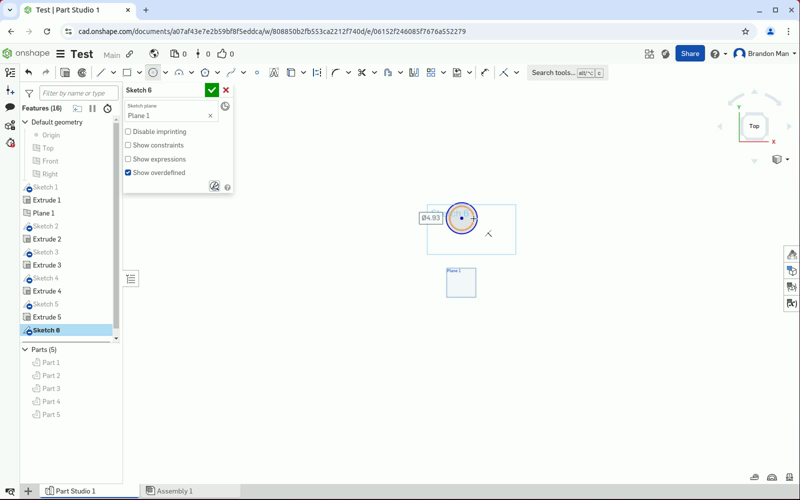
key(esc)
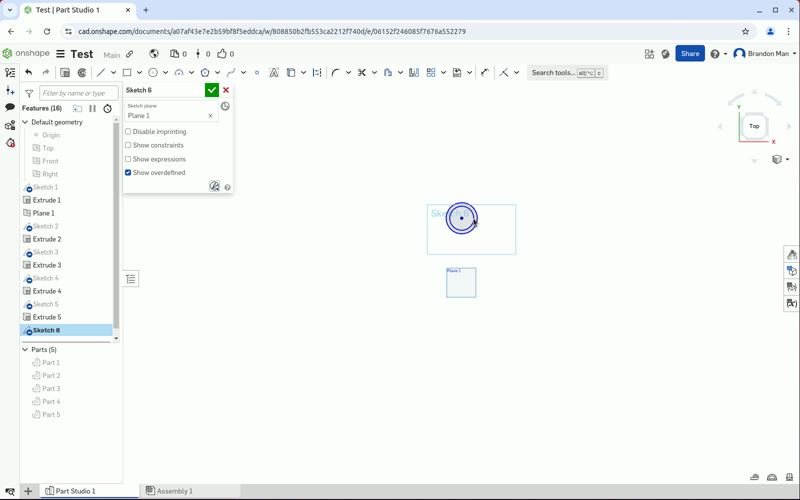
mouse_move(474, 222)
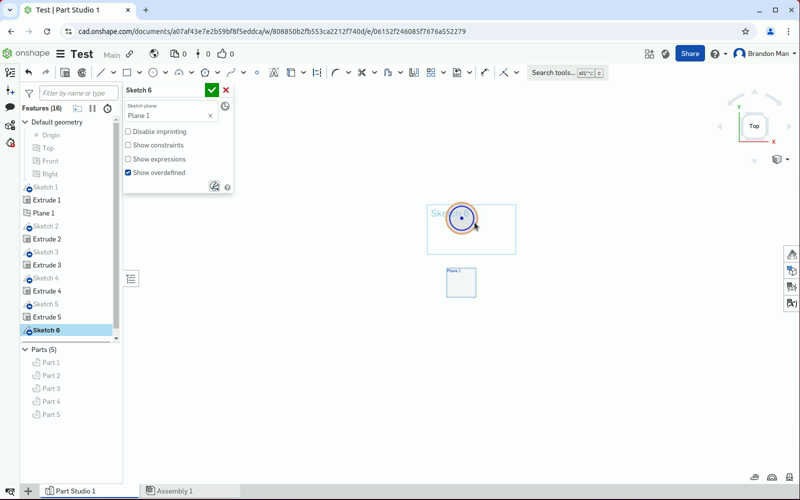
scroll(6)
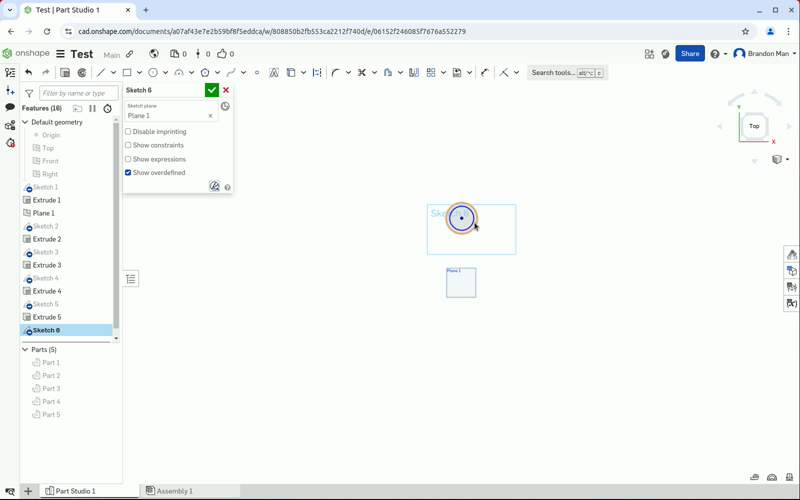
scroll(6)
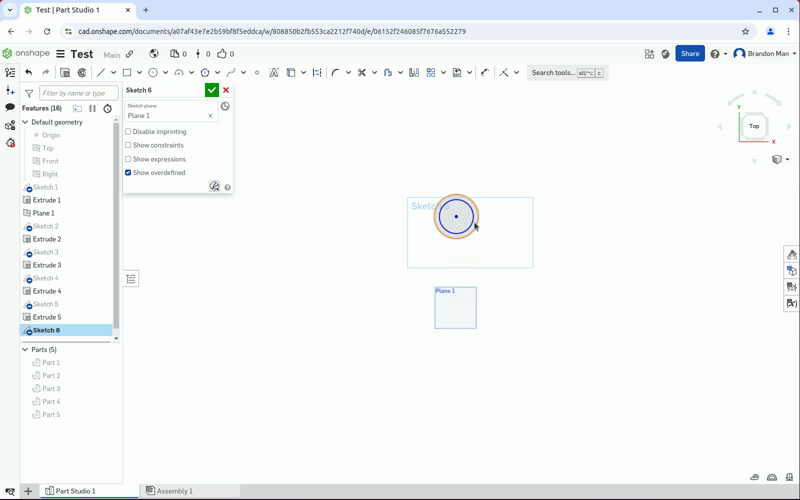
scroll(6)
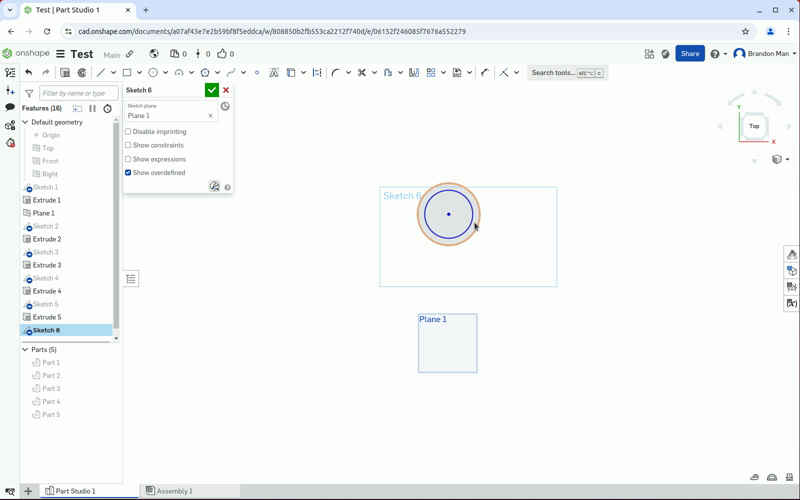
scroll(6)
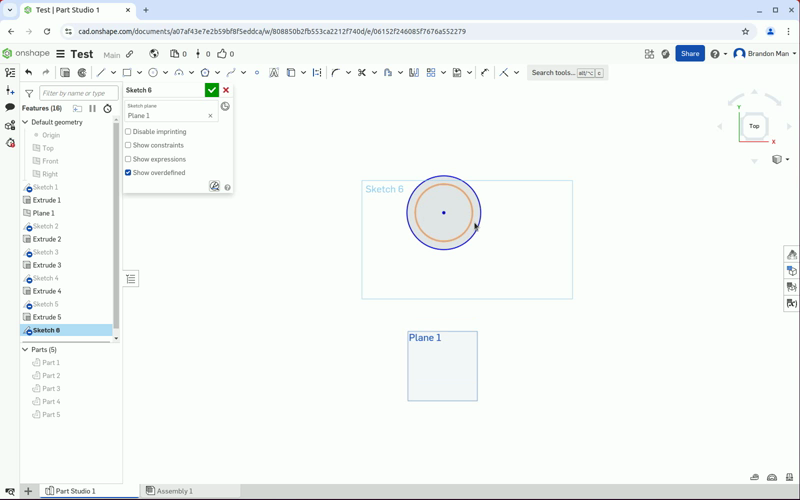
scroll(6)
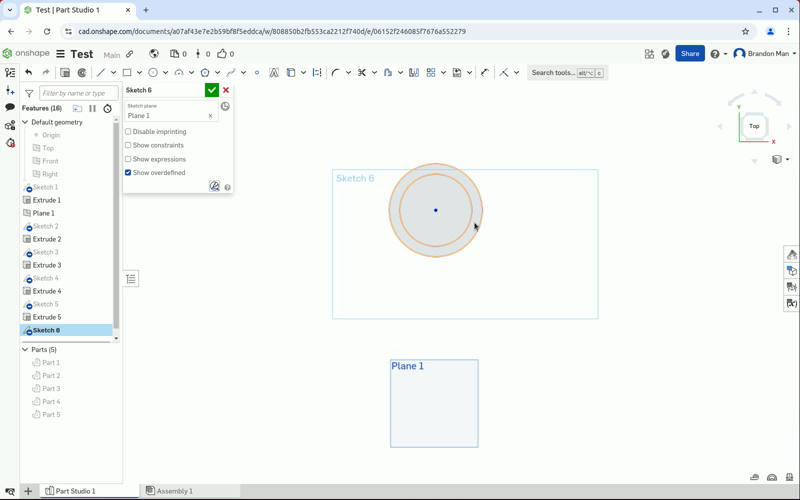
scroll(6)
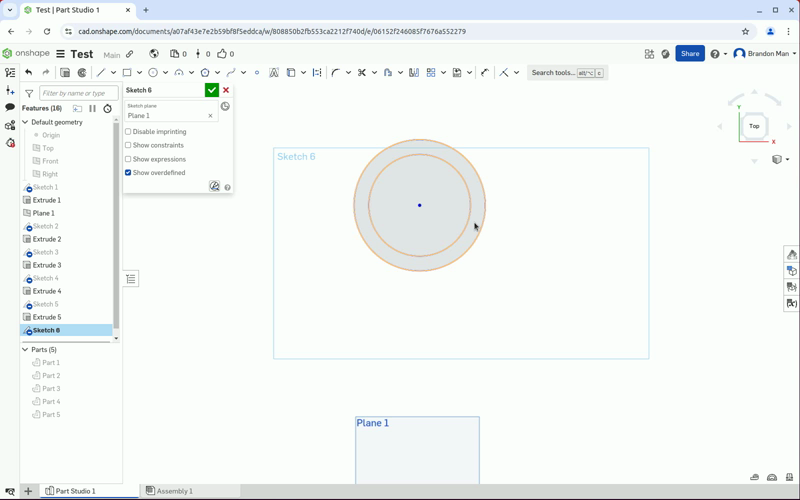
scroll(6)
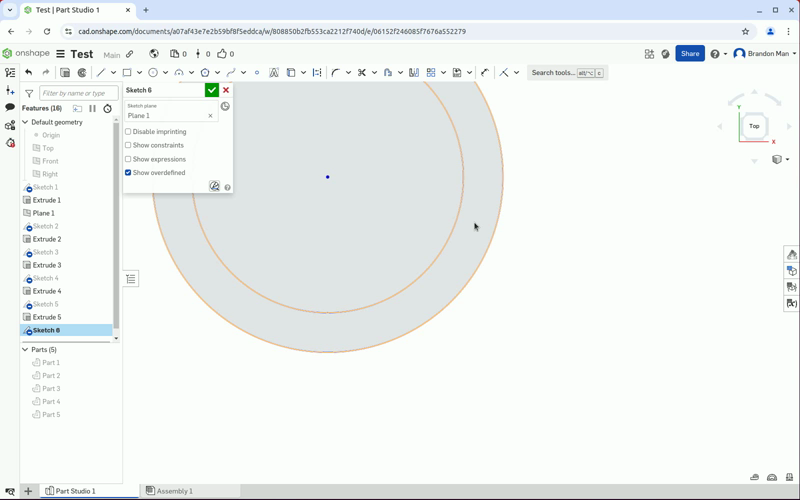
click(474, 222)
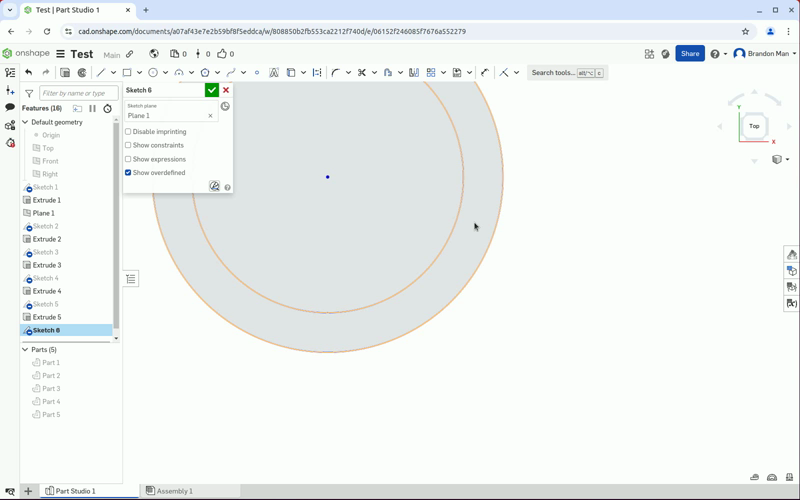
scroll(-6)
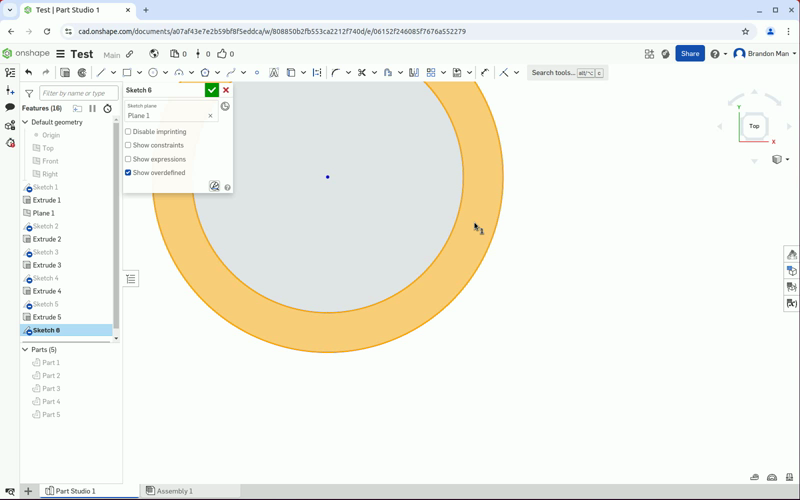
scroll(-6)
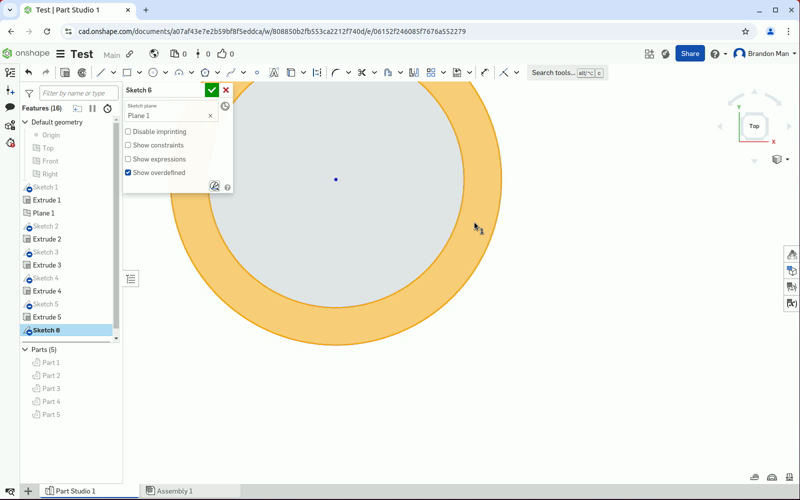
scroll(-6)
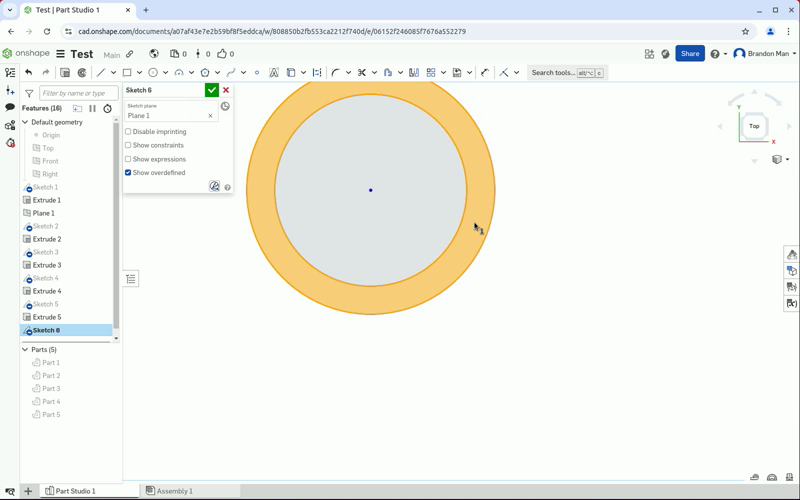
scroll(-6)
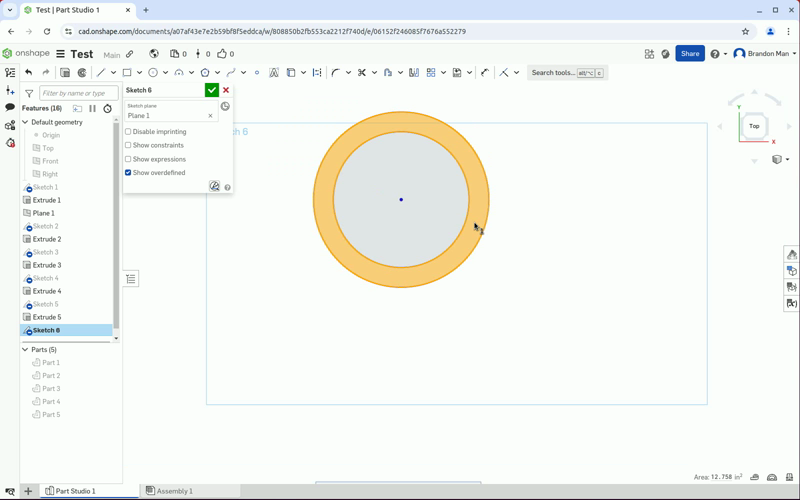
scroll(-6)
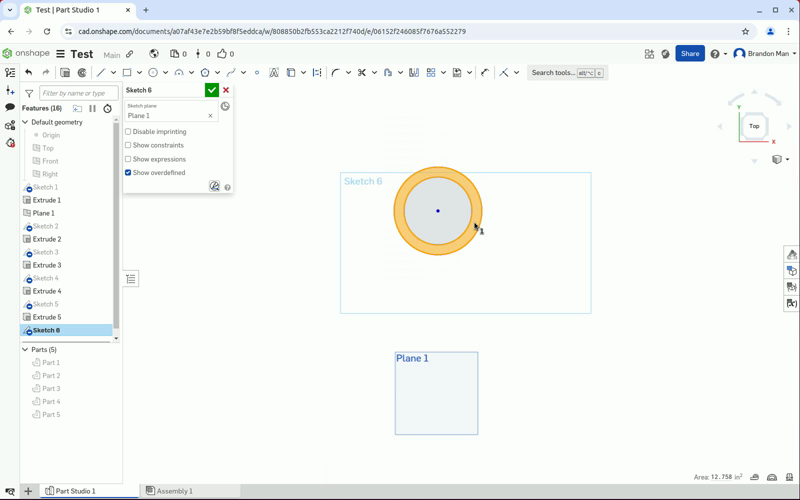
scroll(-6)
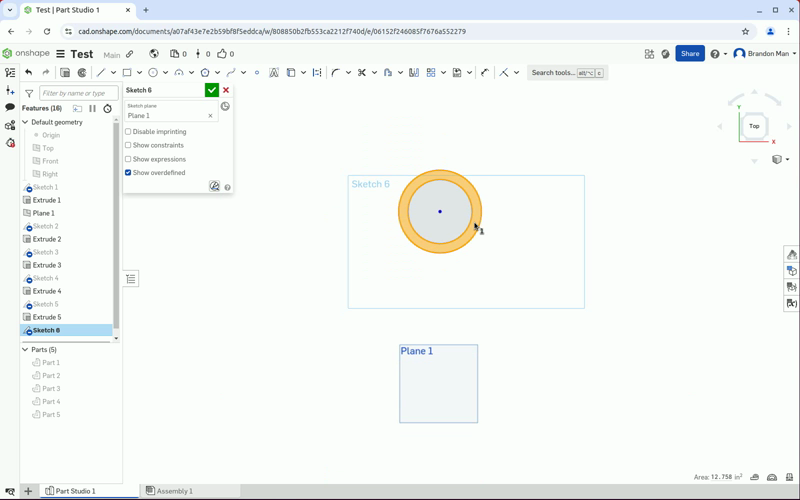
scroll(-6)
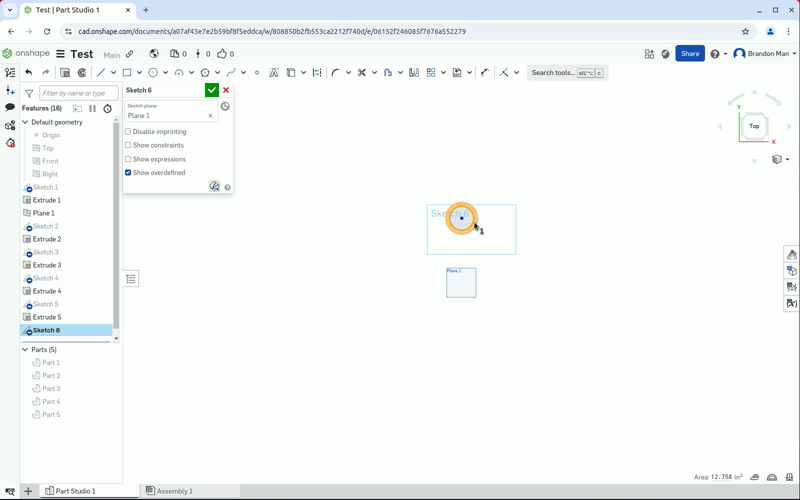
mouse_move(73, 352)
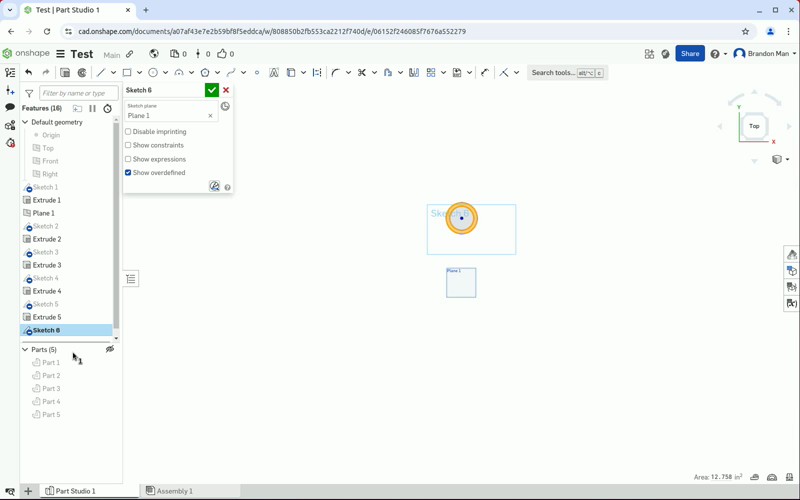
key(shift+y)
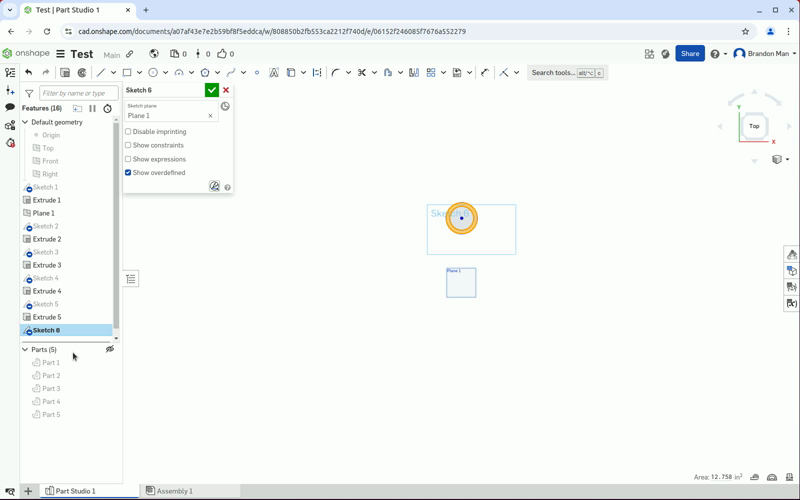
key(shift+e)
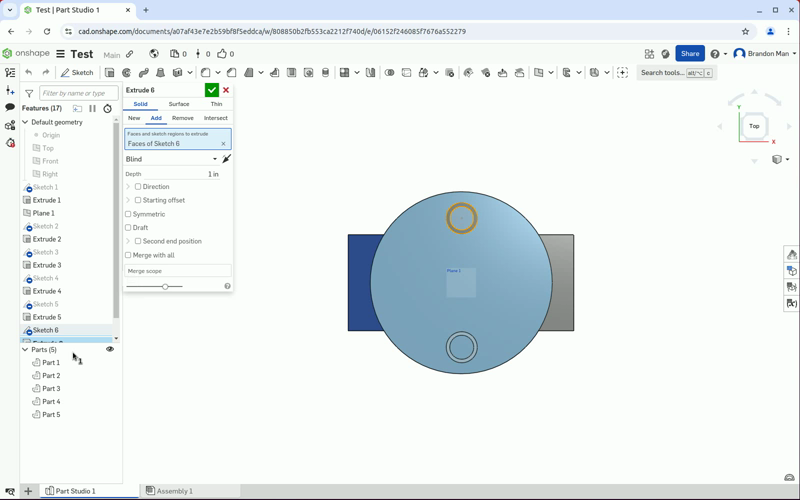
mouse_move(143, 106)
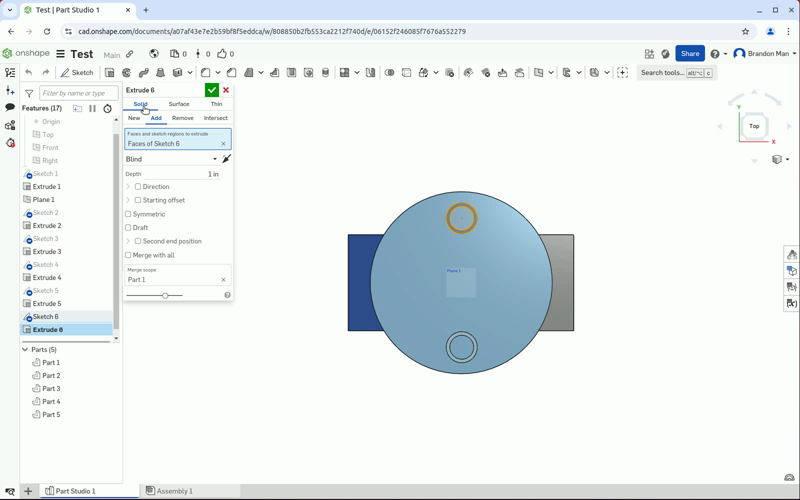
click(143, 106)
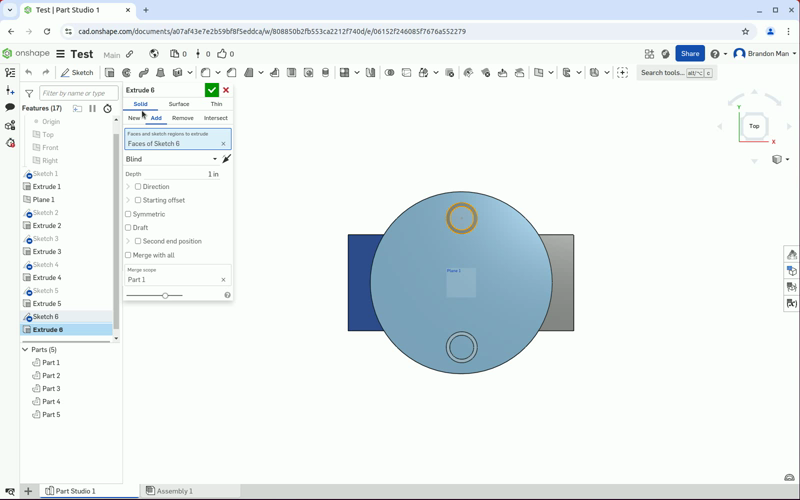
mouse_move(137, 120)
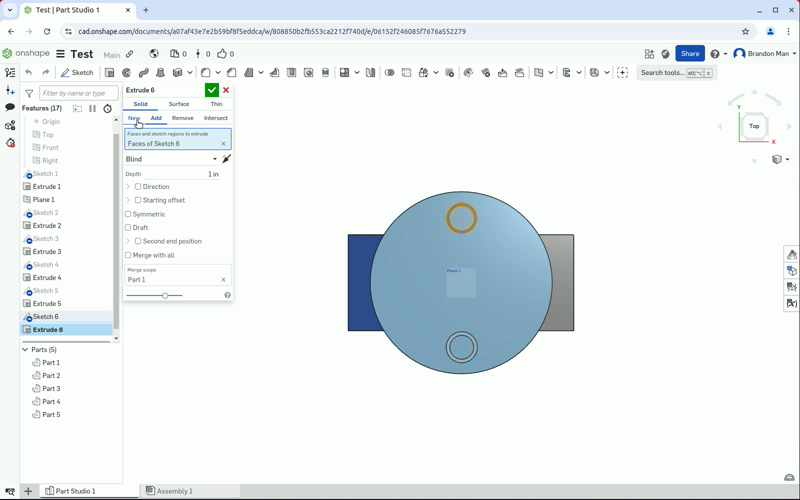
click(137, 120)
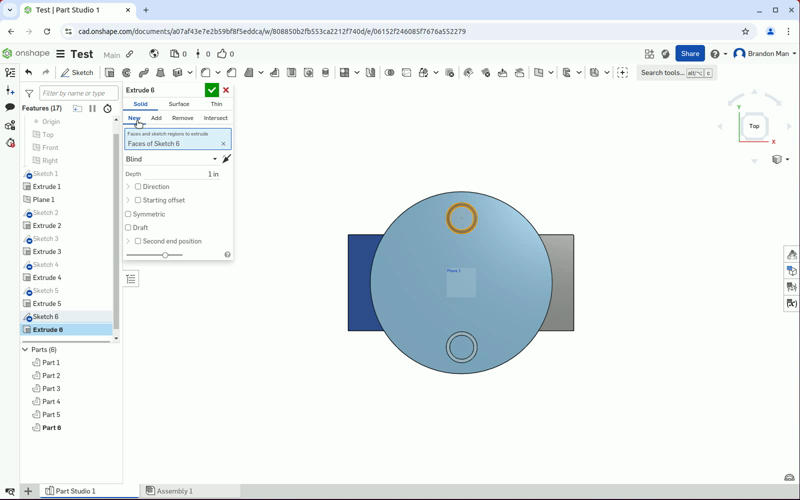
key(tab, 4)
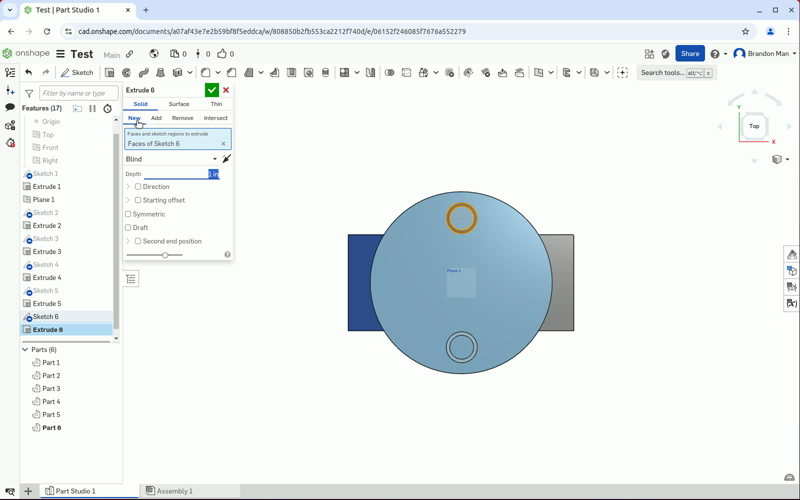
text(18.535)
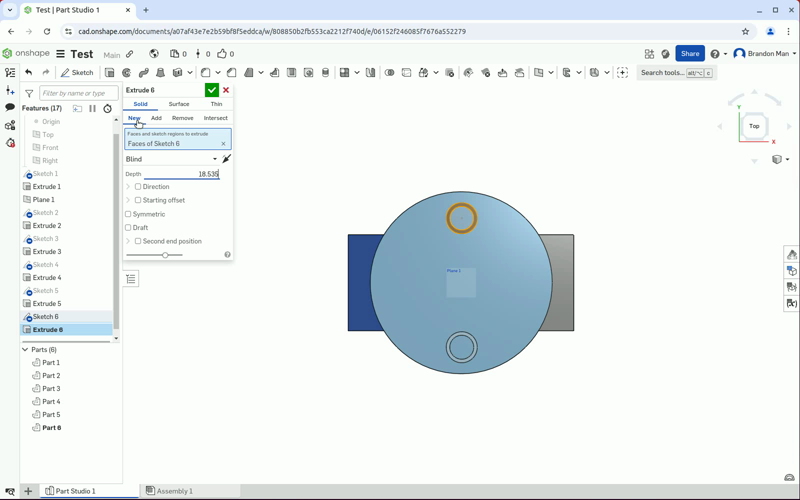
key(enter)
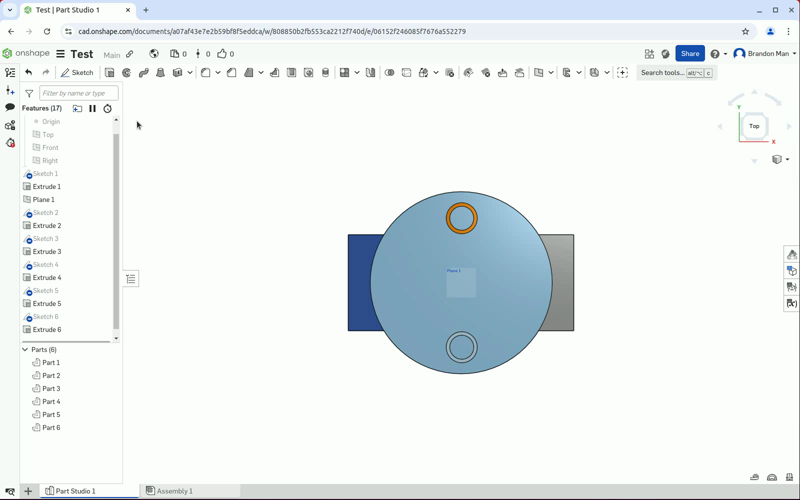
key(shift+h)
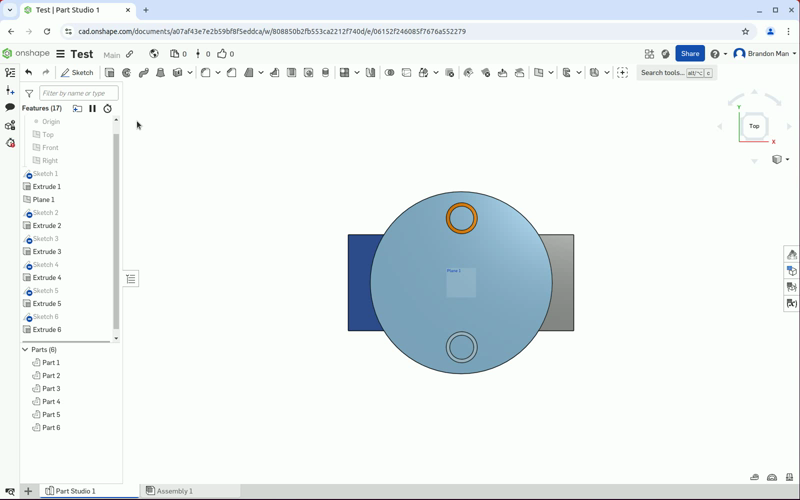
key(shift+h)
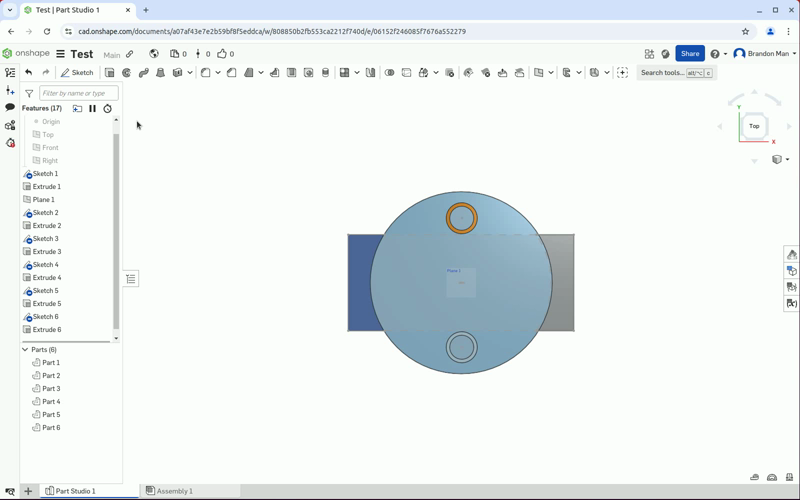
key(shift+7)
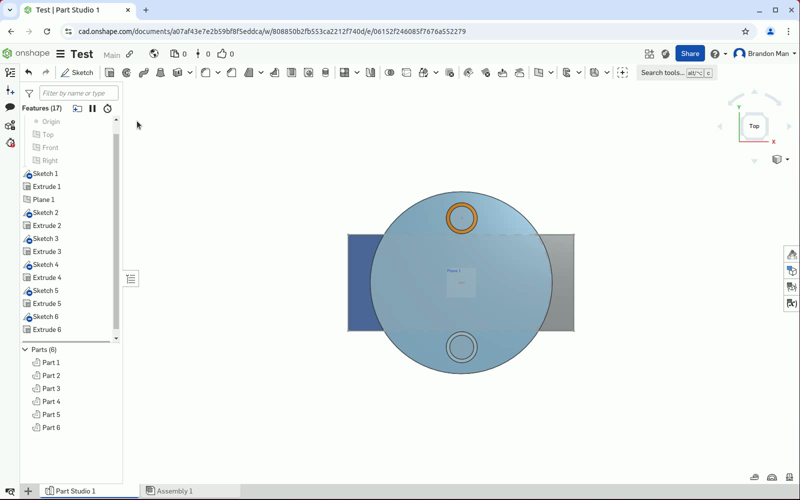
key(up, 3)
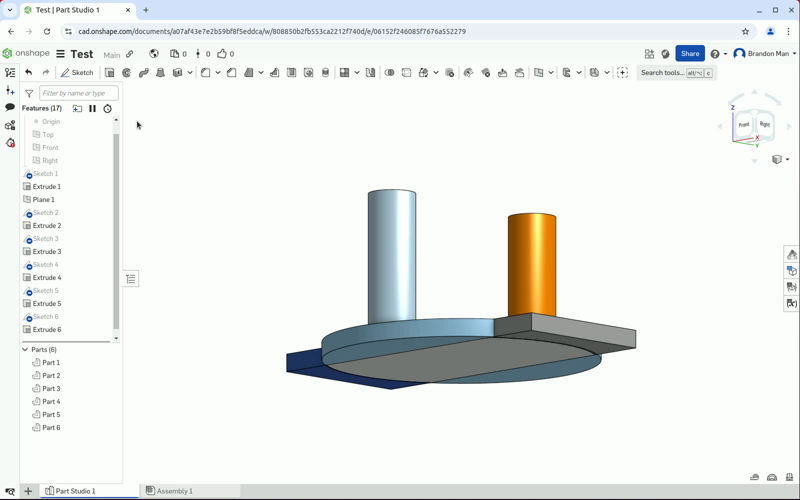
key(left, 3)
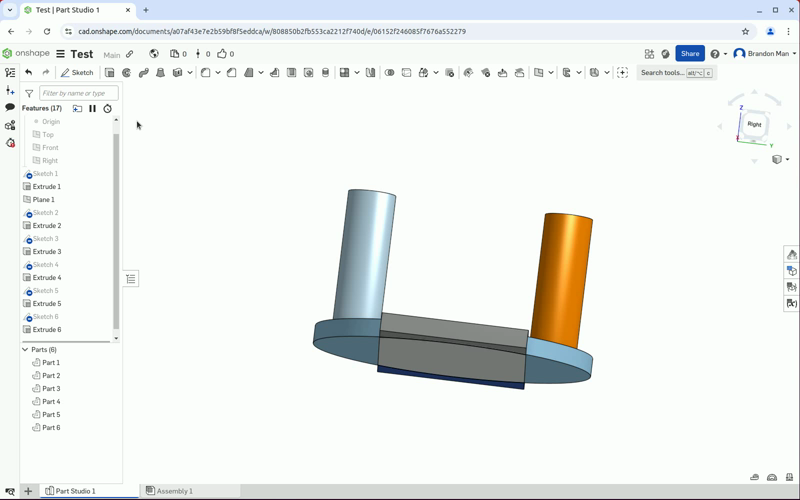
key(right, 3)
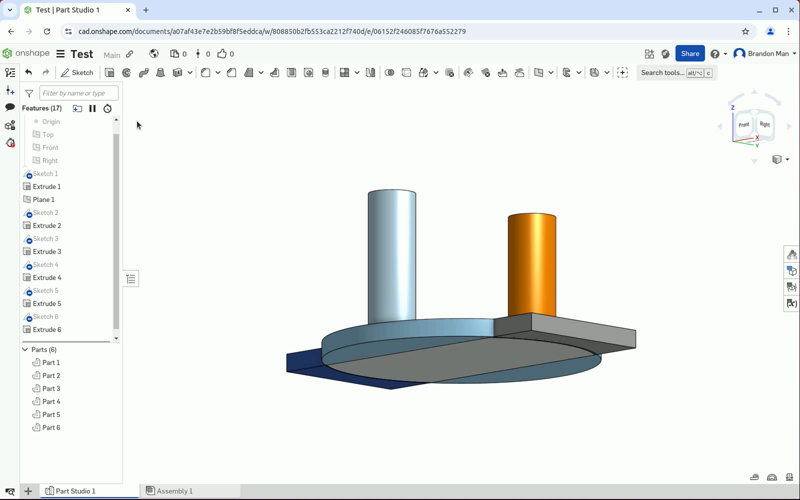
key(down, 3)
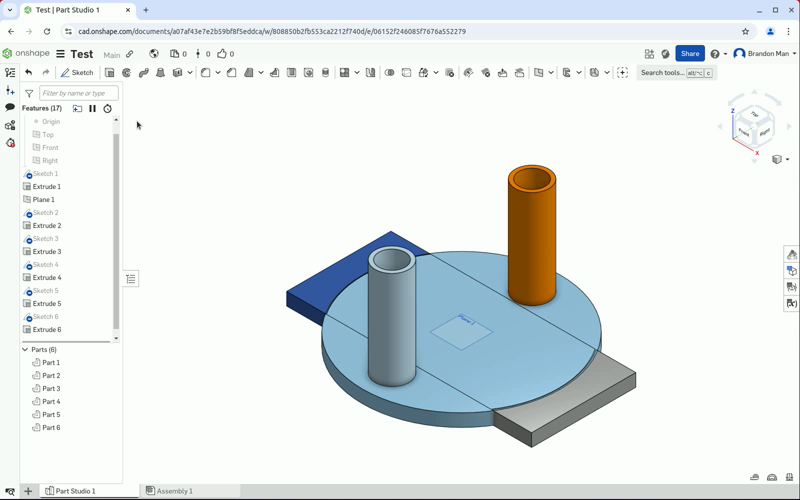
mouse_move(69, 176)
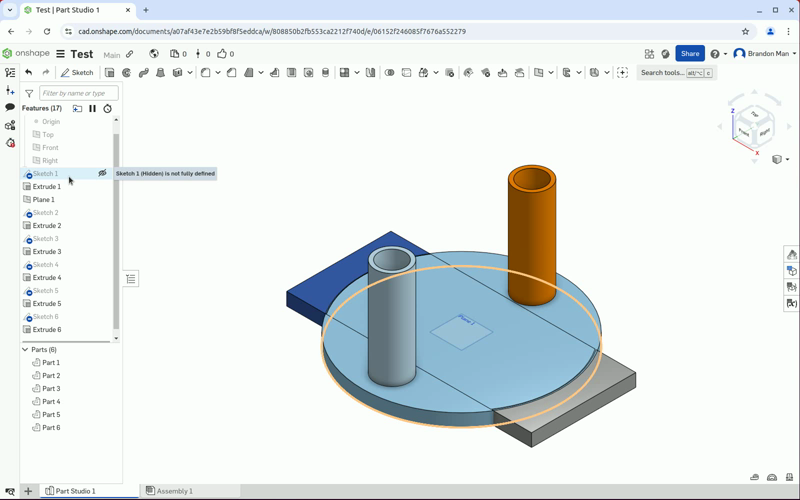
click(69, 176)